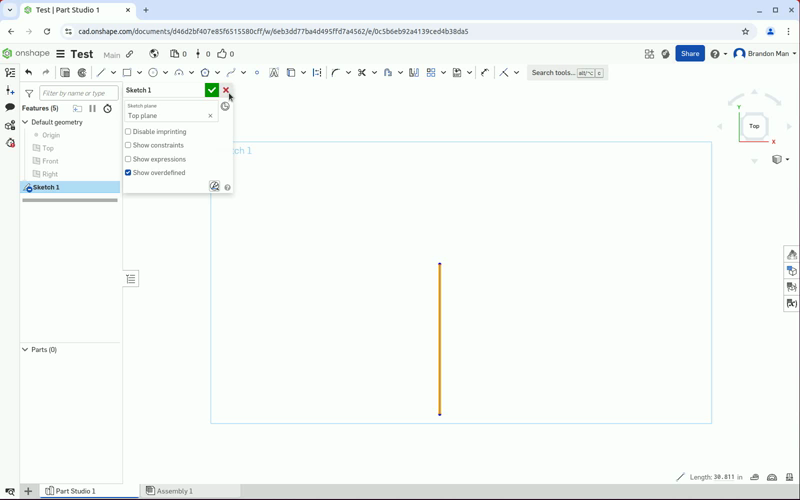
key(shift+h)
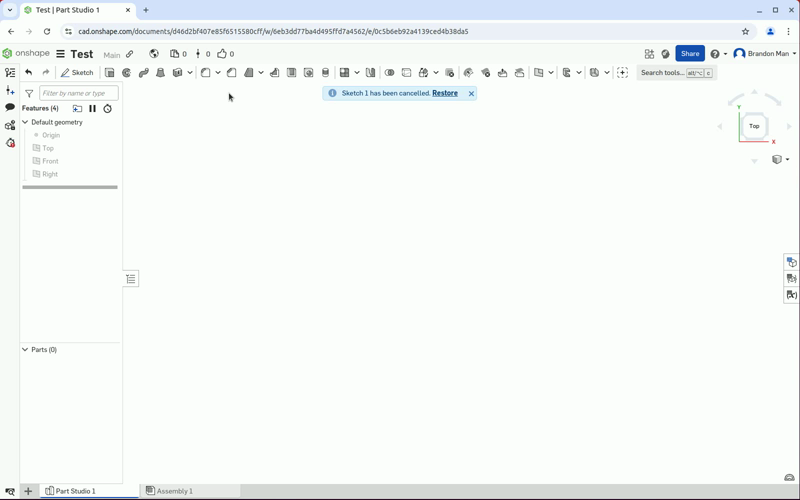
mouse_move(73, 352)
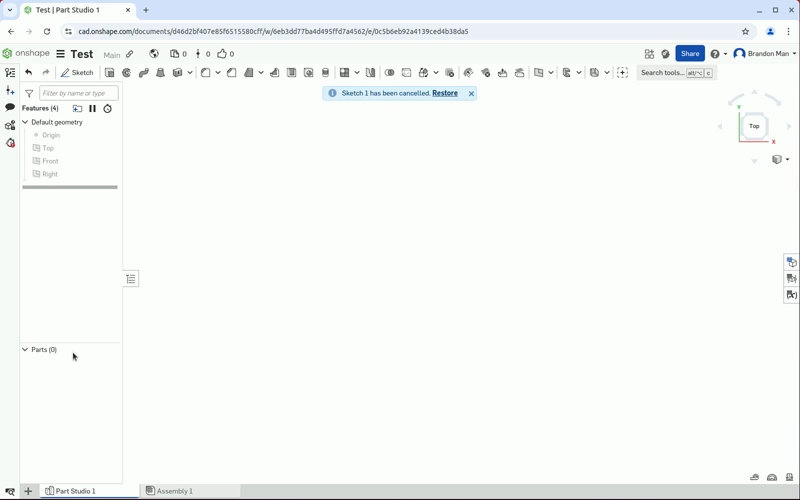
key(y)
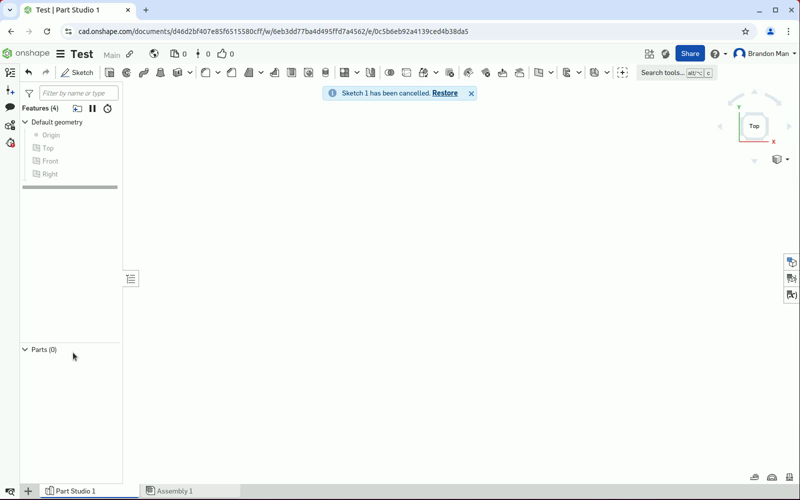
key(shift+p)
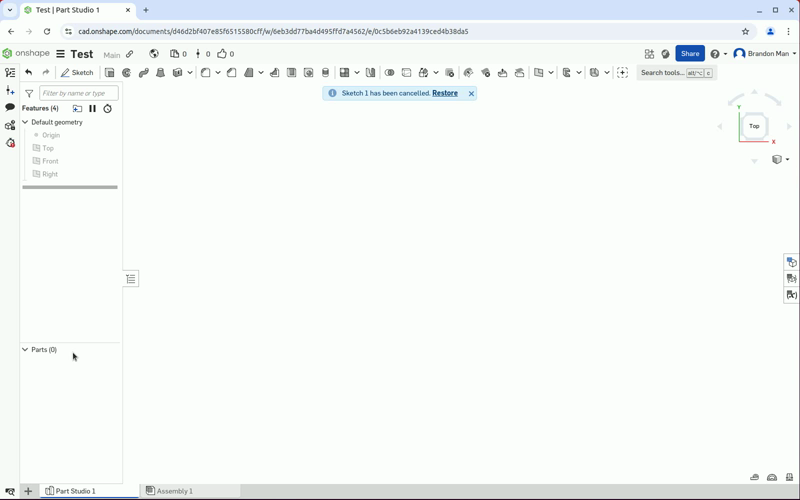
key(space)
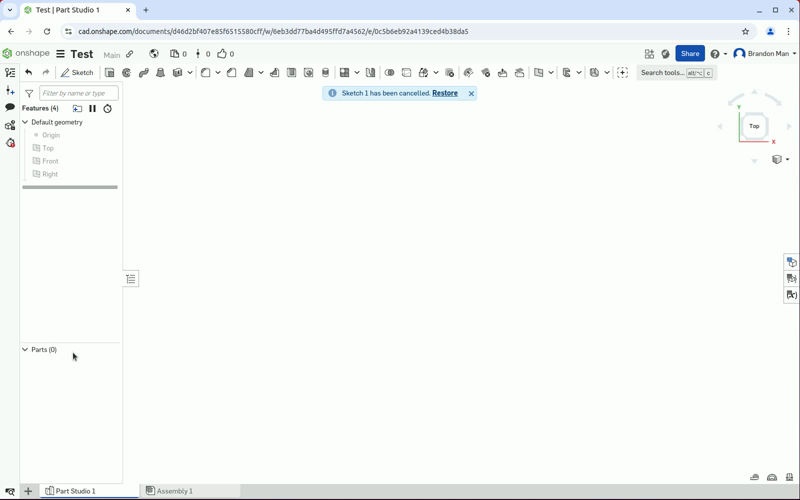
key_down(shift)
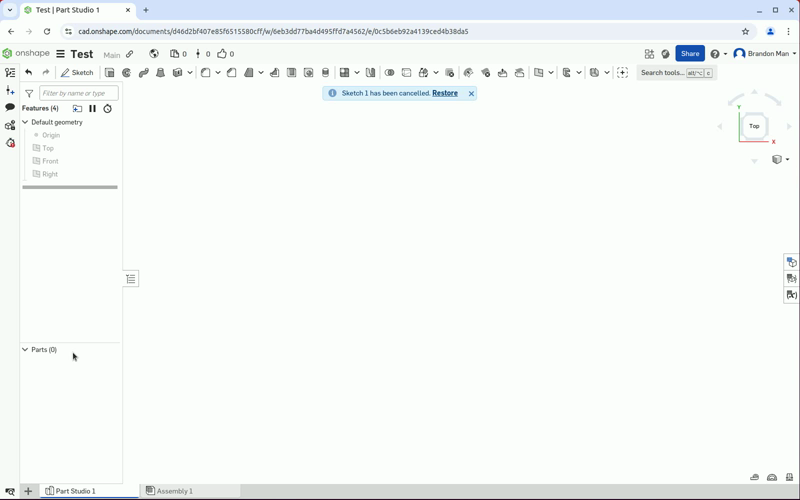
key(up)
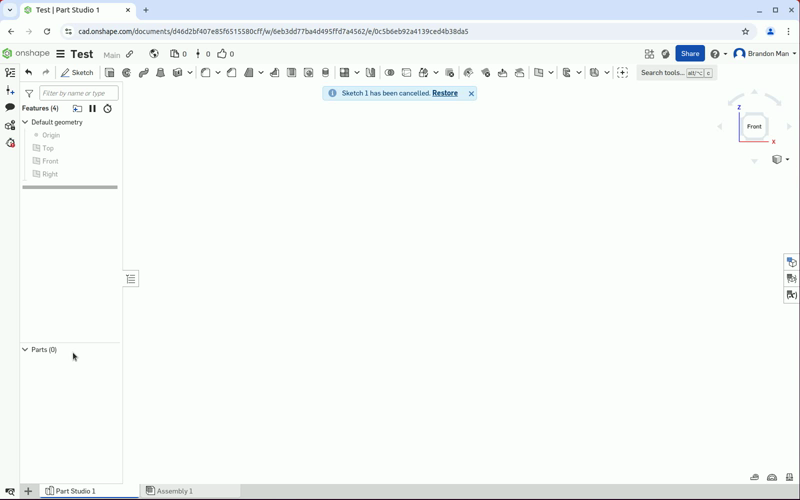
key_up(shift)
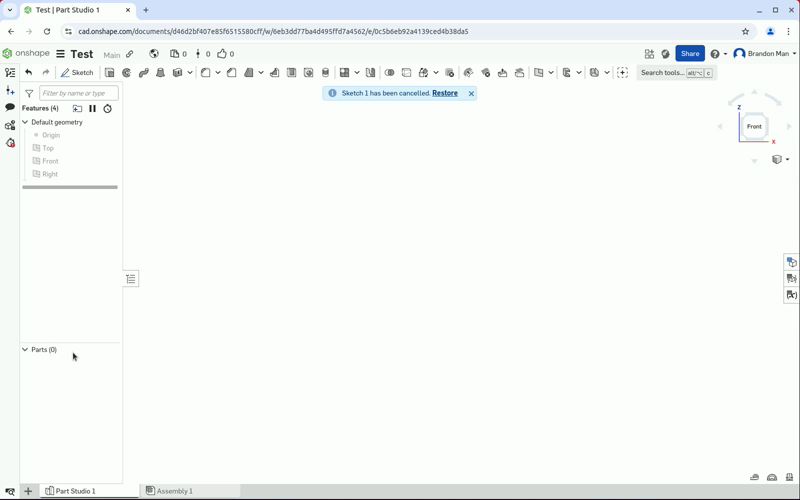
mouse_move(73, 352)
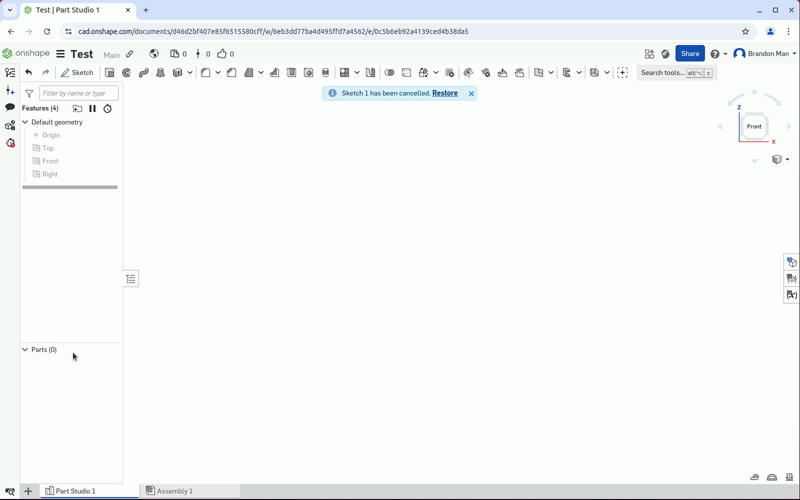
key(shift+y)
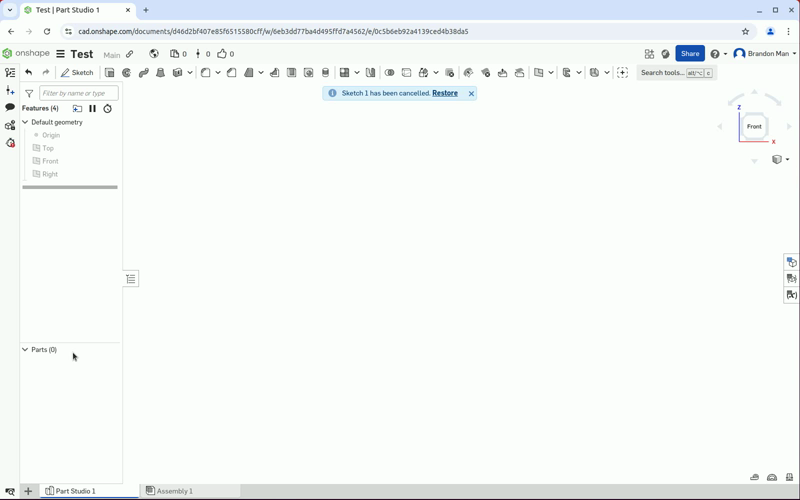
key(shift+s)
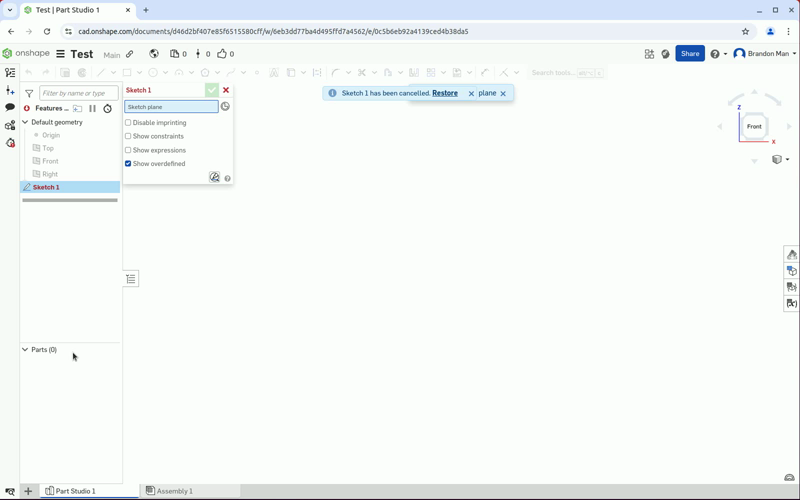
mouse_move(73, 163)
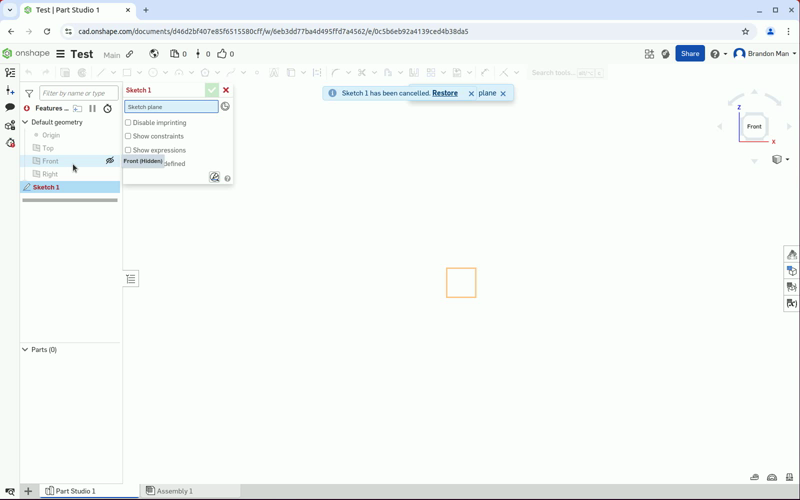
click(73, 163)
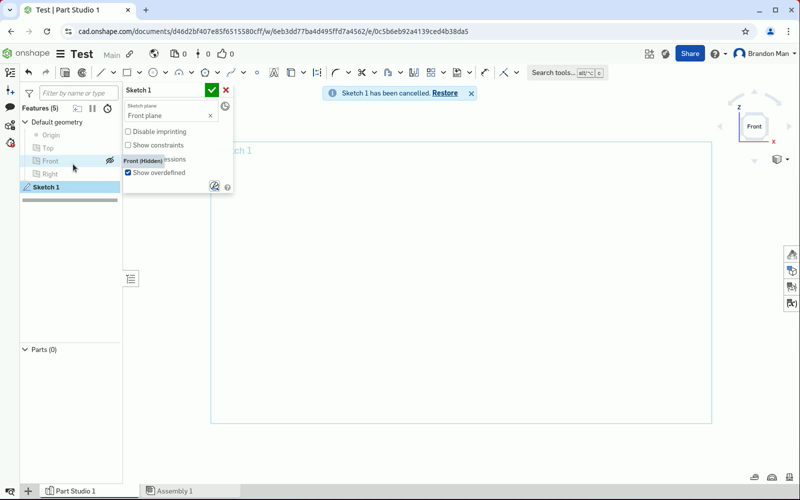
mouse_move(73, 352)
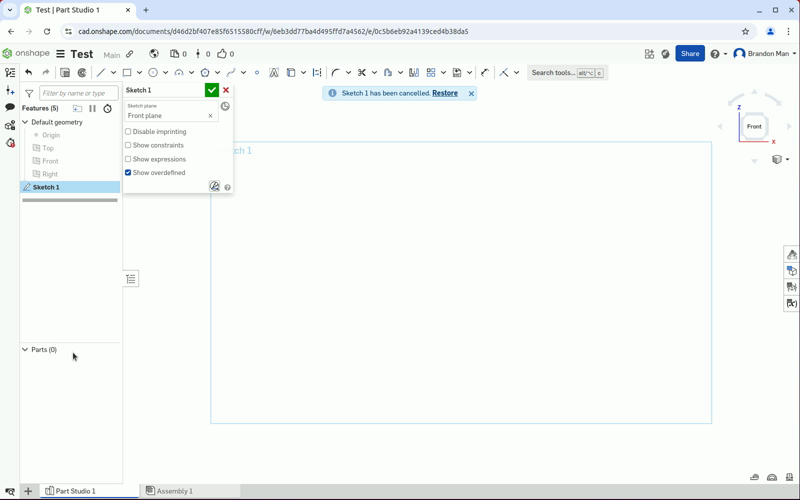
key(y)
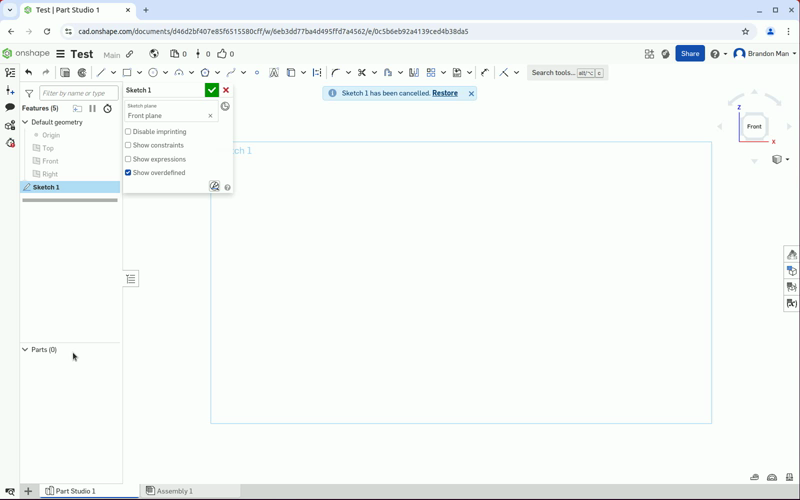
key(l)
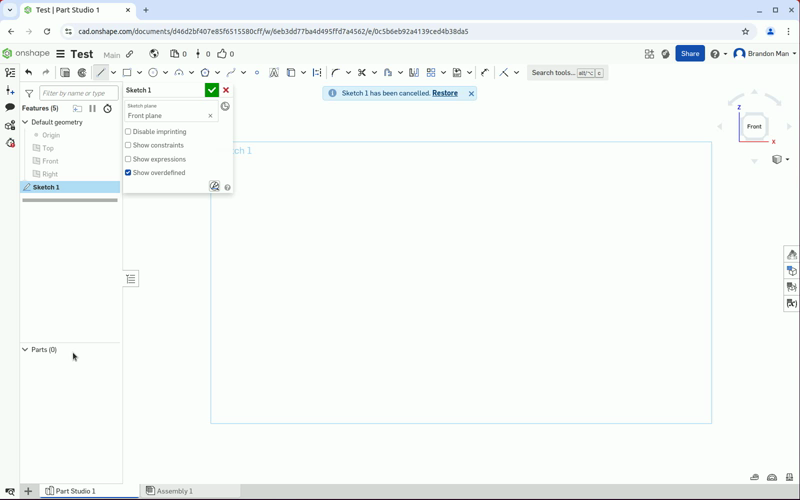
key_down(shift)
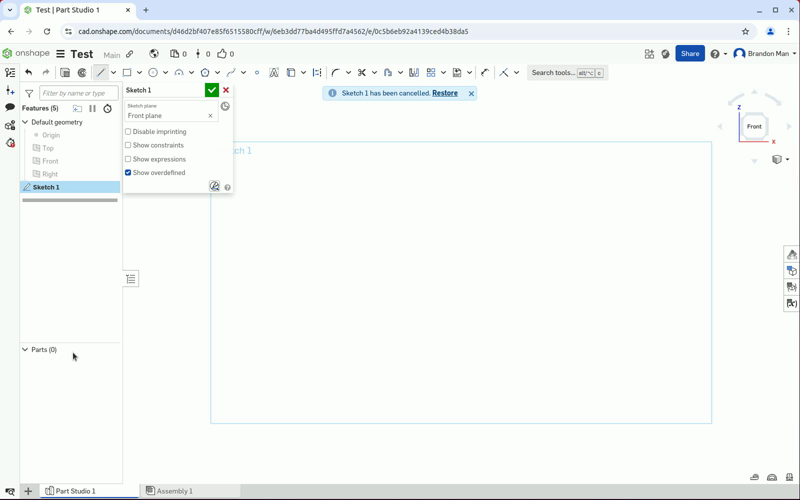
mouse_move(376, 276)
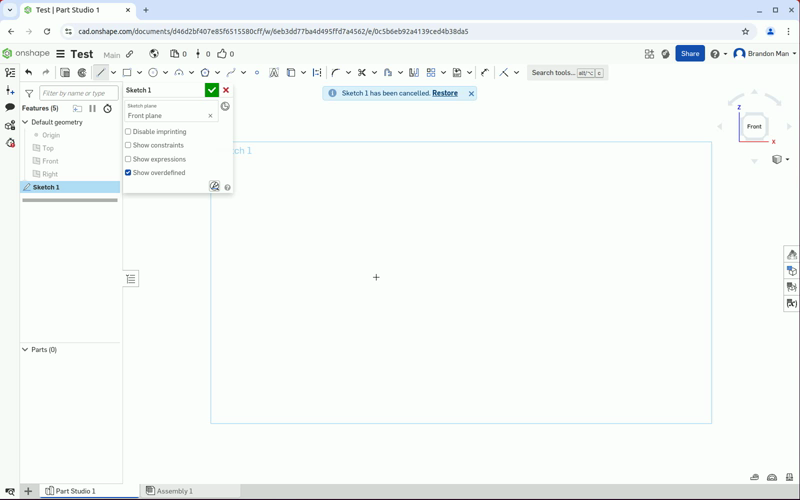
click(376, 276)
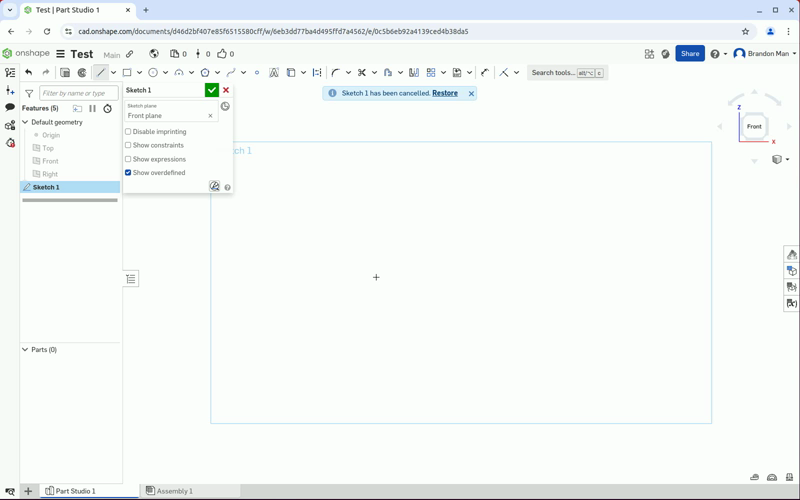
key_up(shift)
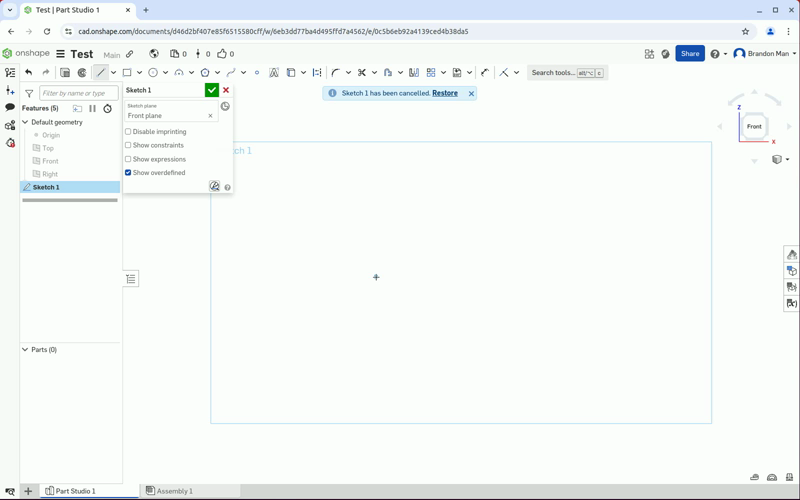
key_down(shift)
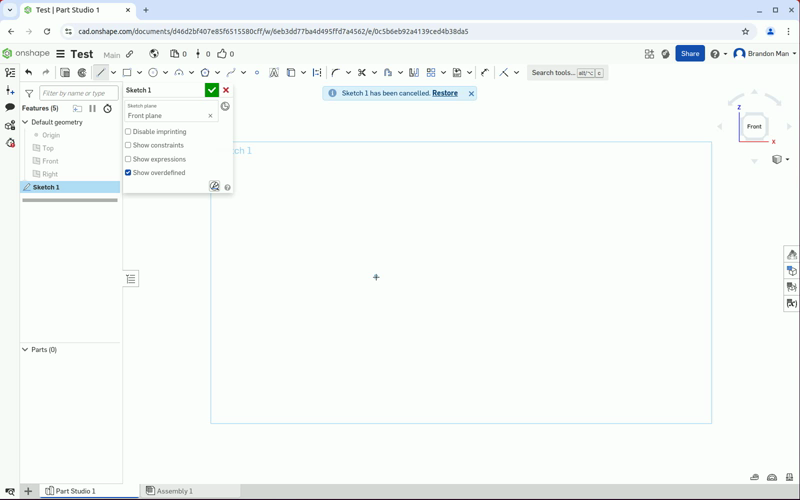
mouse_move(406, 276)
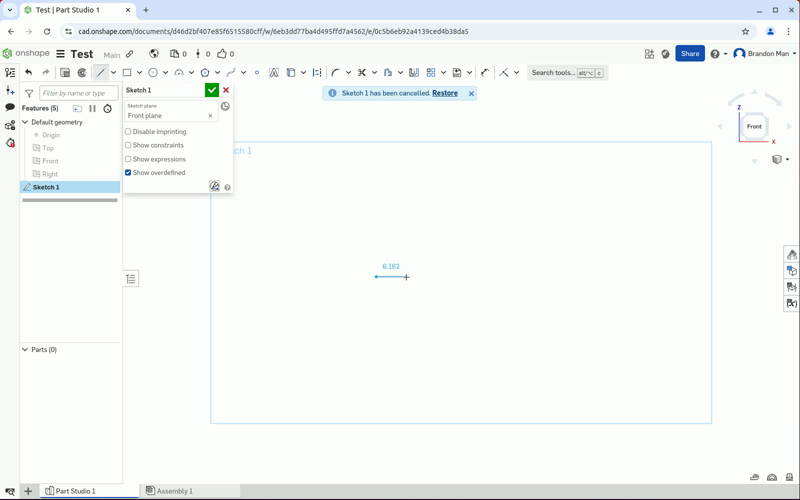
mouse_move(413, 276)
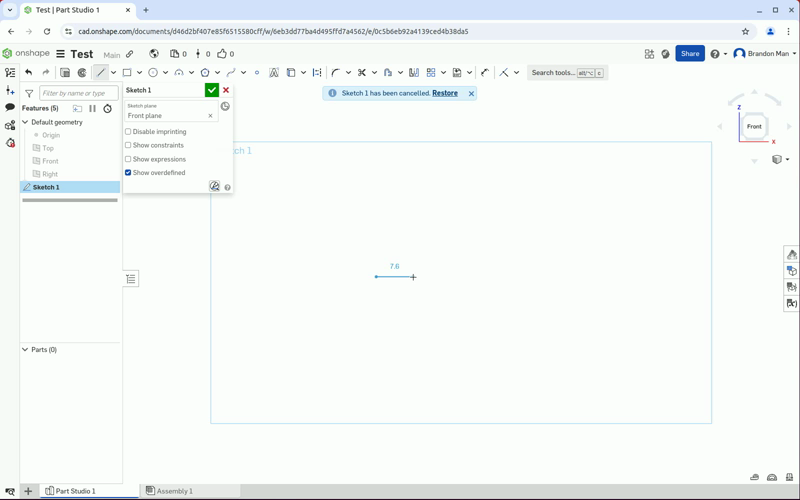
click(413, 276)
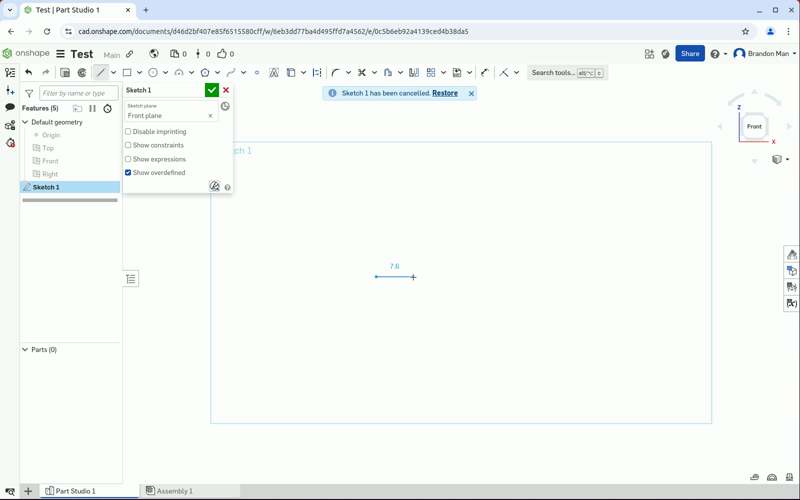
key_up(shift)
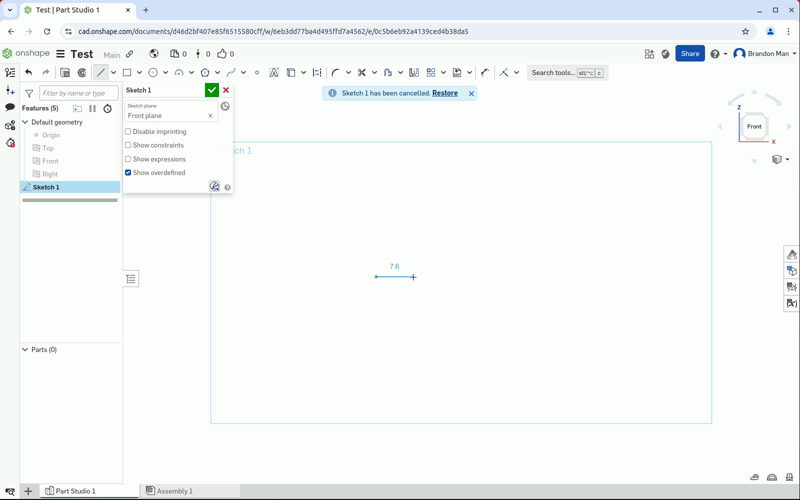
key_down(shift)
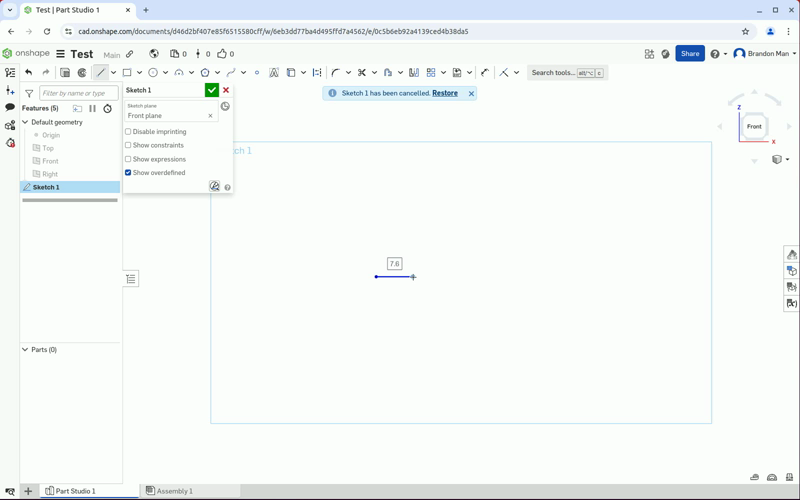
mouse_move(443, 276)
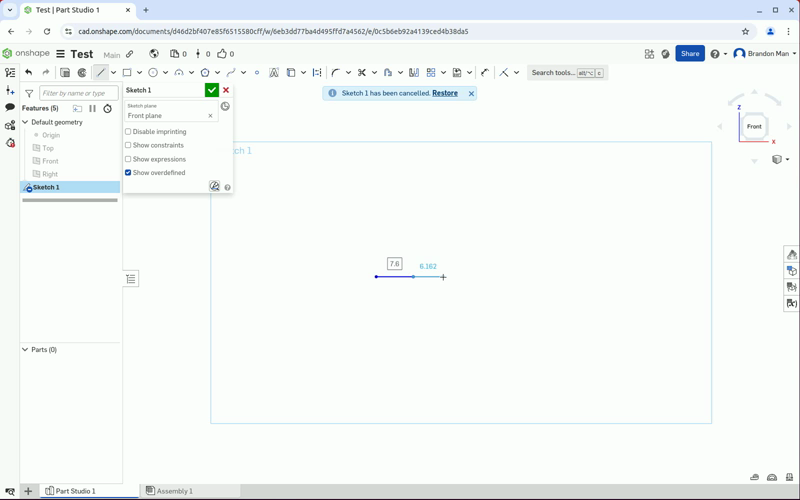
mouse_move(413, 233)
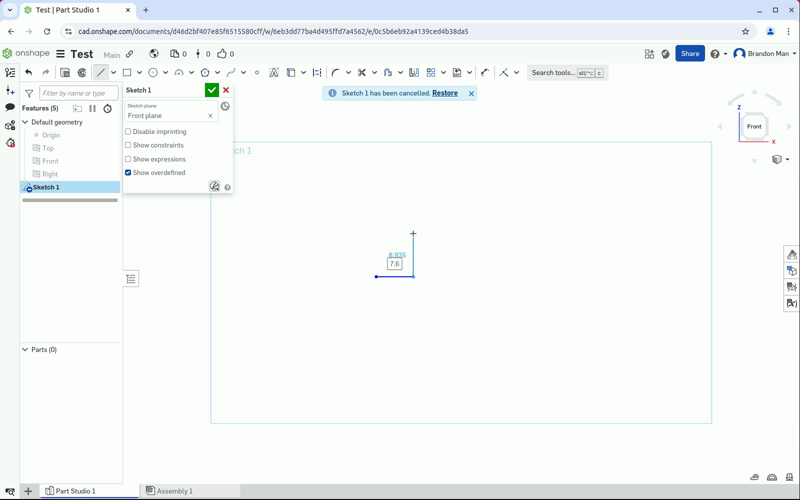
click(413, 233)
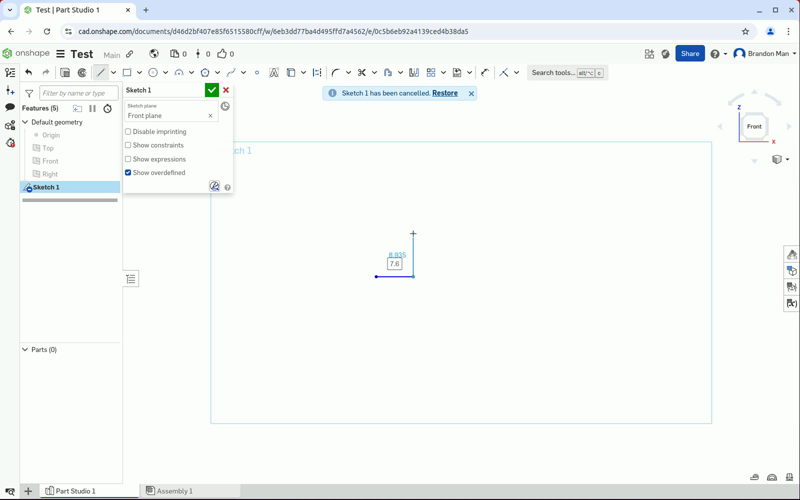
key_up(shift)
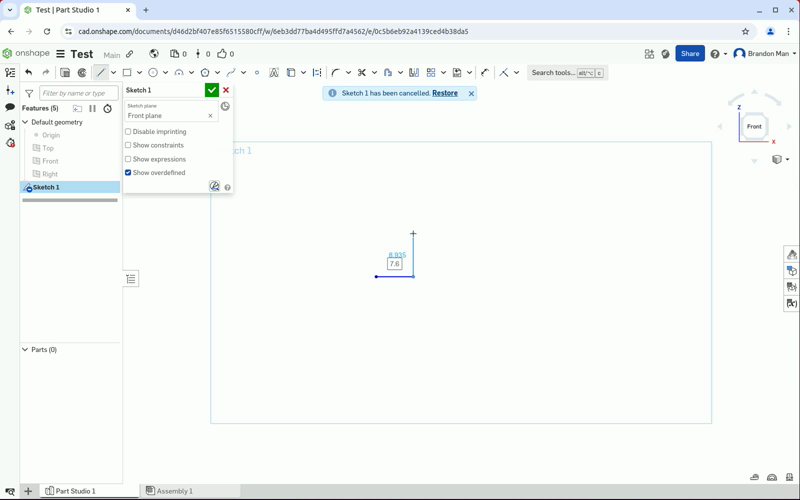
key_down(shift)
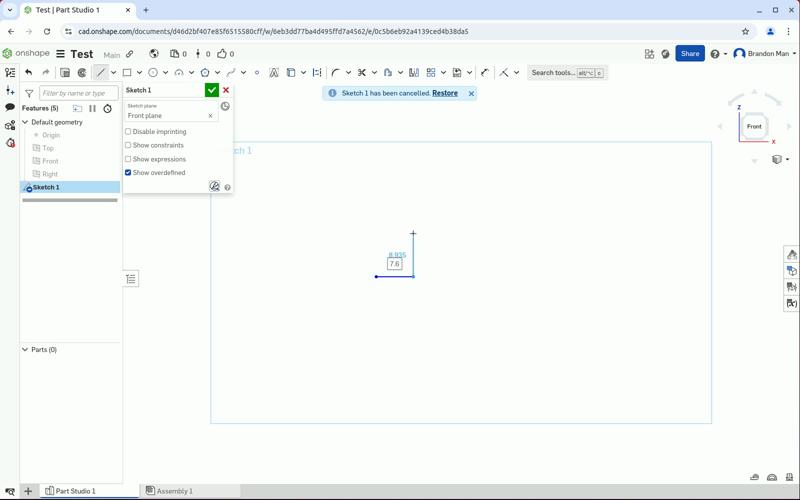
mouse_move(443, 233)
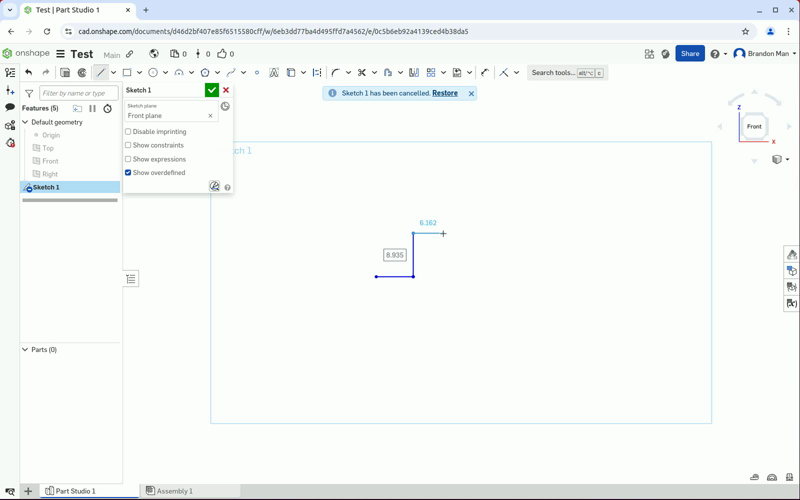
mouse_move(376, 233)
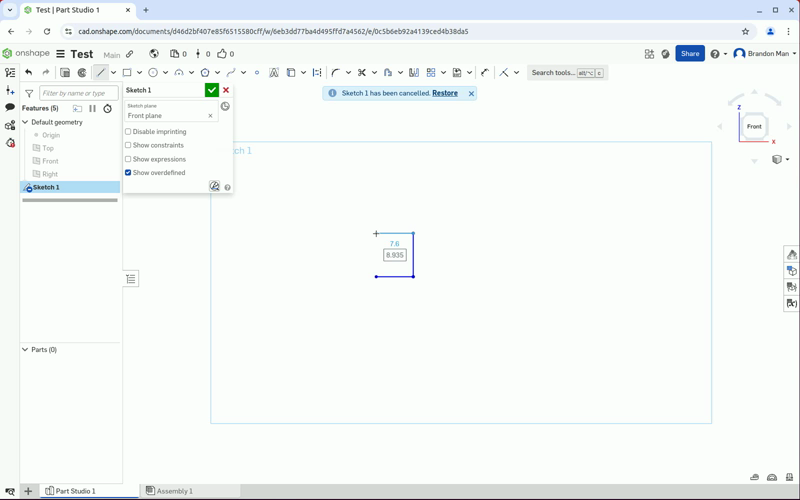
click(376, 233)
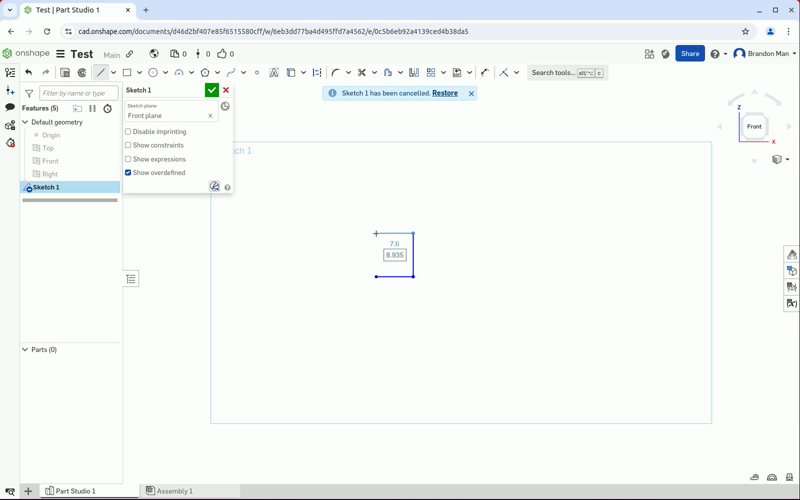
key_up(shift)
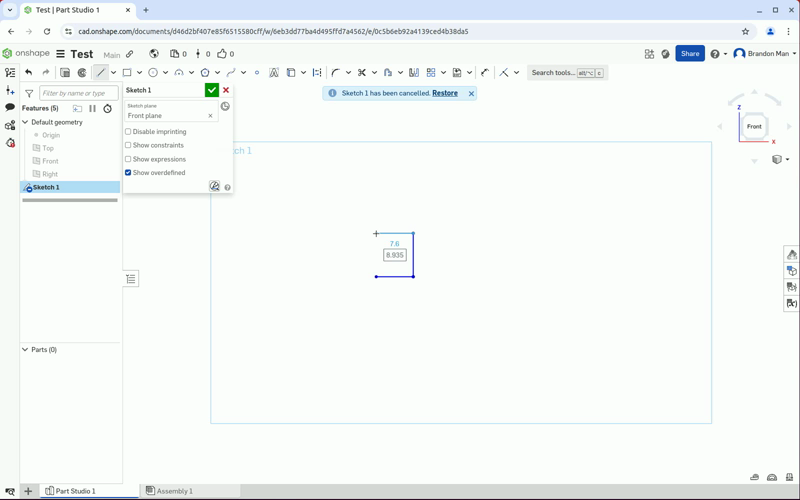
mouse_move(406, 233)
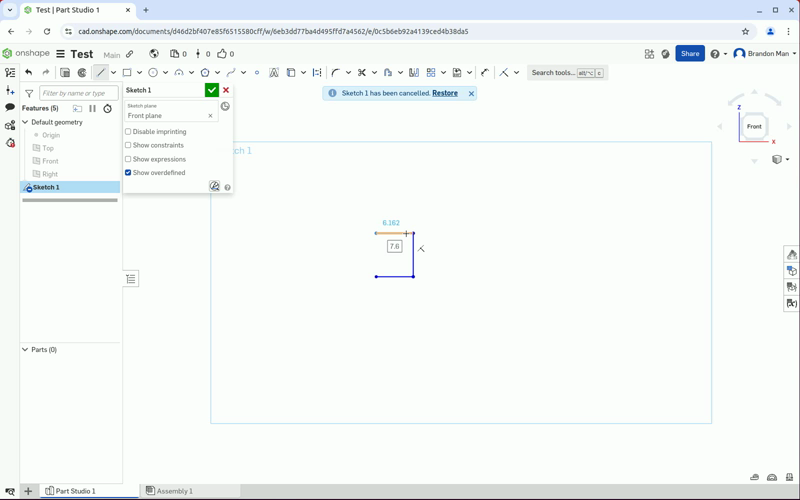
key_down(shift)
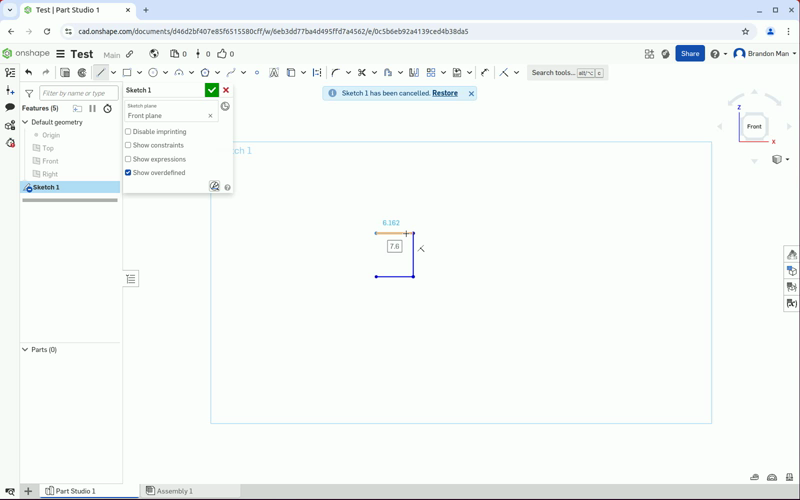
mouse_move(376, 276)
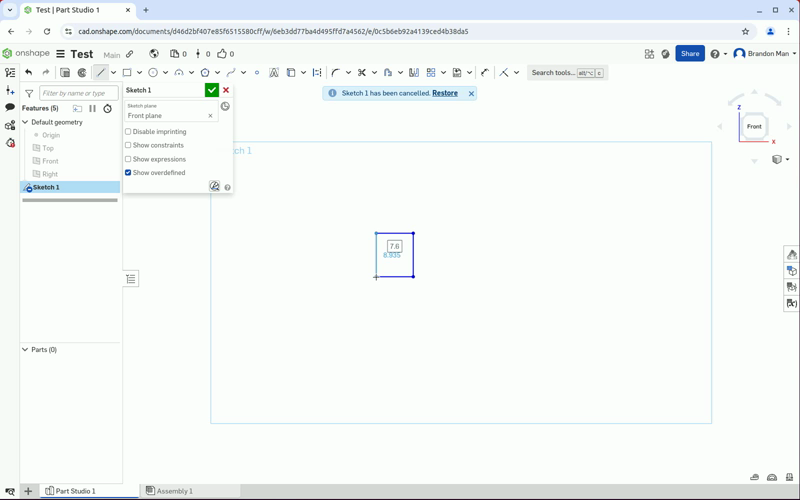
key_up(shift)
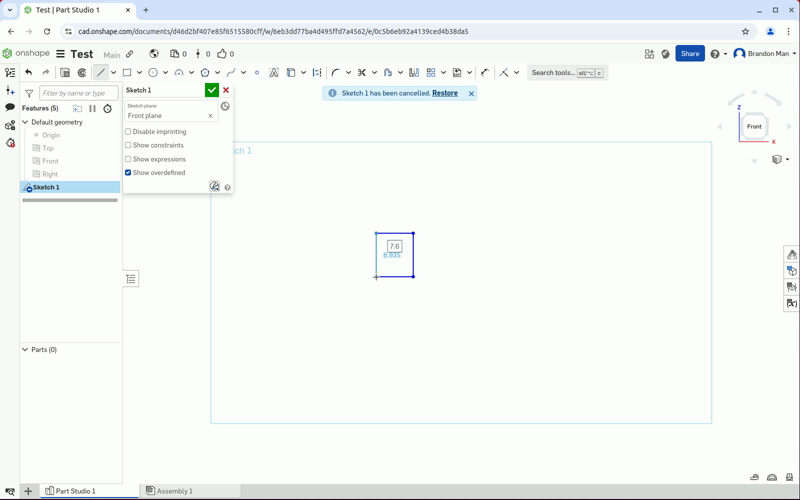
click(376, 276)
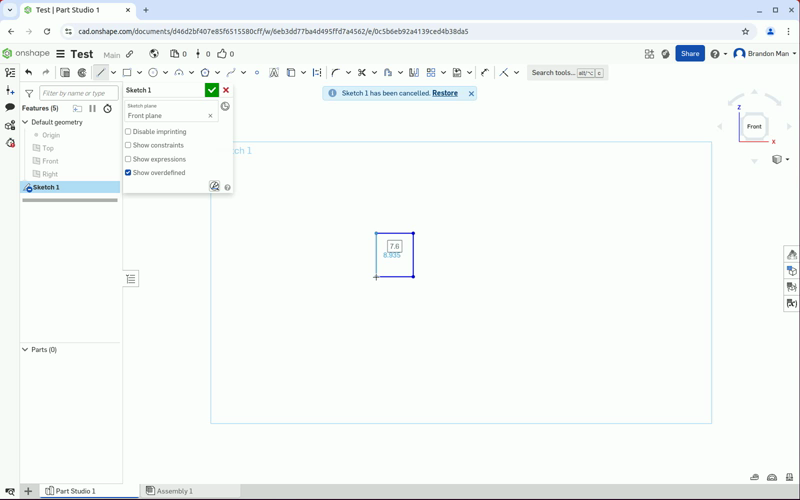
key(esc)
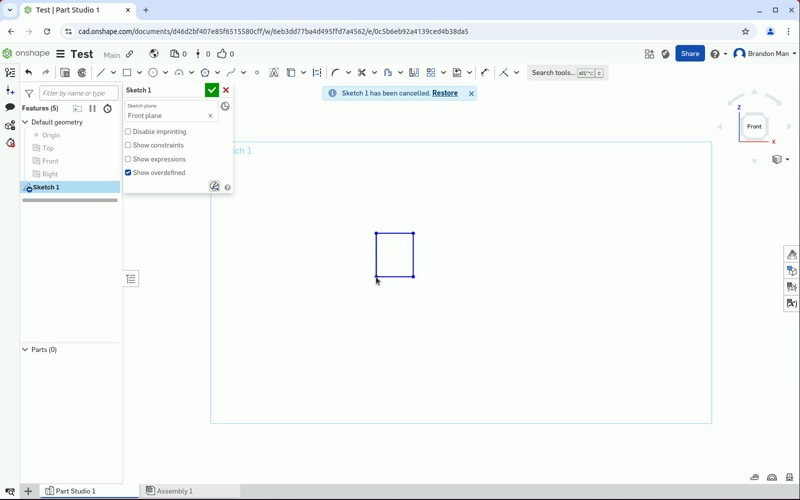
mouse_move(391, 268)
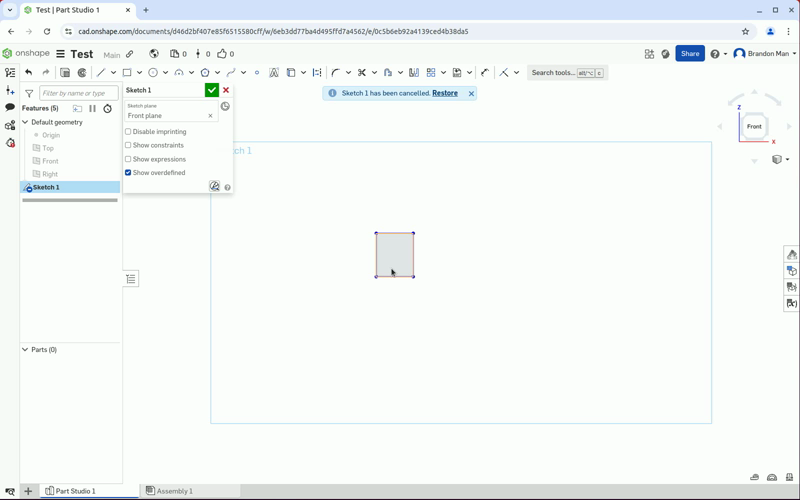
scroll(6)
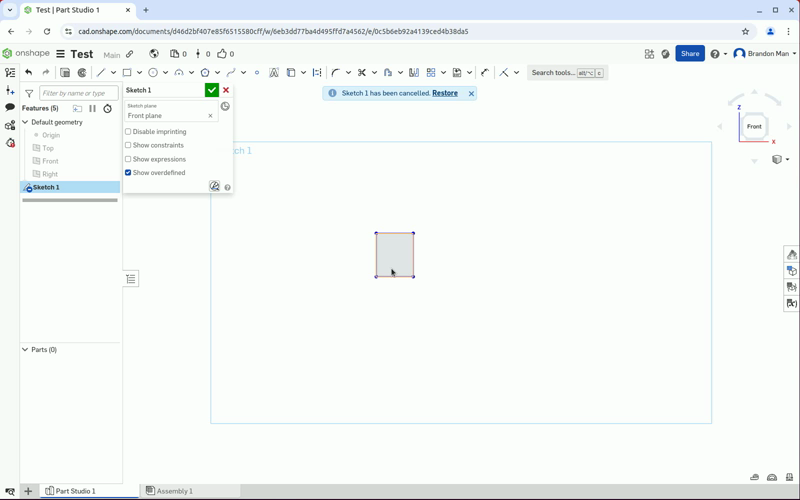
scroll(6)
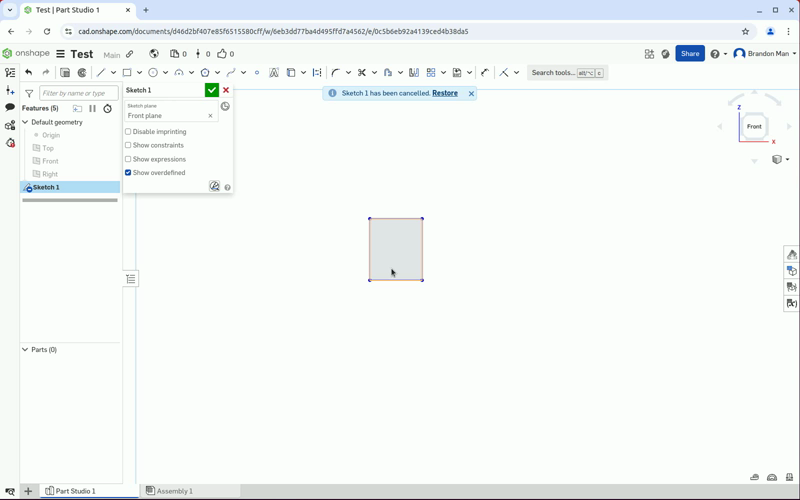
scroll(6)
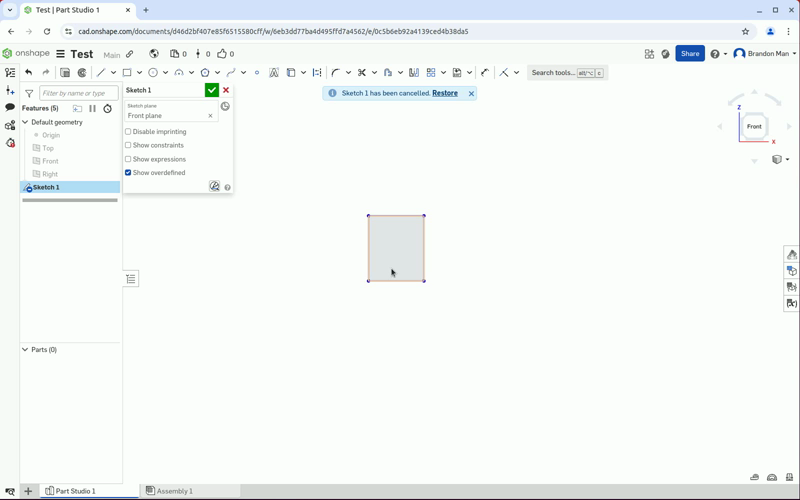
scroll(6)
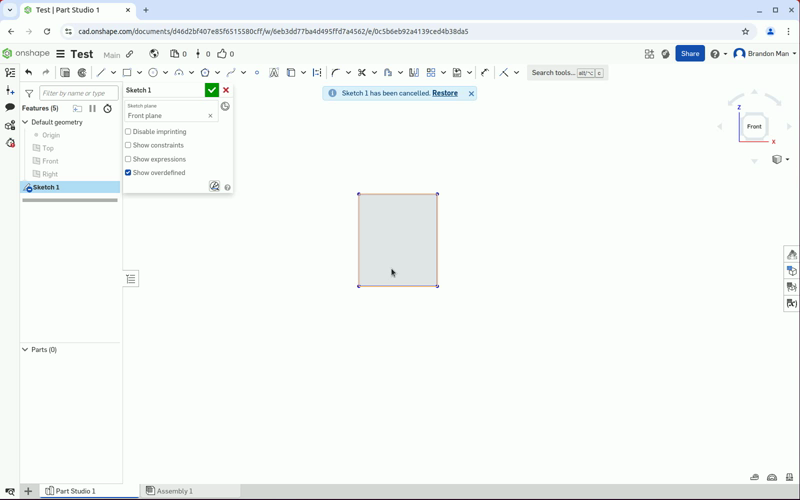
scroll(6)
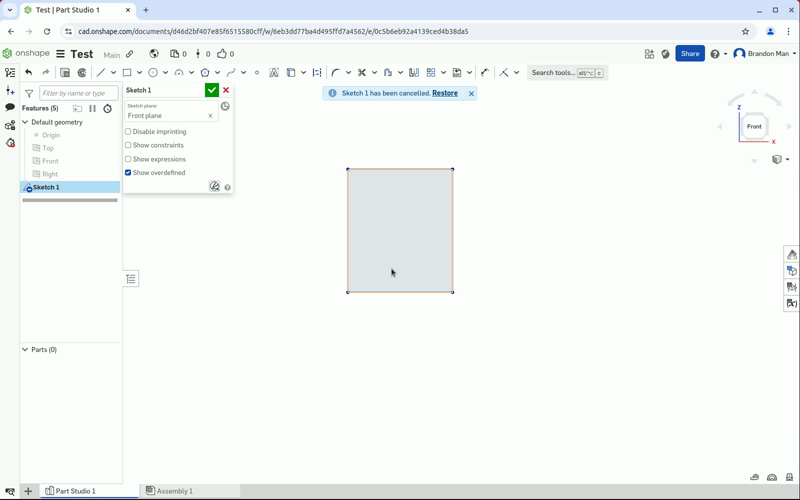
scroll(6)
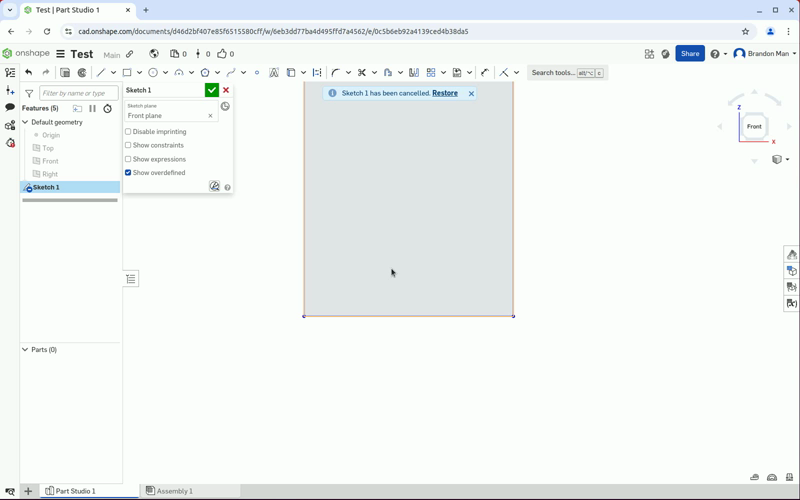
scroll(6)
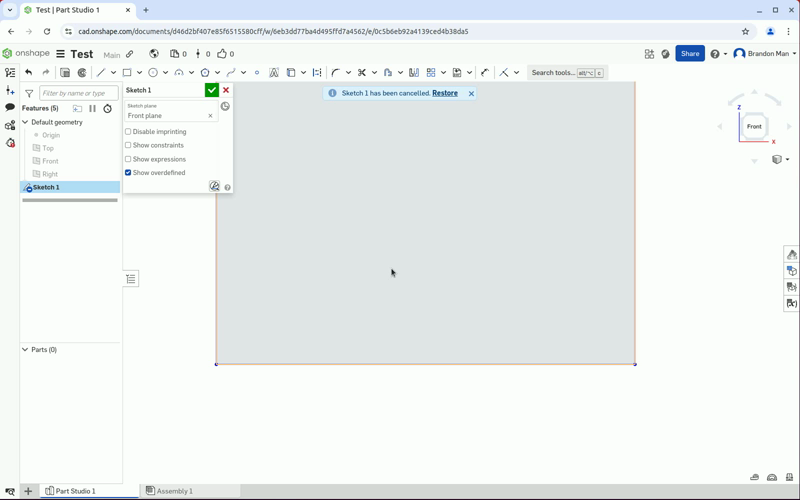
click(391, 268)
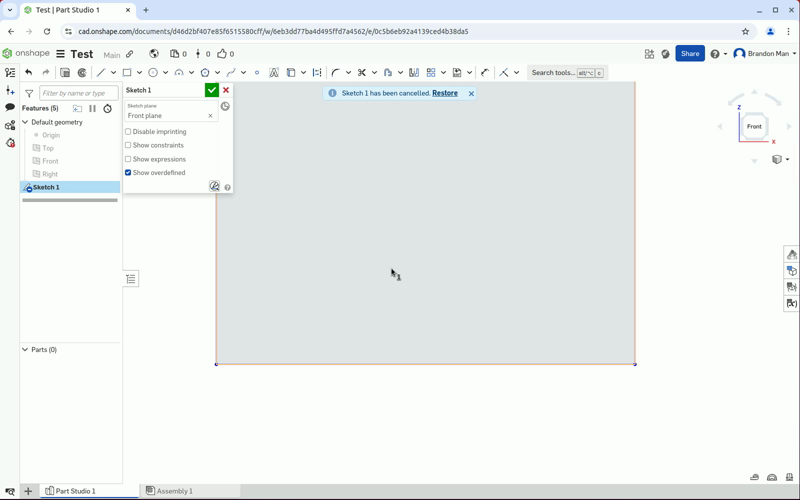
scroll(-6)
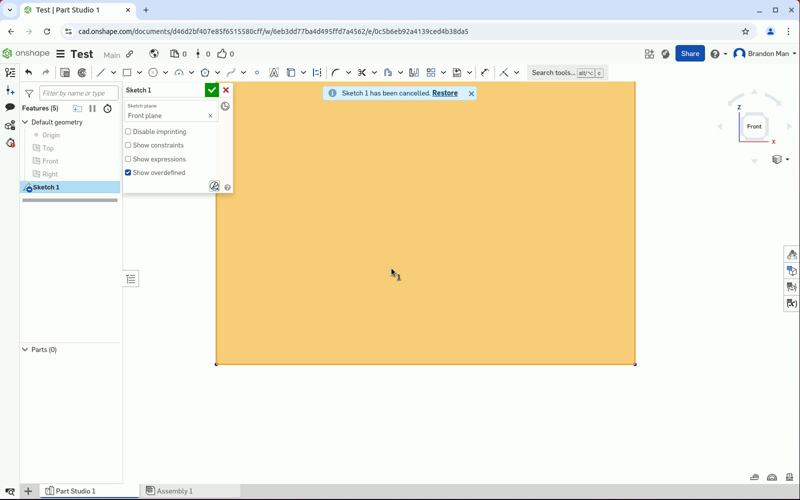
scroll(-6)
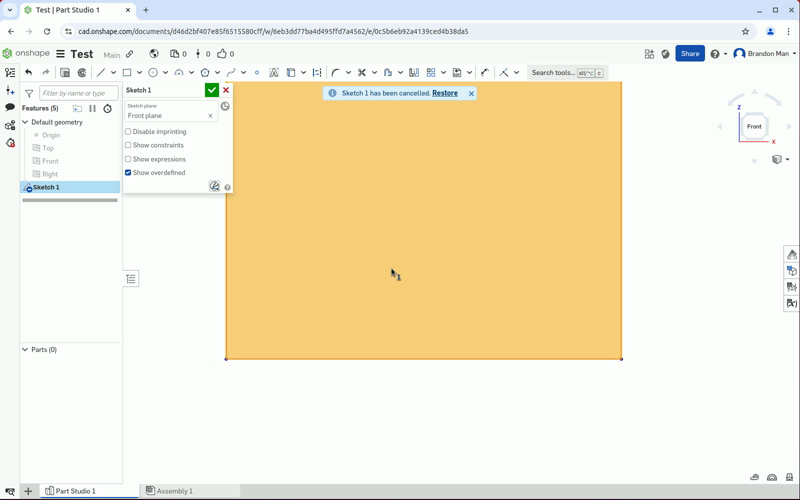
scroll(-6)
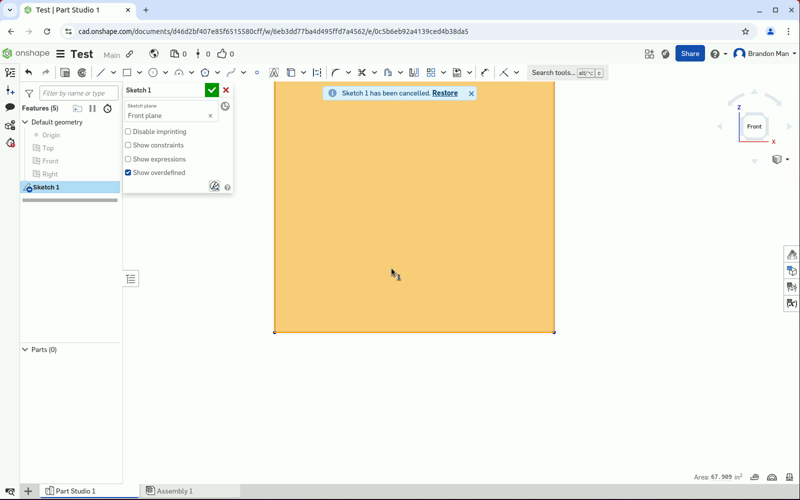
scroll(-6)
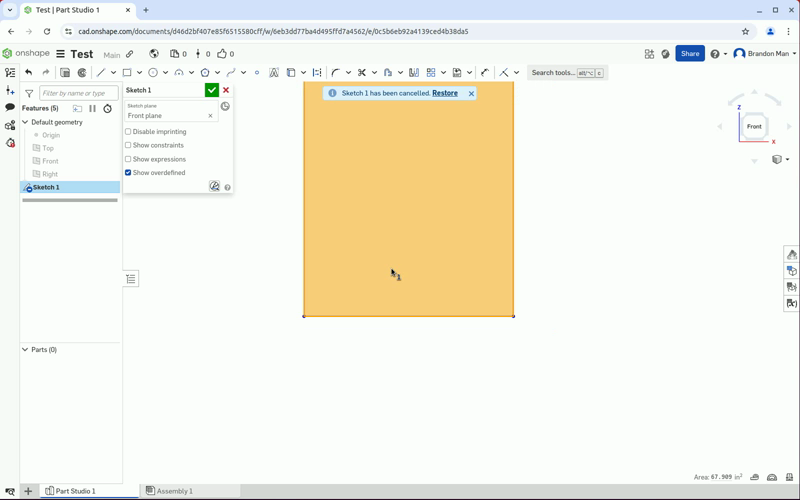
scroll(-6)
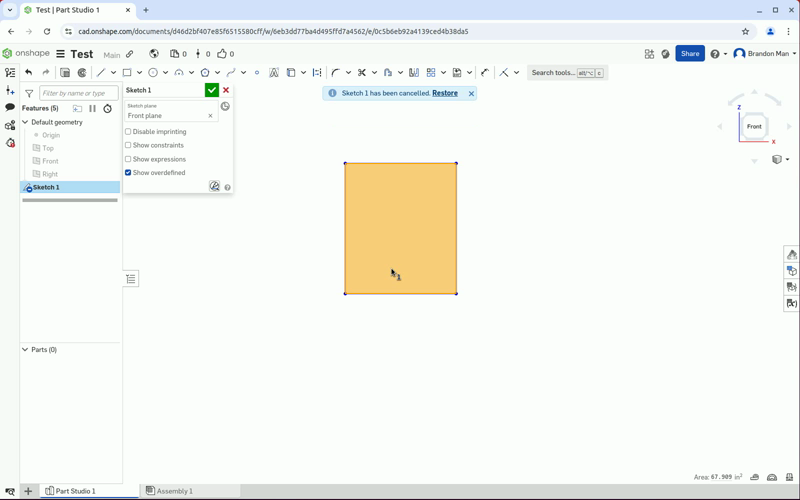
scroll(-6)
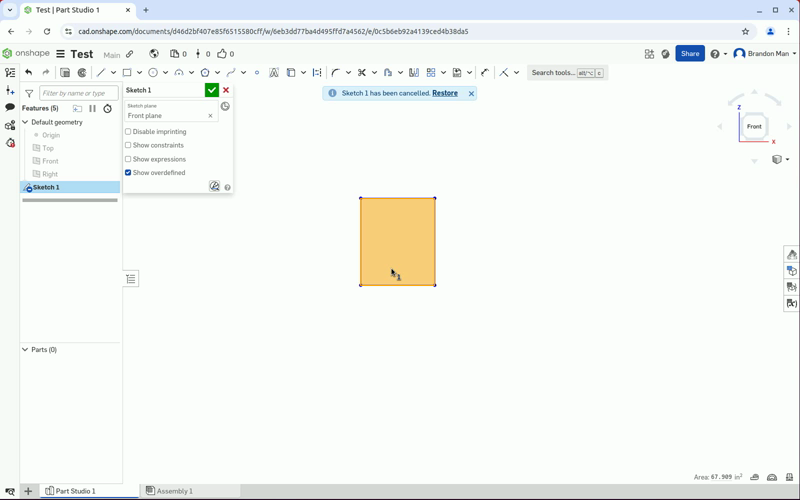
scroll(-6)
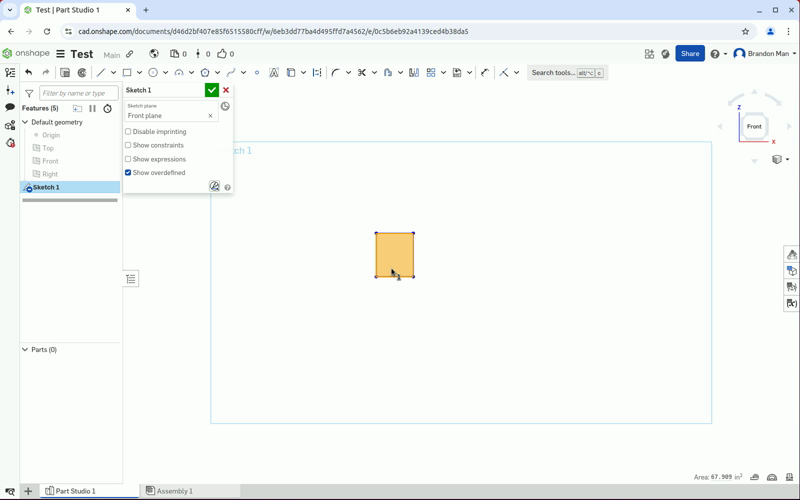
mouse_move(73, 352)
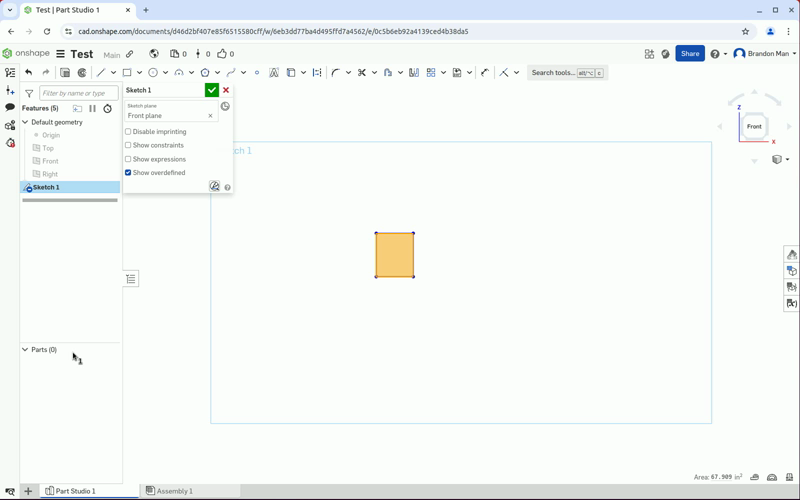
key(shift+y)
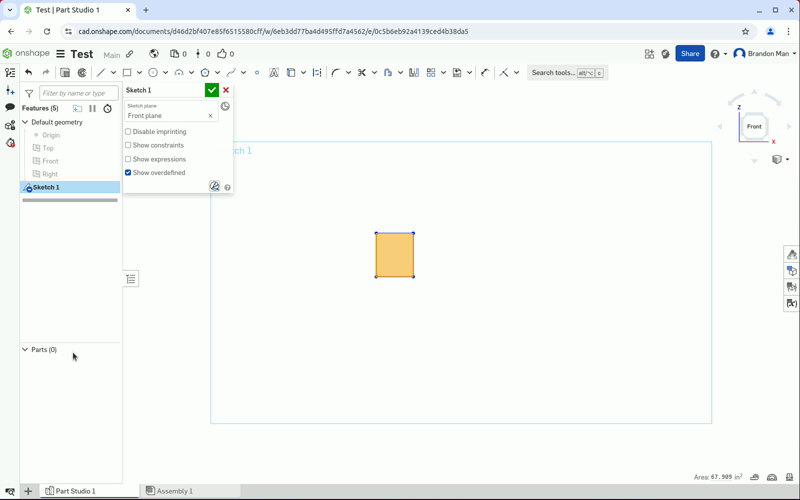
key(shift+e)
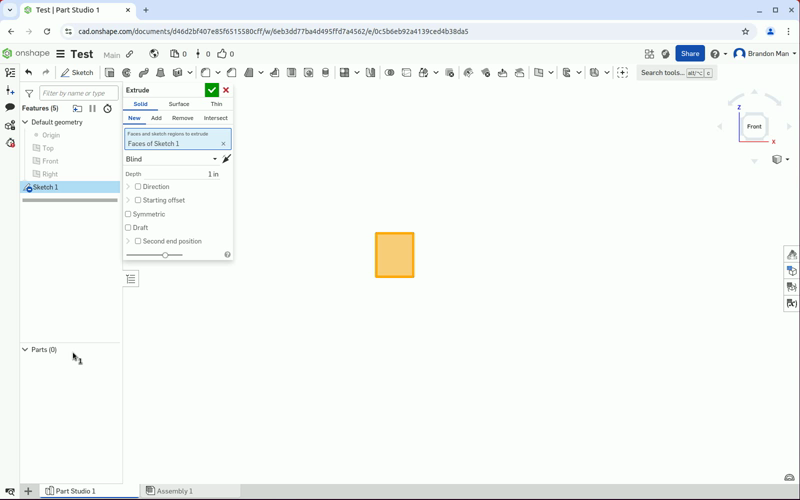
mouse_move(143, 106)
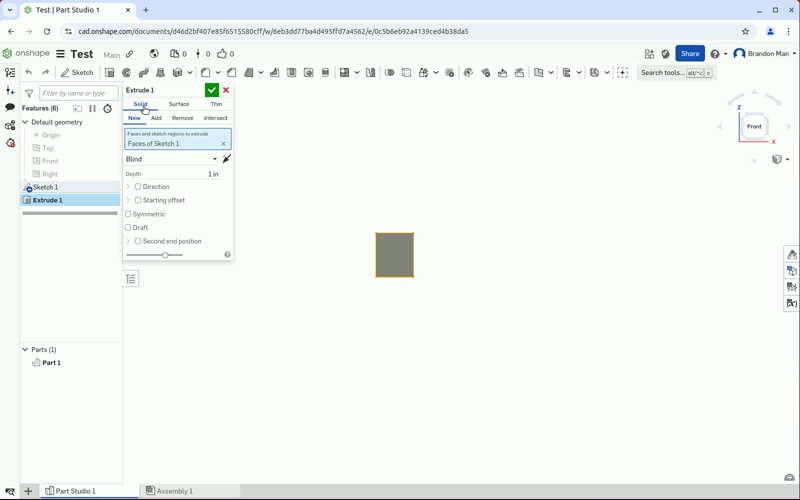
click(143, 106)
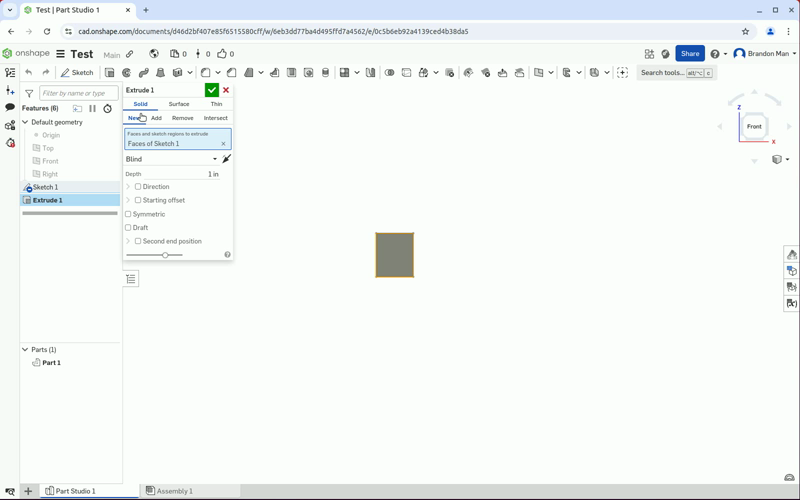
mouse_move(137, 120)
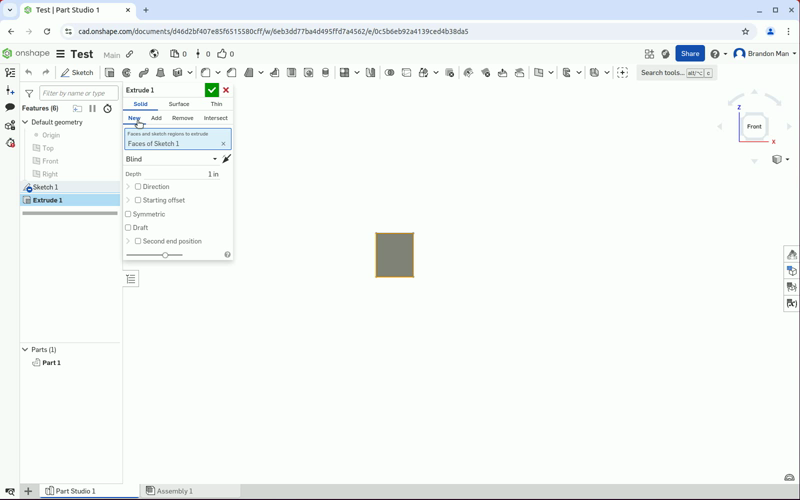
click(137, 120)
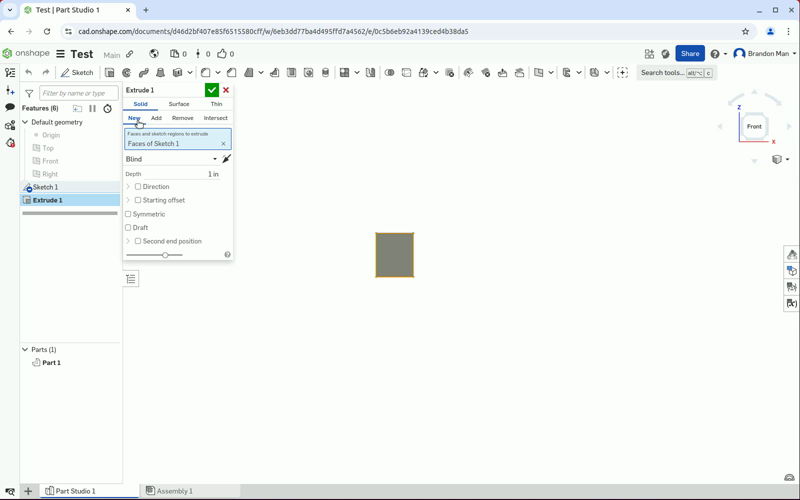
key(tab, 4)
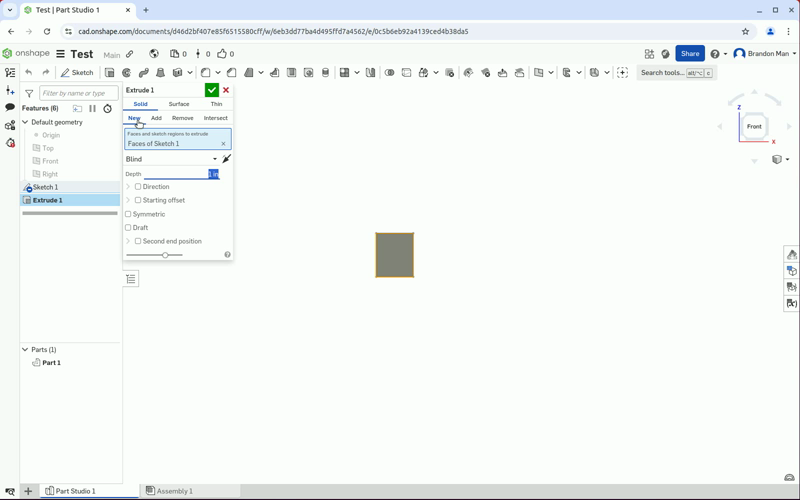
text(3.851)
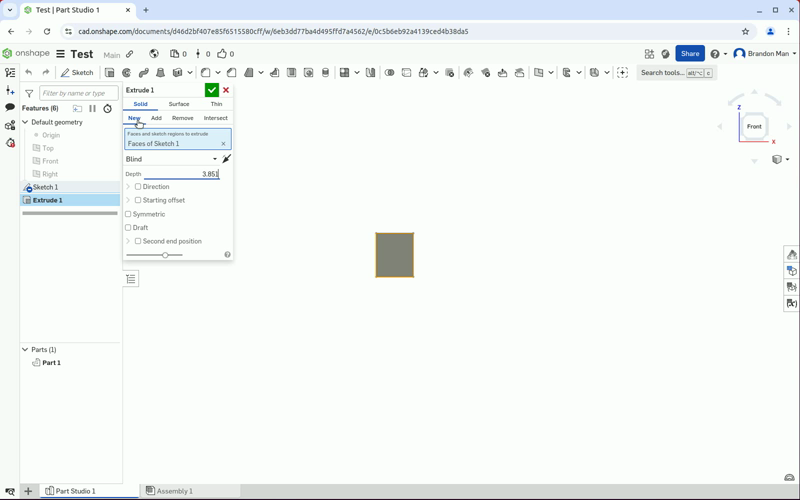
key(enter)
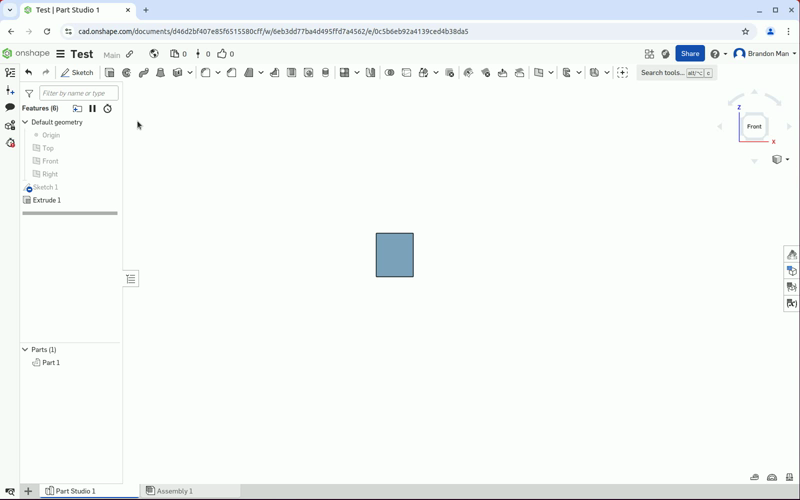
key(shift+h)
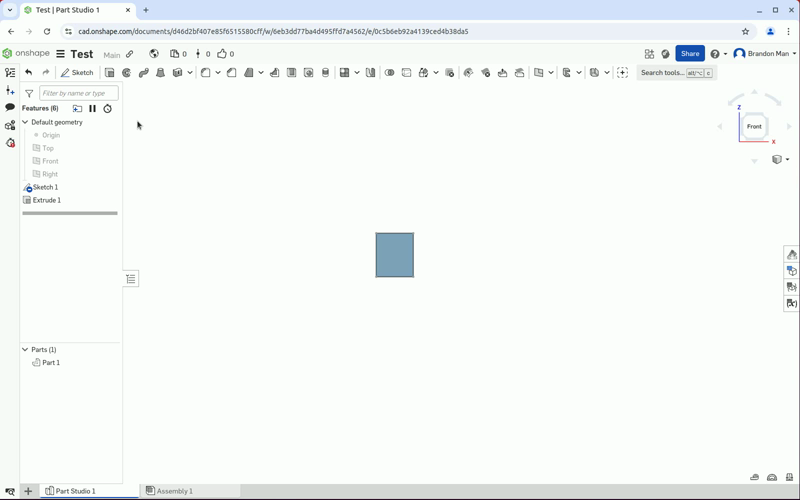
key(shift+h)
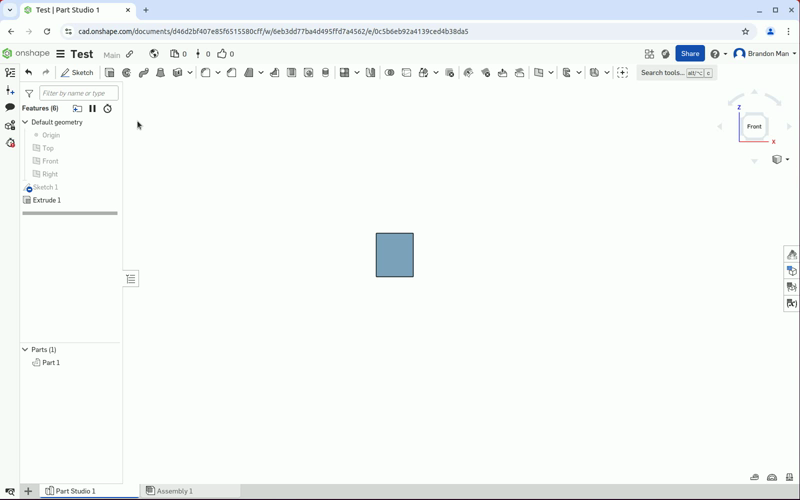
mouse_move(73, 189)
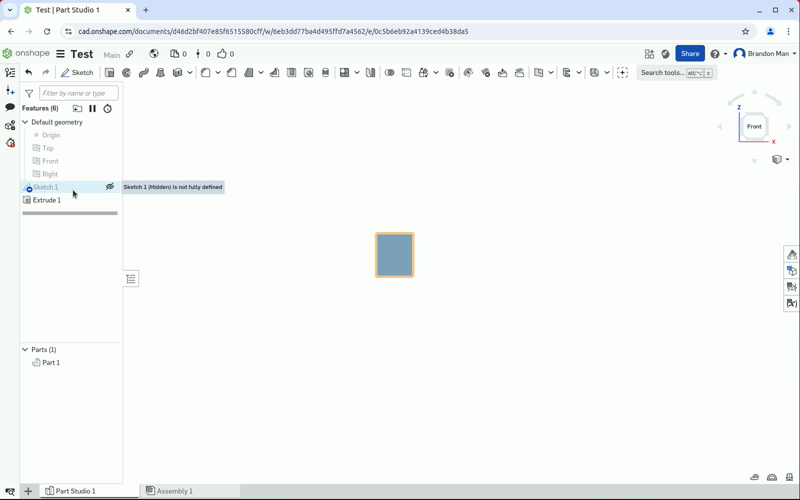
click(73, 189)
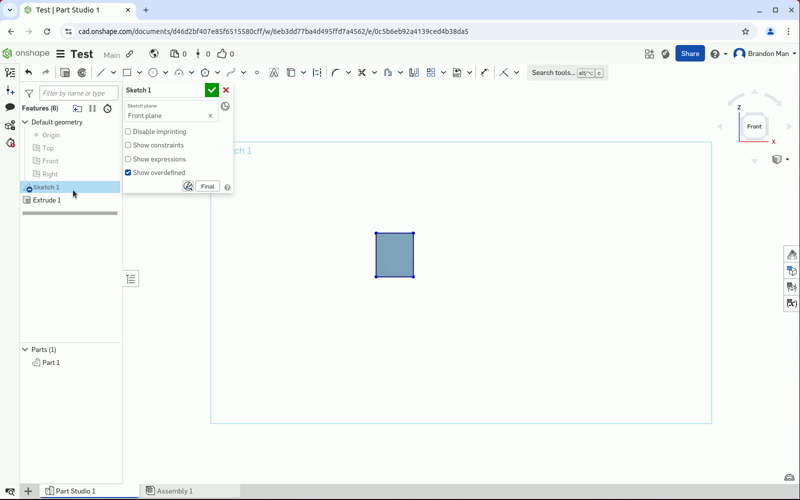
mouse_move(229, 92)
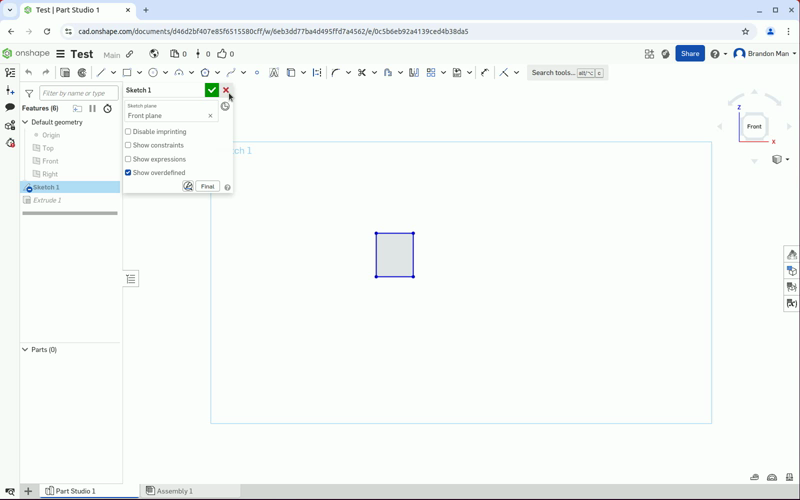
click(229, 92)
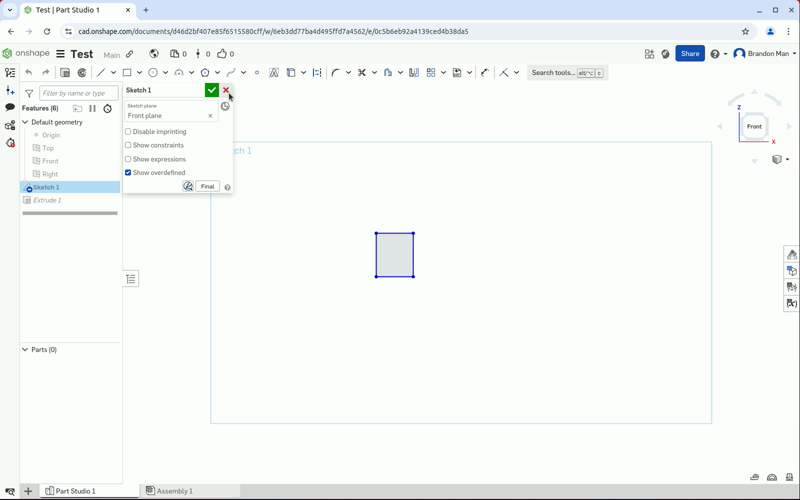
key(shift+s)
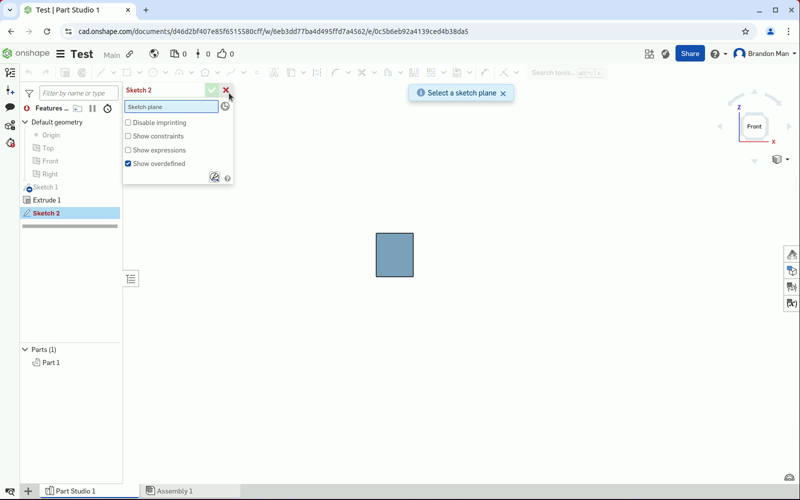
mouse_move(73, 163)
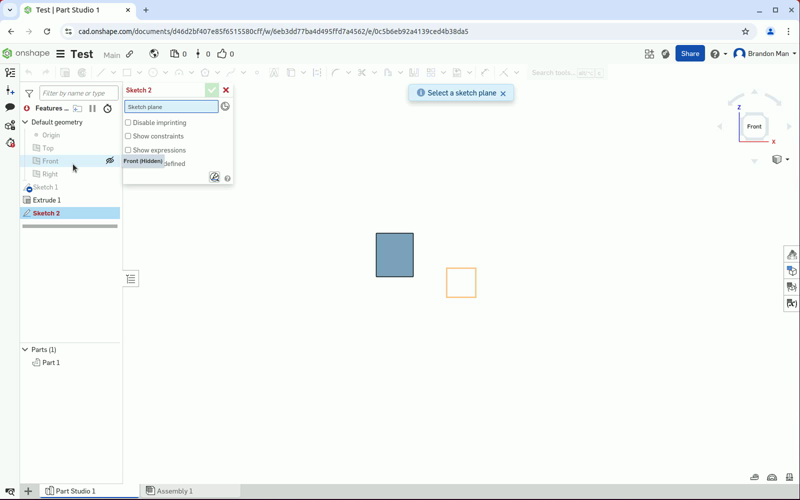
click(73, 163)
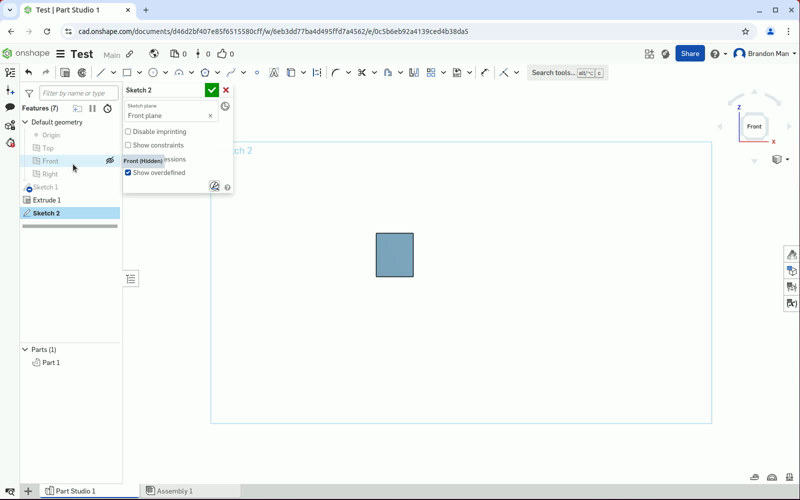
mouse_move(73, 352)
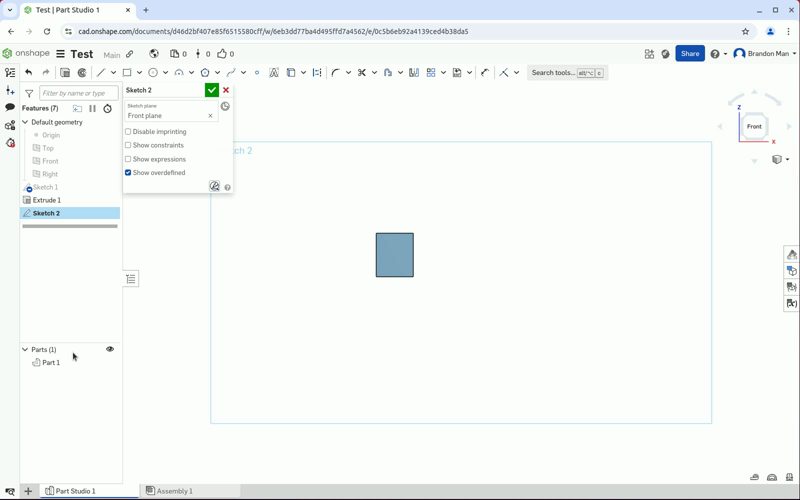
key(y)
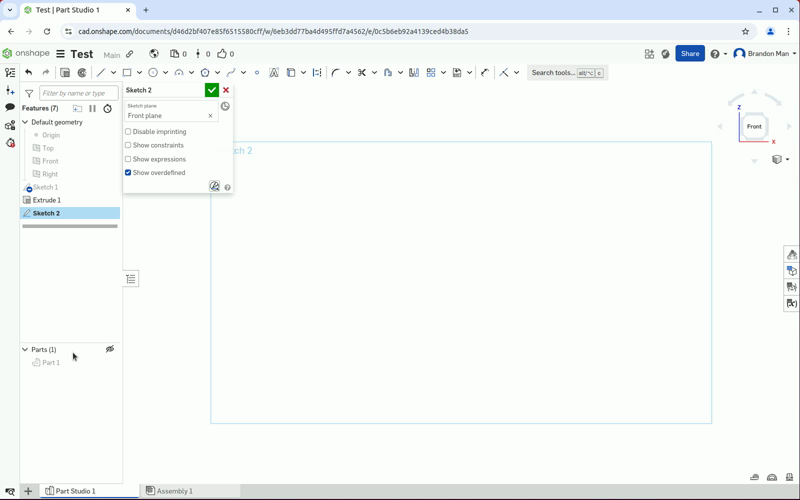
key(l)
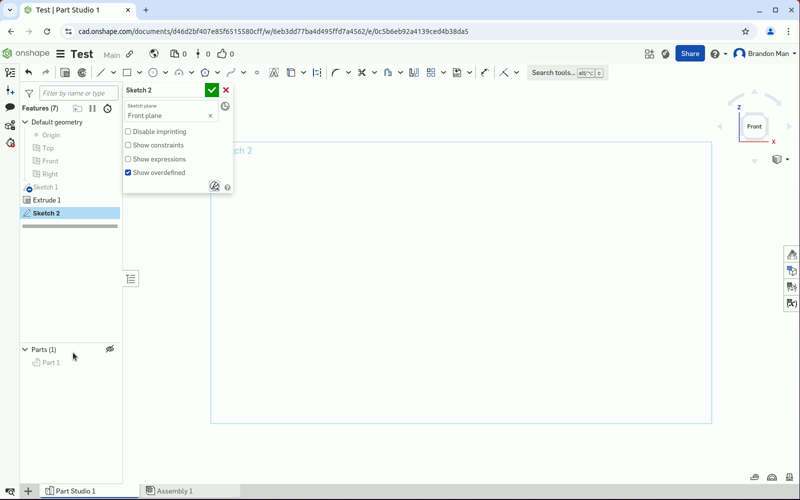
key_down(shift)
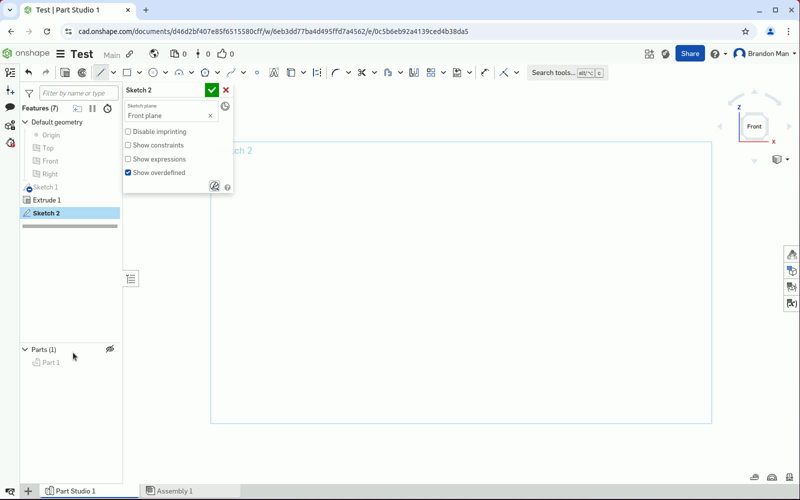
mouse_move(498, 246)
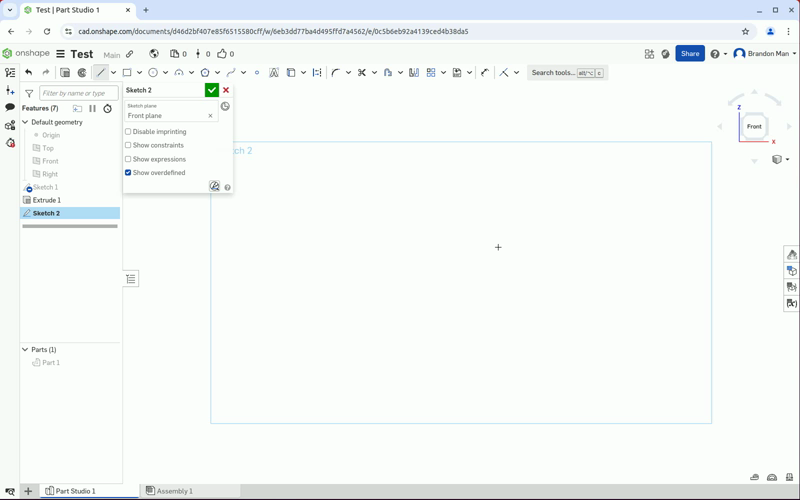
click(498, 246)
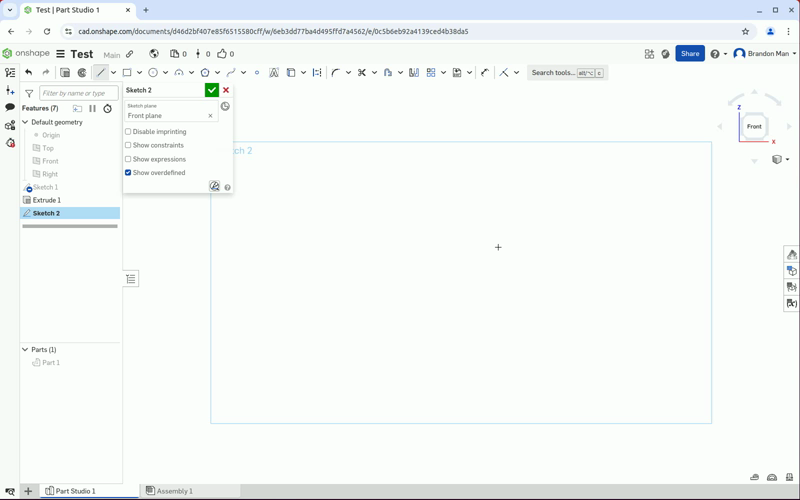
key_up(shift)
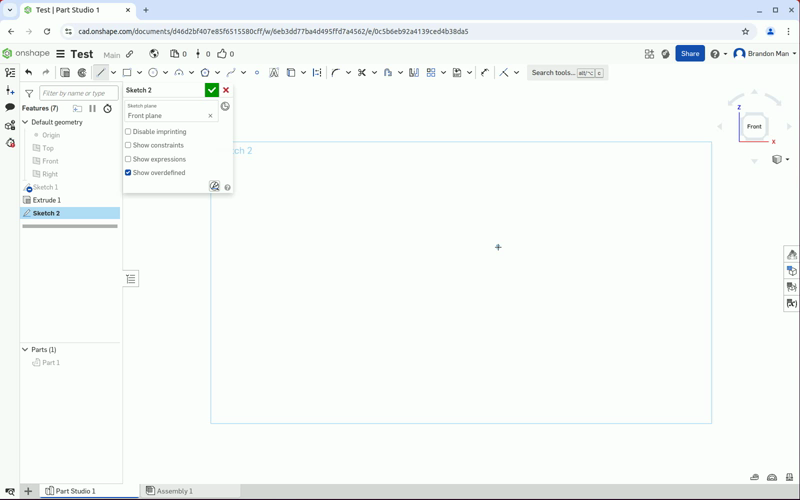
key_down(shift)
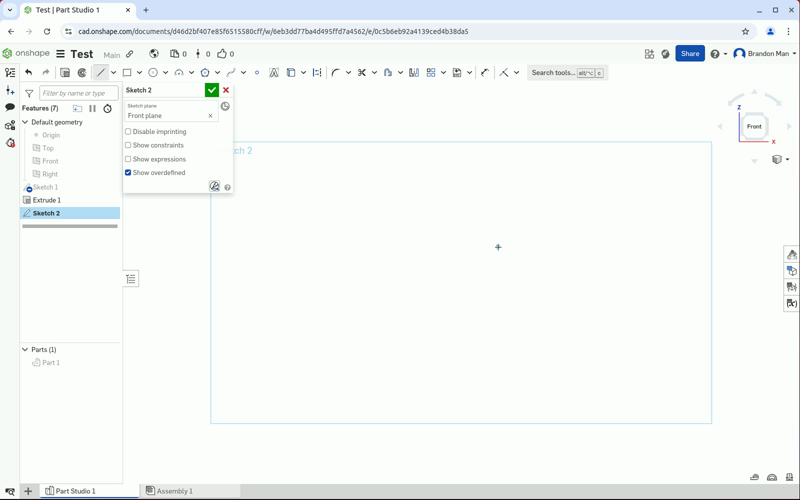
mouse_move(528, 246)
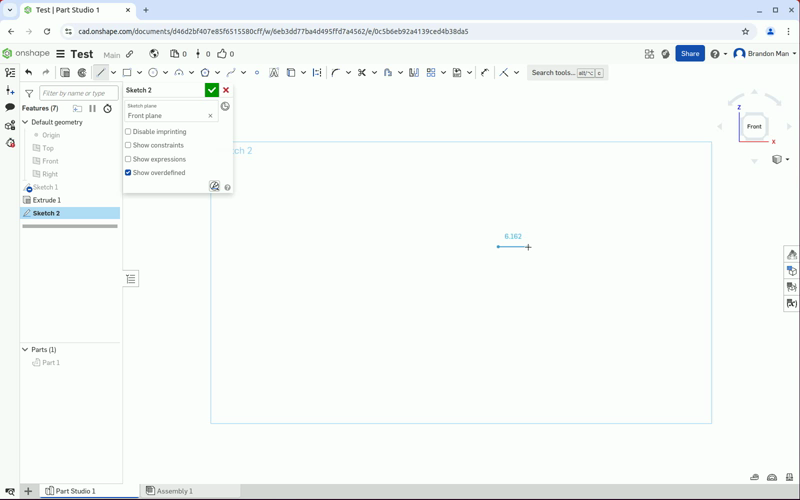
mouse_move(526, 246)
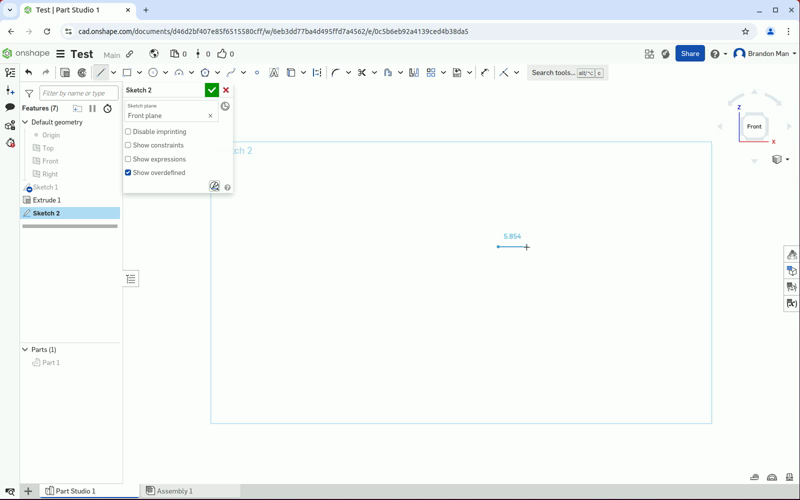
click(526, 246)
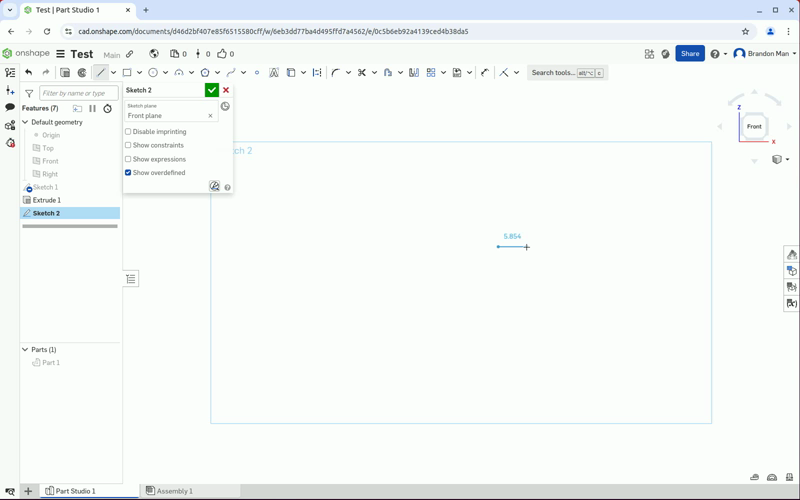
key_up(shift)
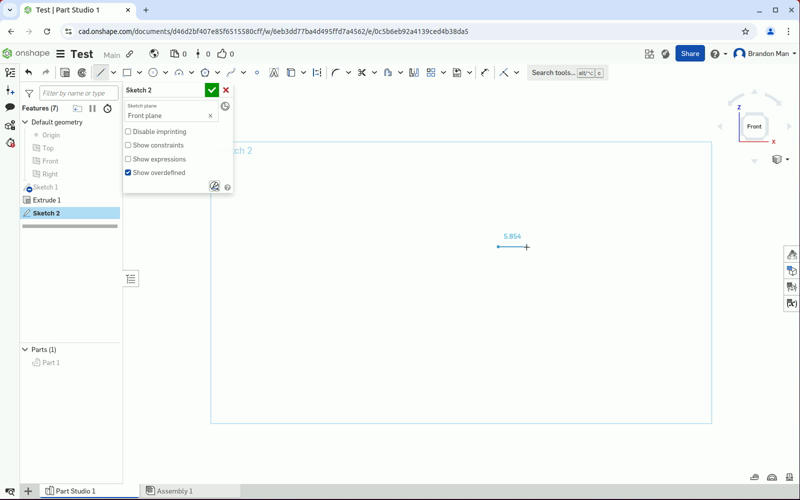
key_down(shift)
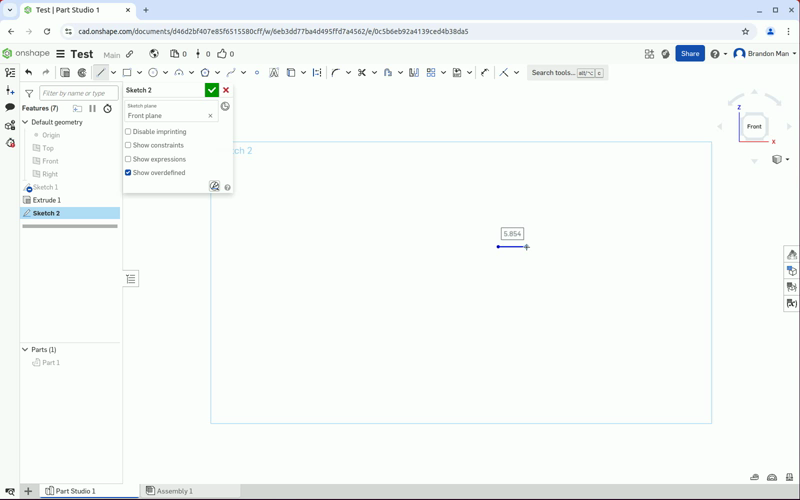
mouse_move(556, 246)
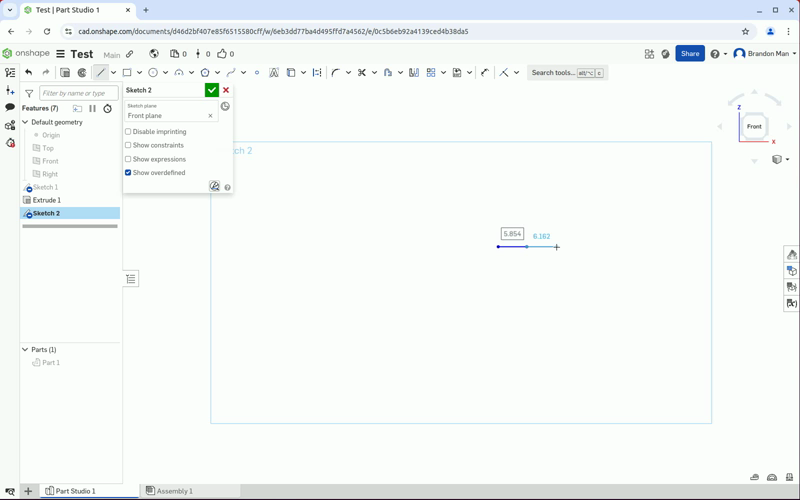
mouse_move(526, 204)
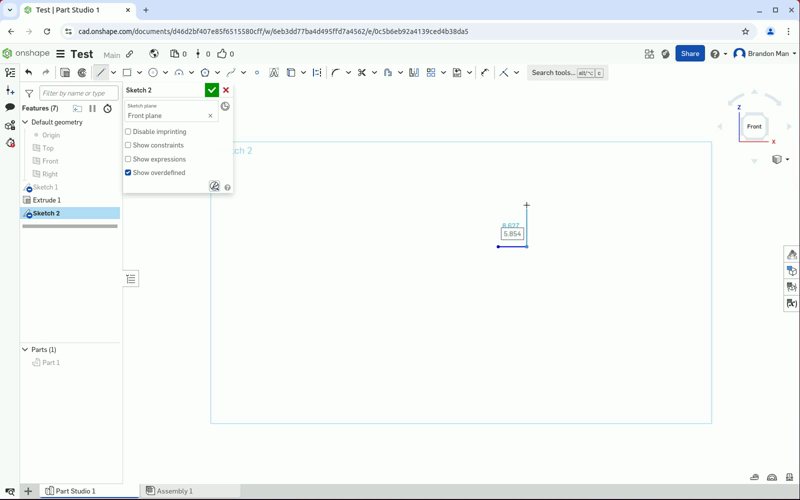
click(526, 204)
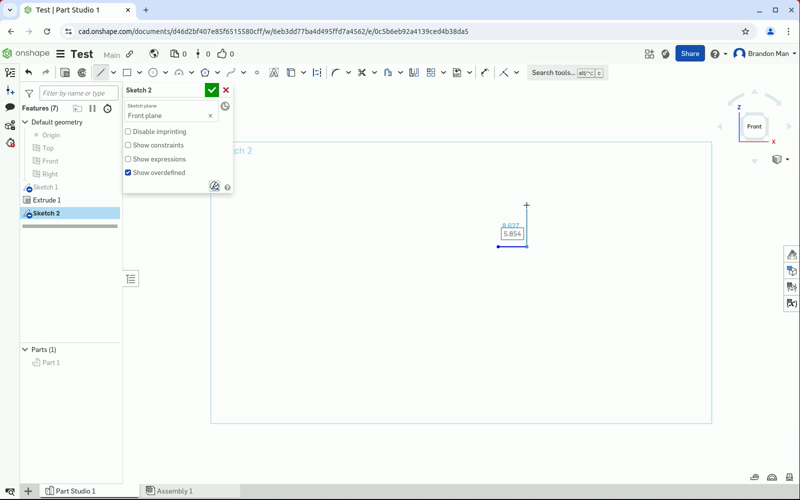
key_up(shift)
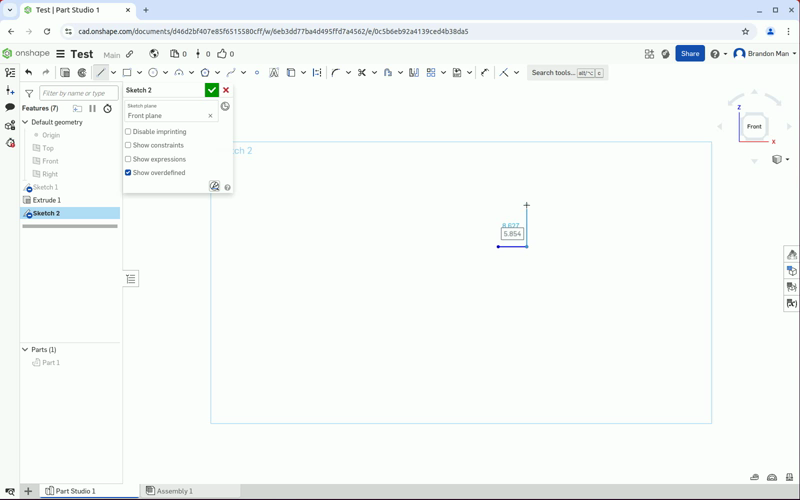
key_down(shift)
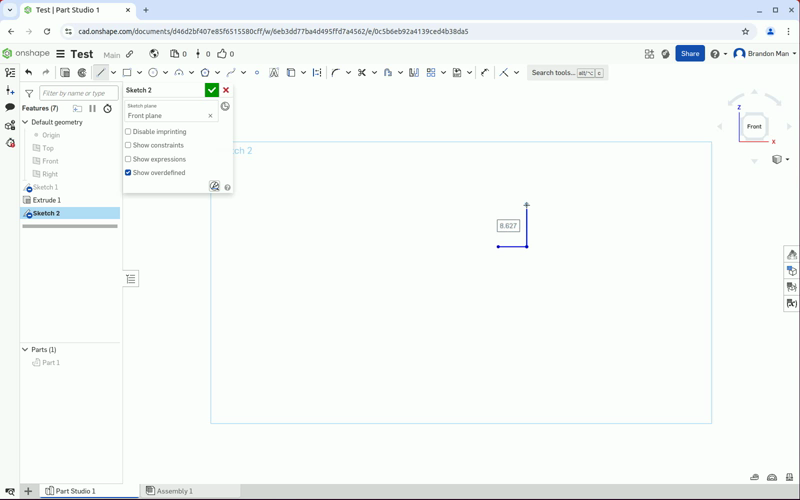
mouse_move(556, 204)
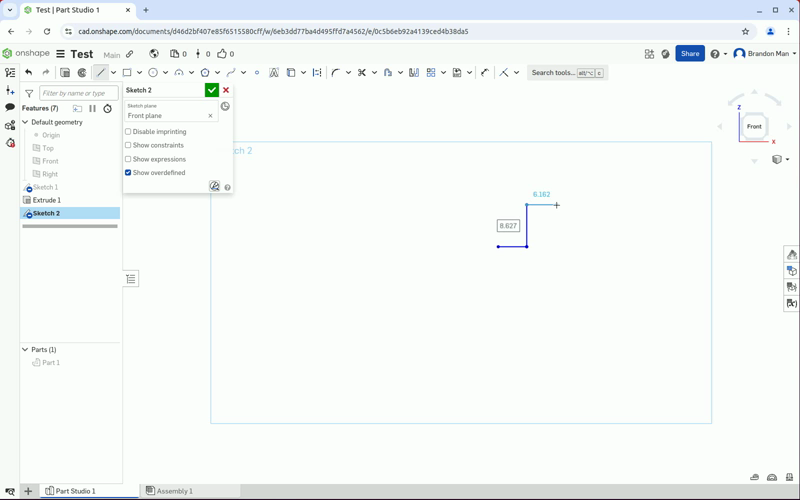
mouse_move(498, 204)
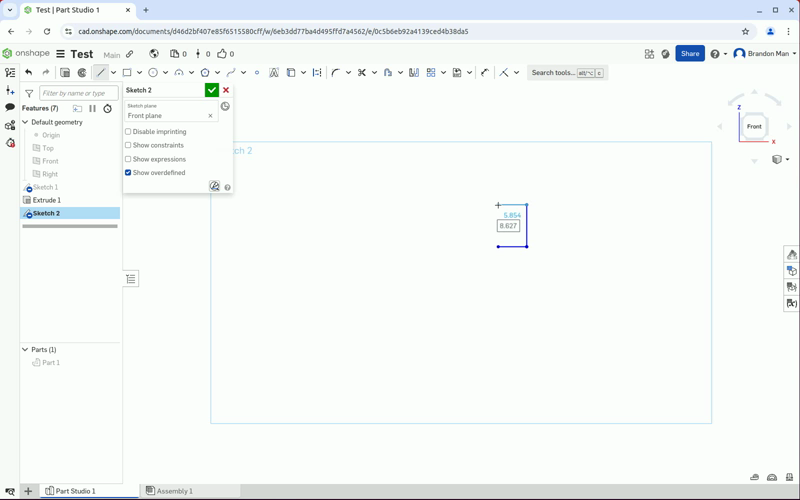
click(498, 204)
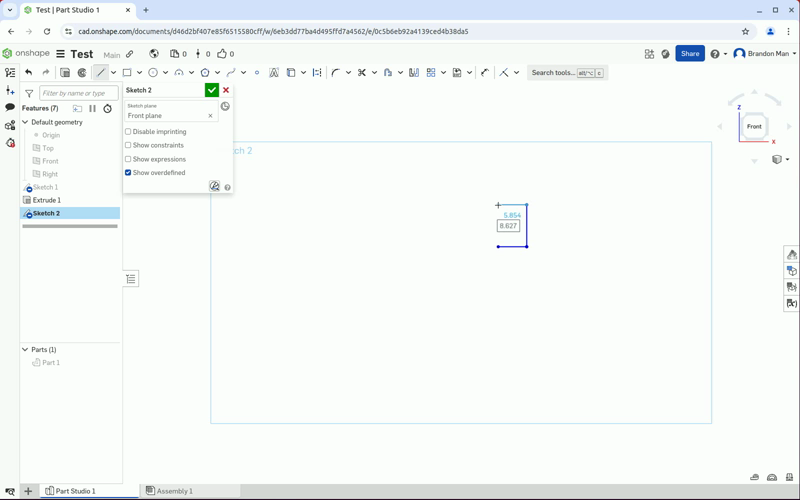
key_up(shift)
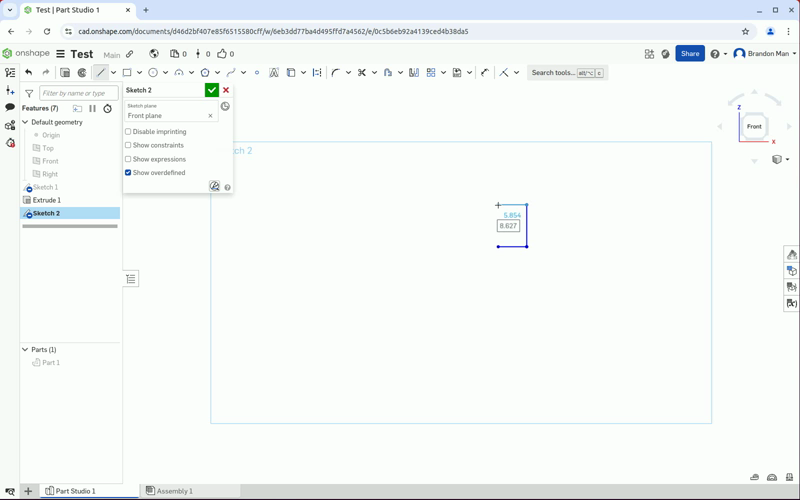
mouse_move(528, 204)
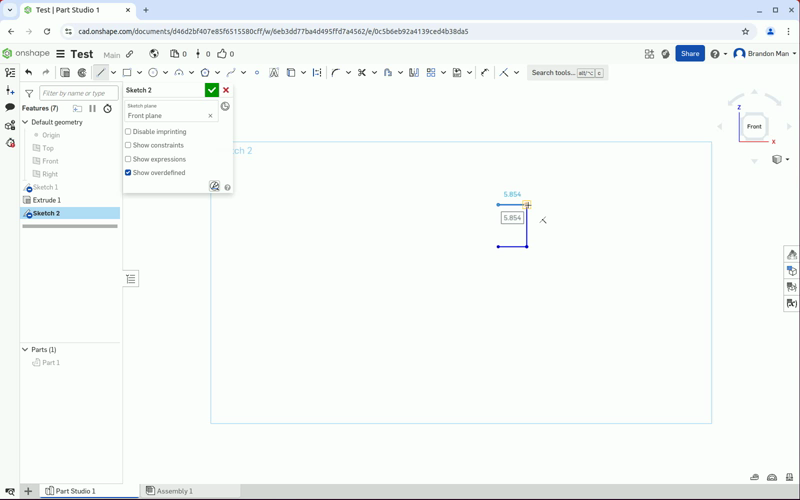
key_down(shift)
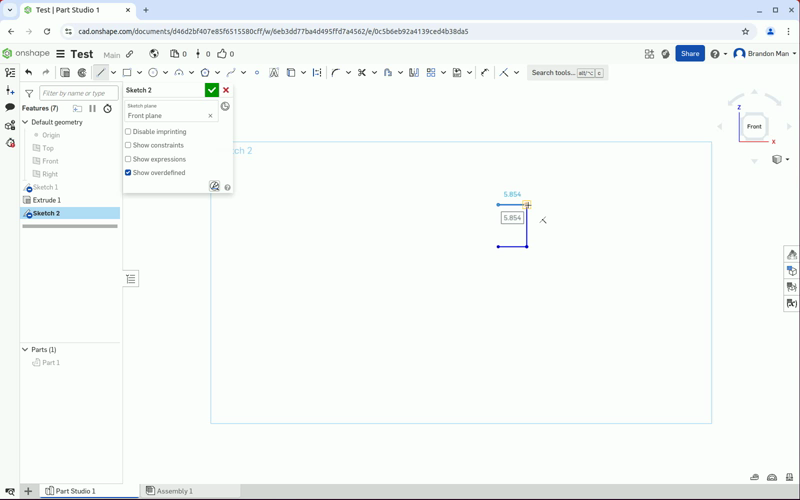
mouse_move(498, 246)
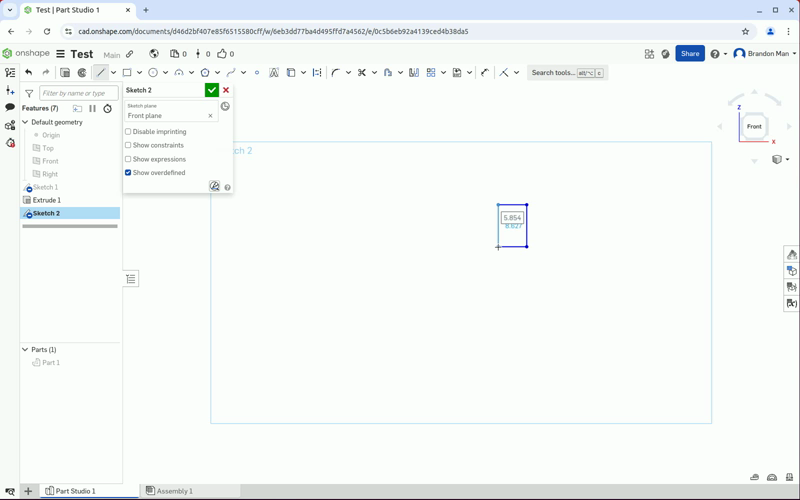
key_up(shift)
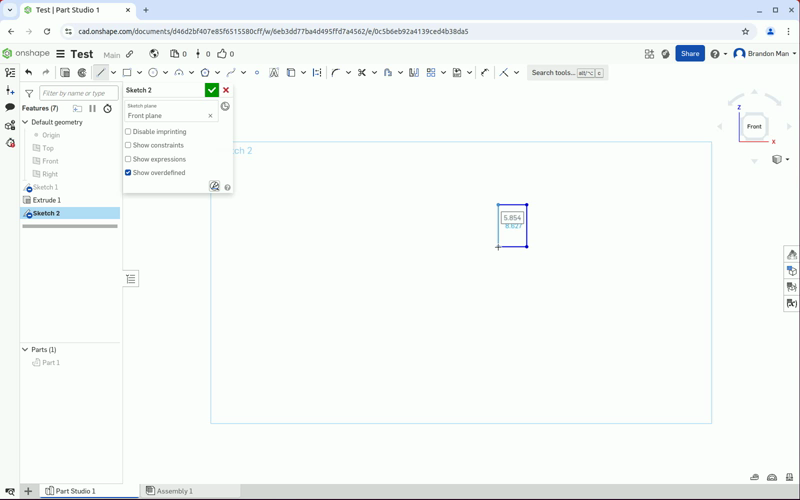
click(498, 246)
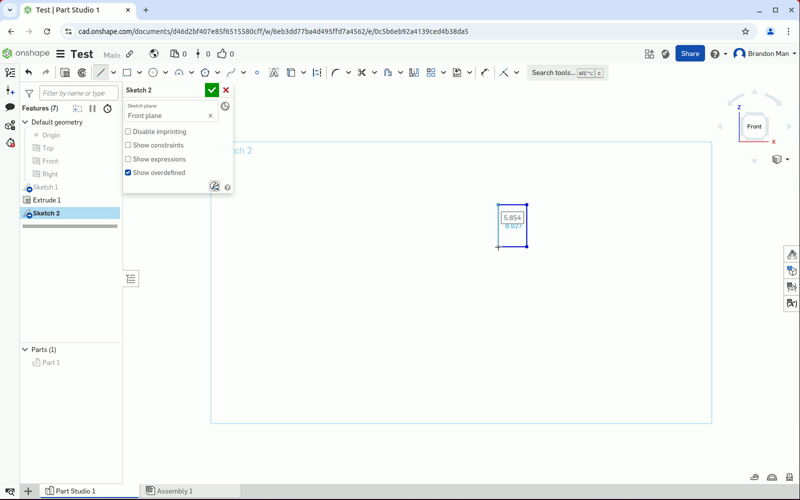
key(esc)
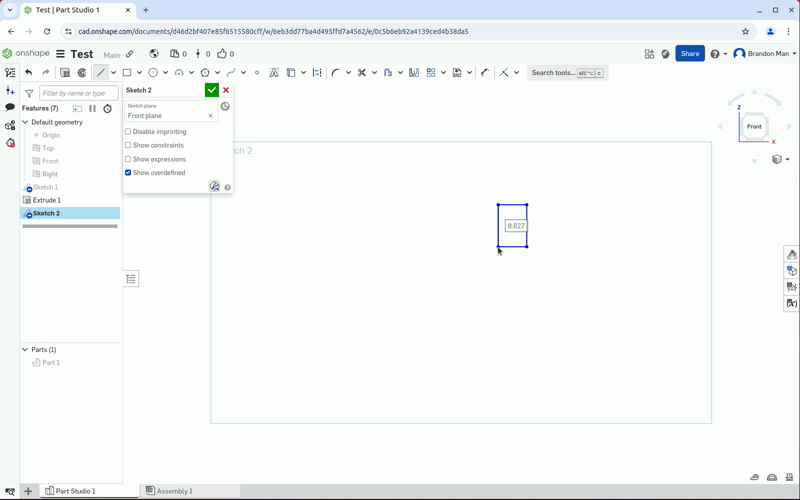
mouse_move(517, 211)
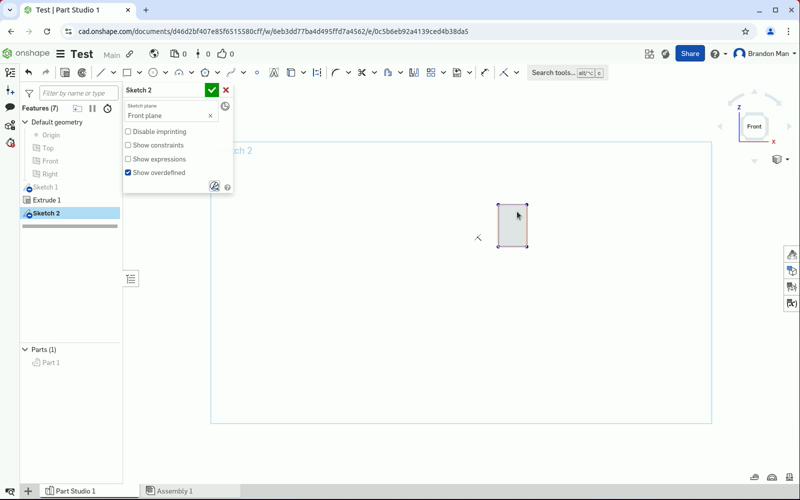
scroll(6)
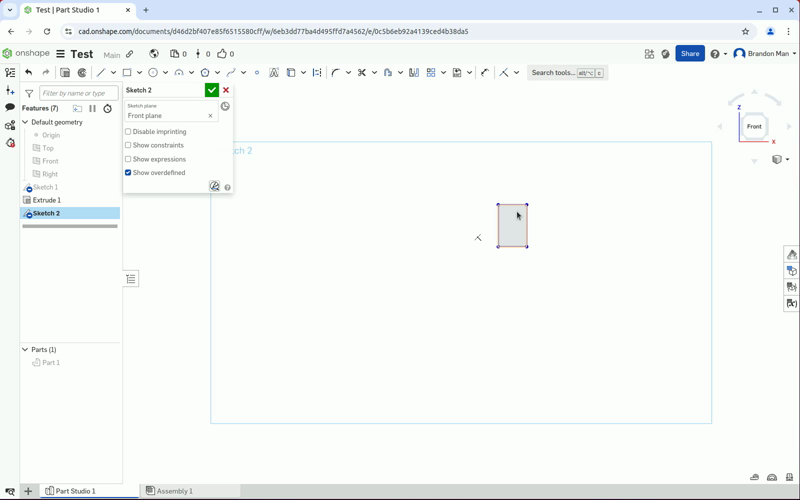
scroll(6)
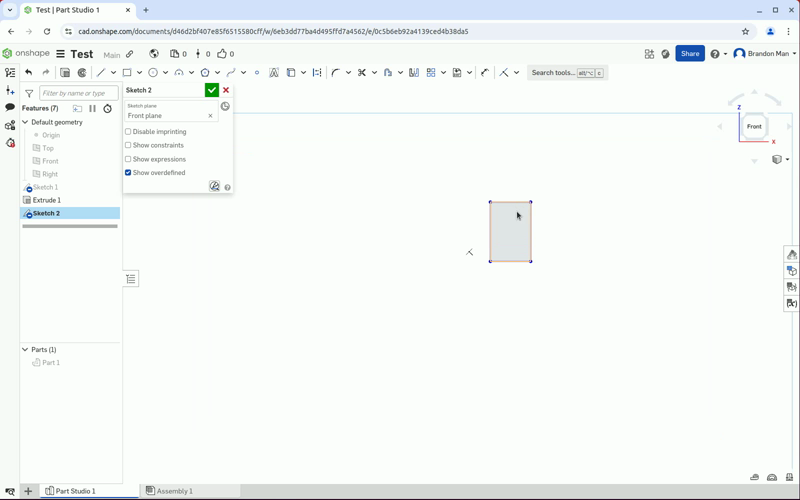
scroll(6)
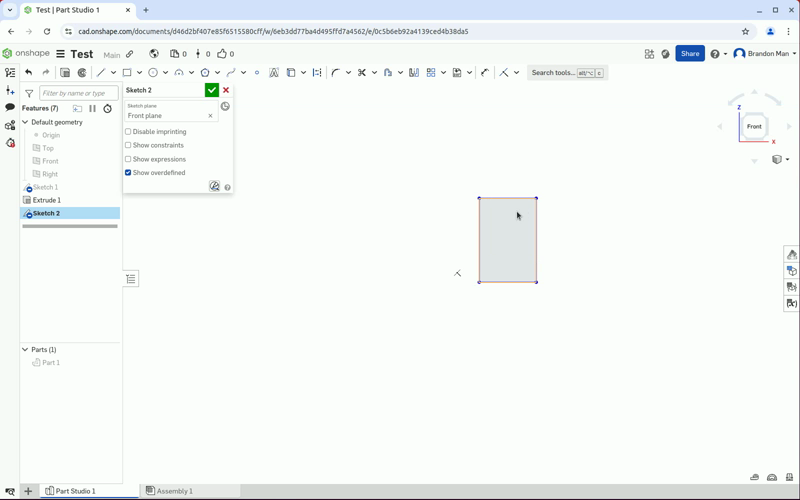
scroll(6)
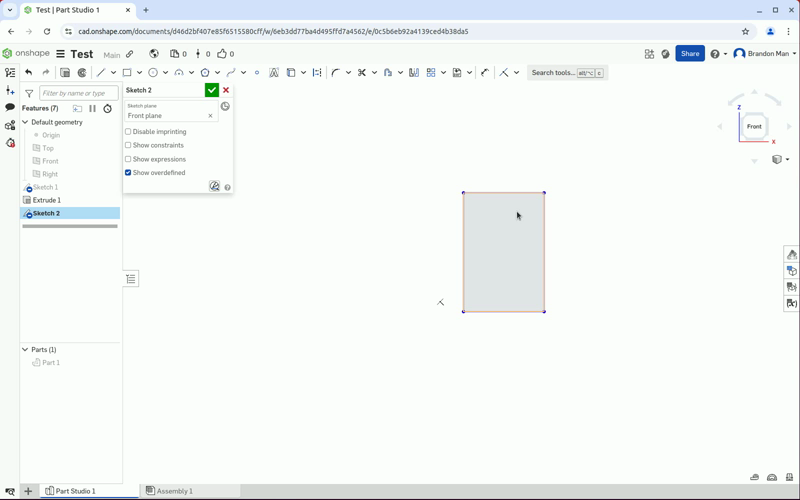
scroll(6)
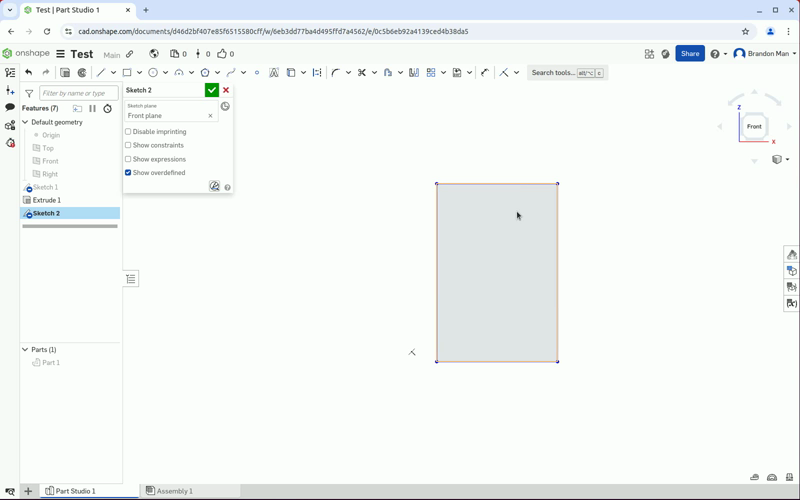
scroll(6)
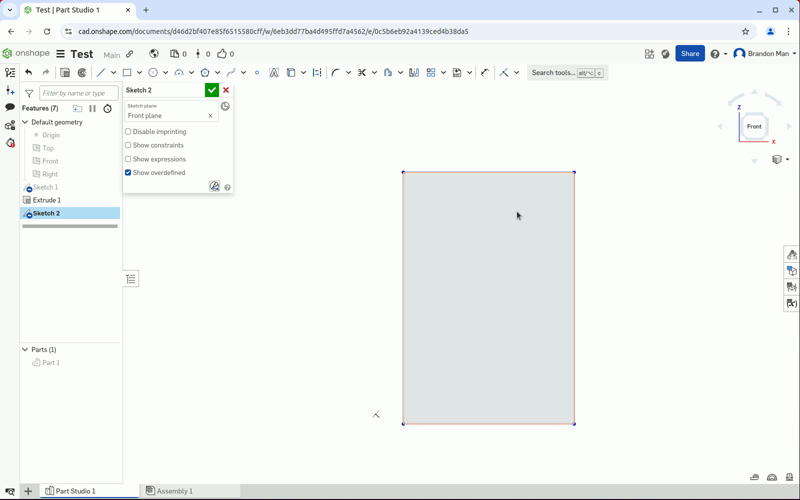
scroll(6)
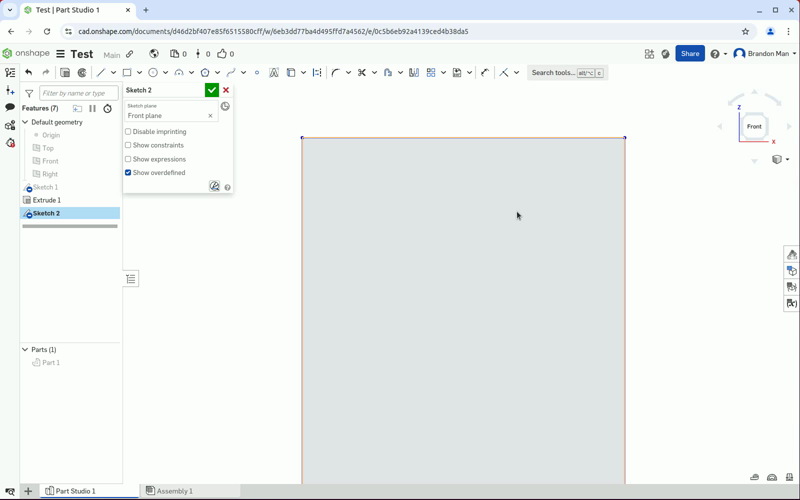
click(517, 211)
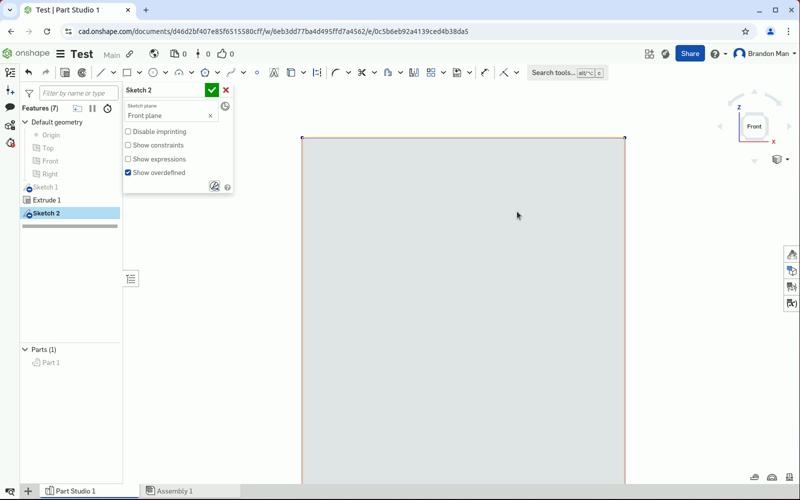
scroll(-6)
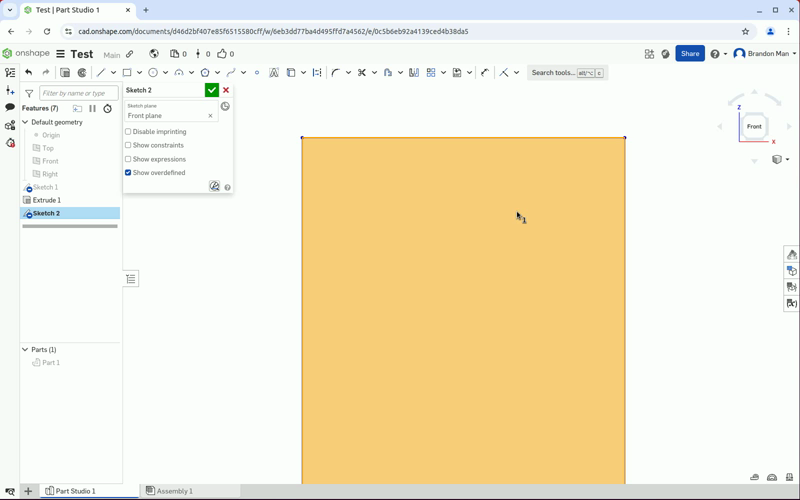
scroll(-6)
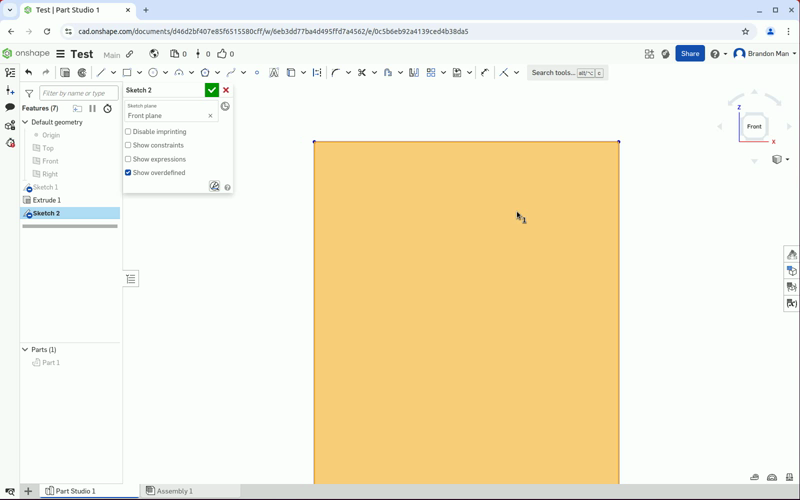
scroll(-6)
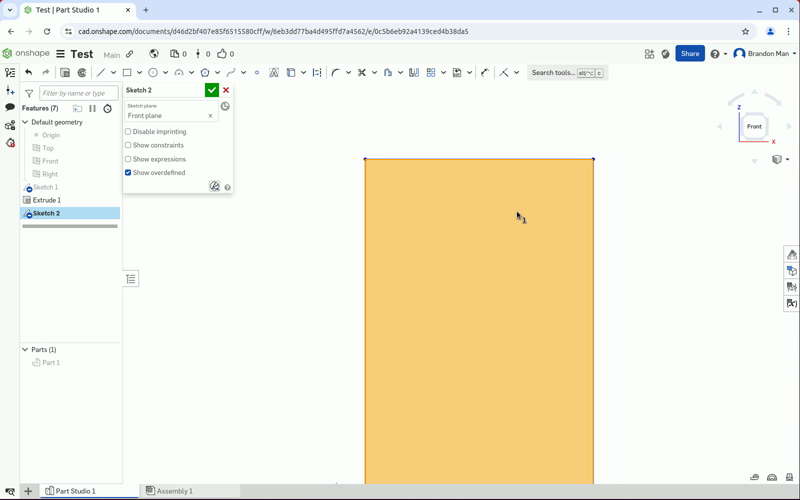
scroll(-6)
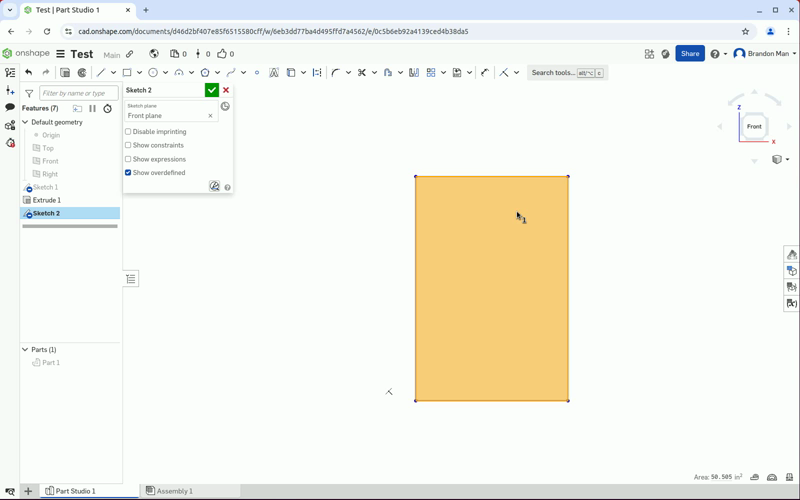
scroll(-6)
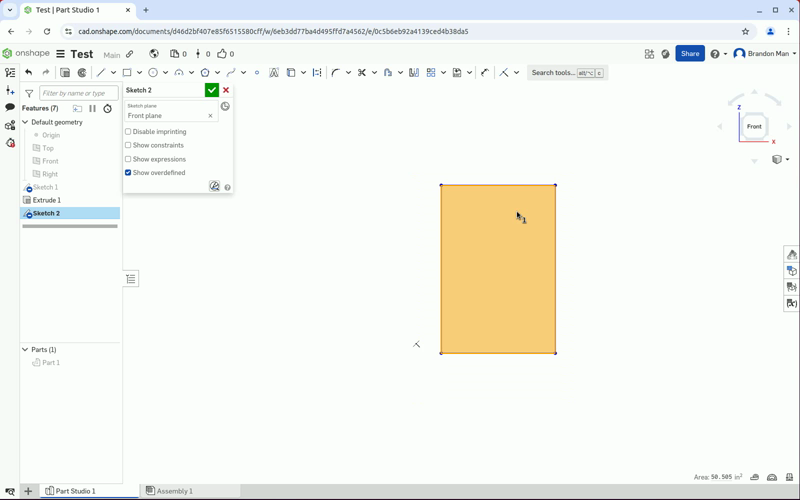
scroll(-6)
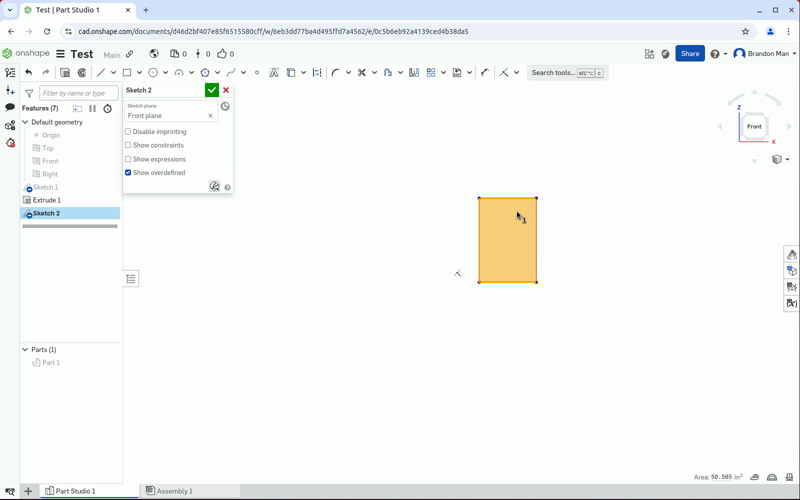
scroll(-6)
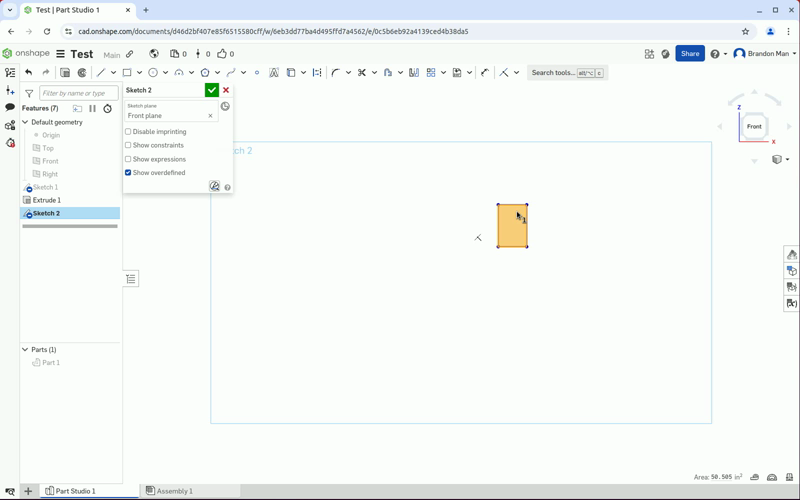
mouse_move(73, 352)
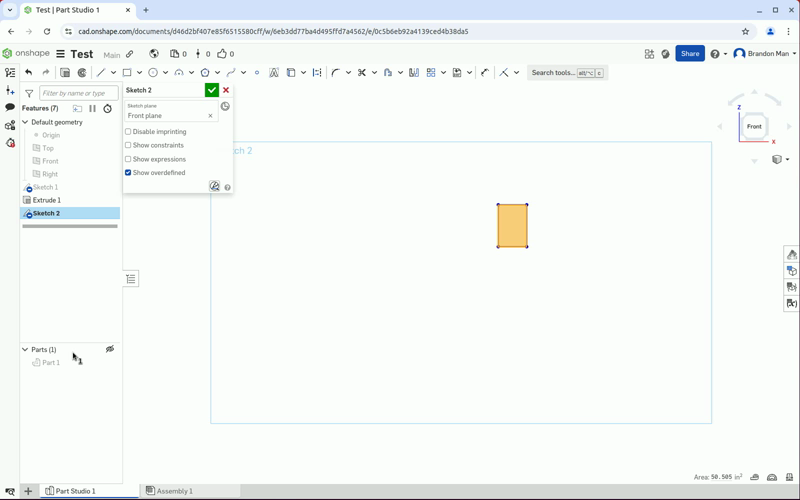
key(shift+y)
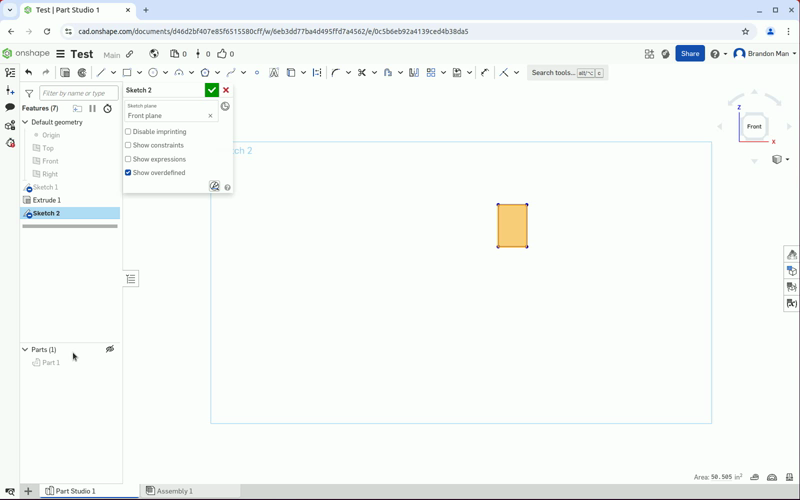
key(shift+e)
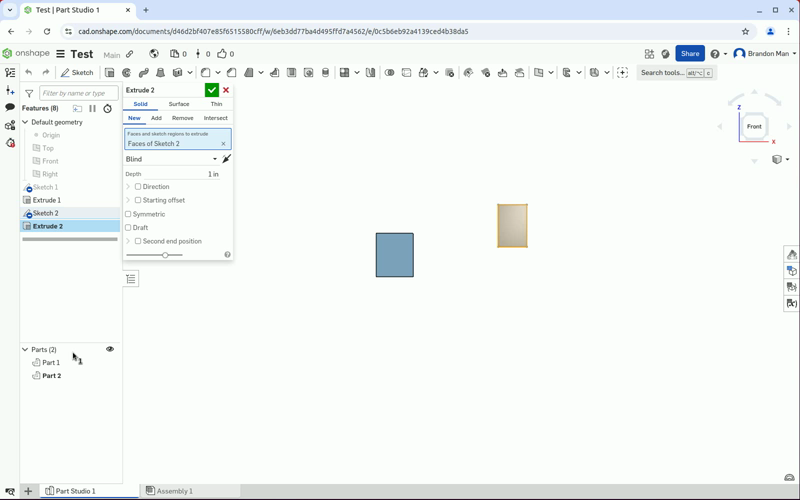
mouse_move(143, 106)
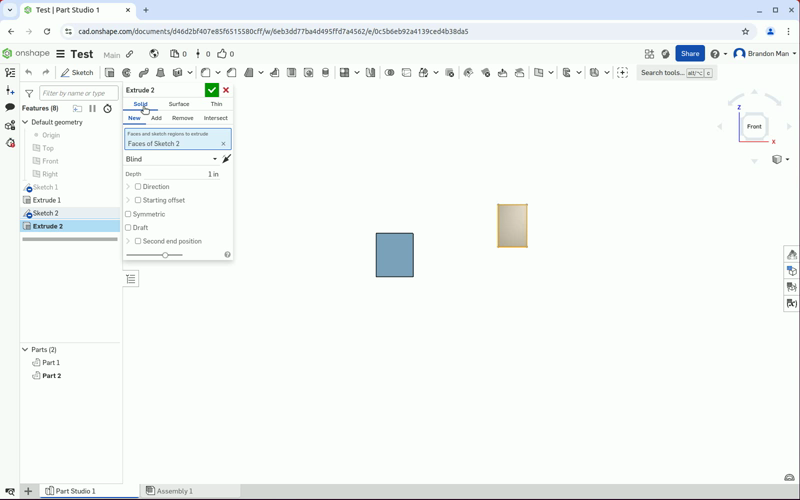
click(143, 106)
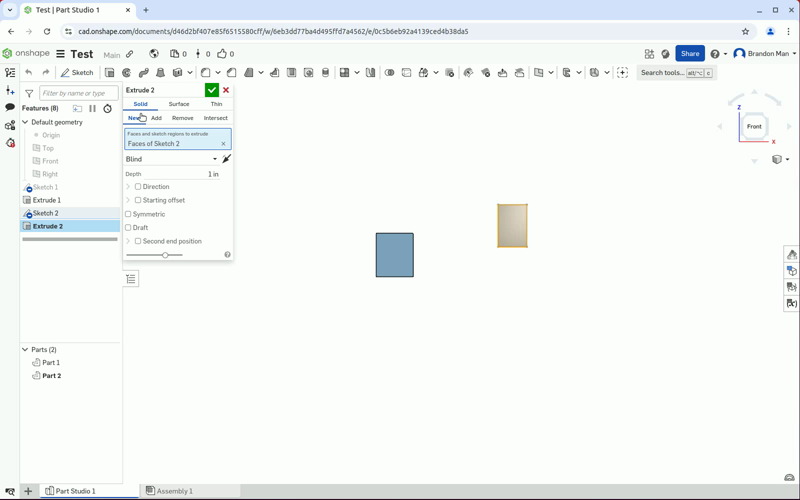
mouse_move(137, 120)
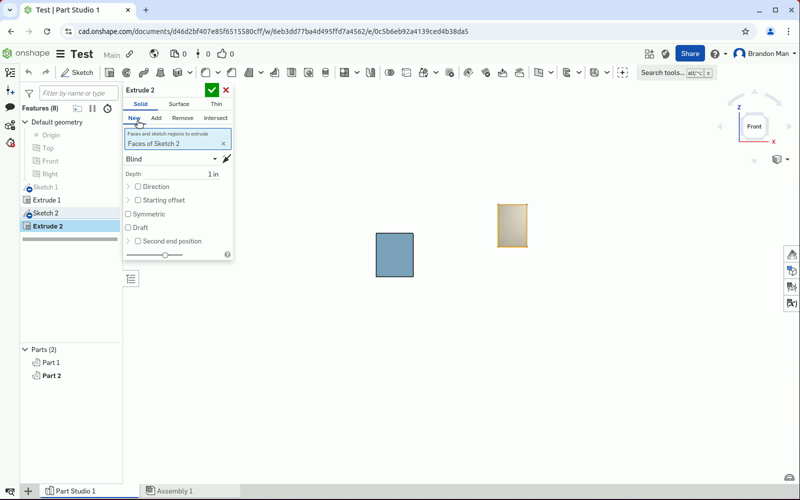
click(137, 120)
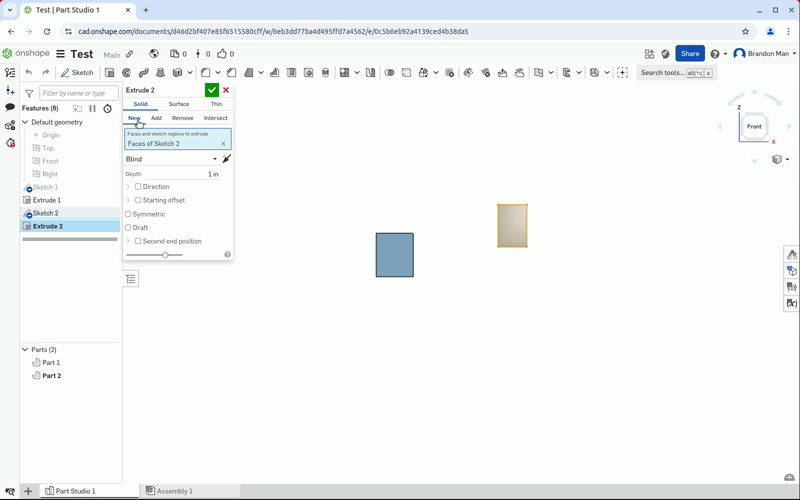
key(tab, 4)
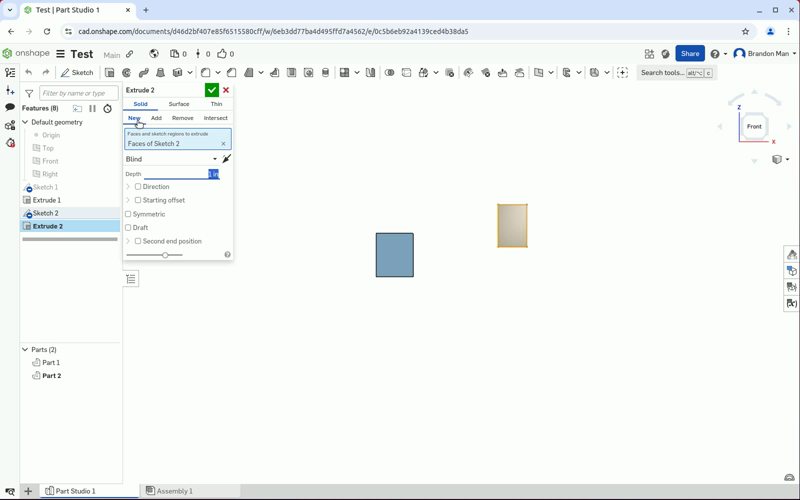
text(3.851)
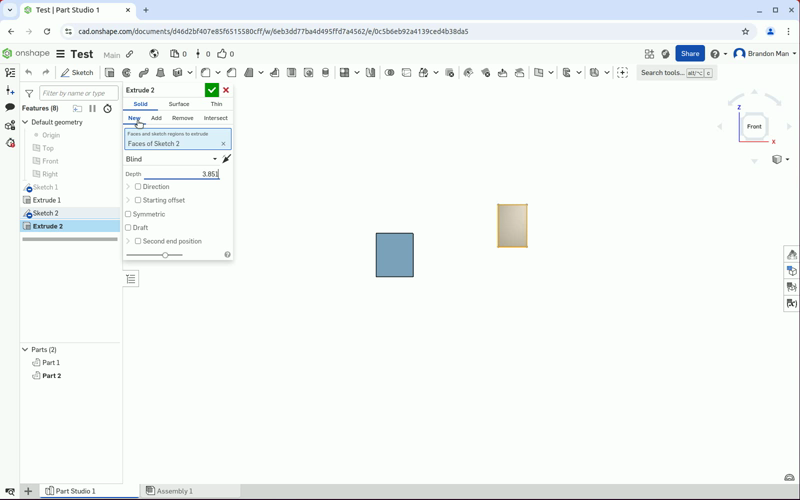
key(enter)
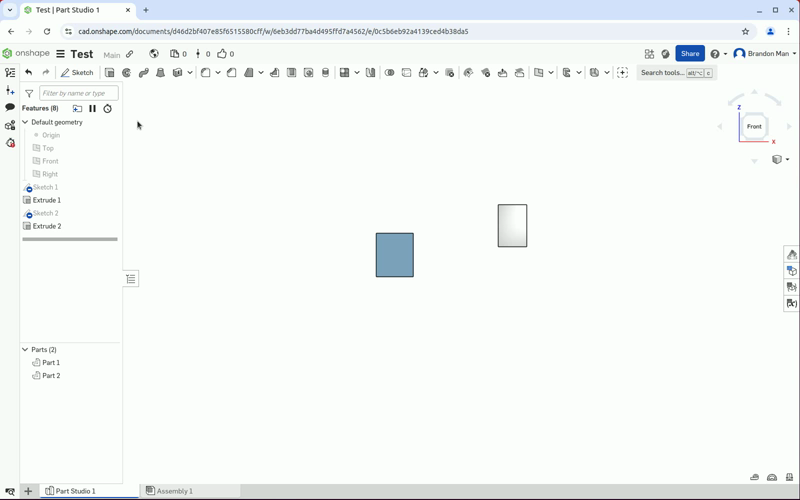
key(shift+h)
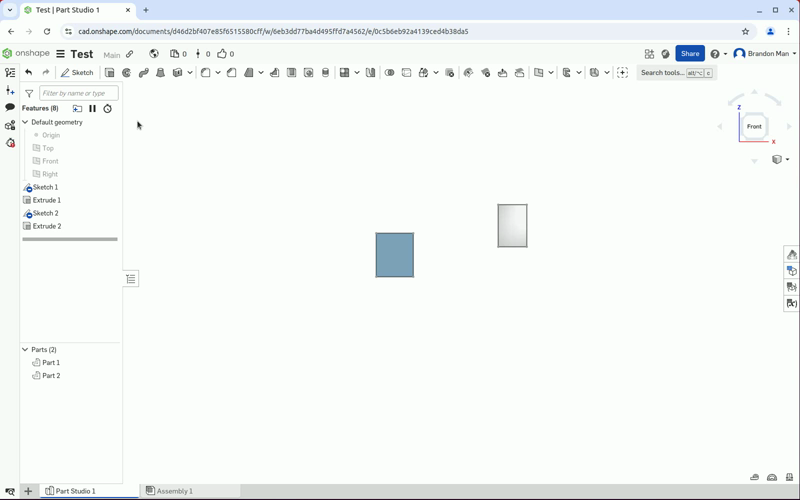
key(shift+h)
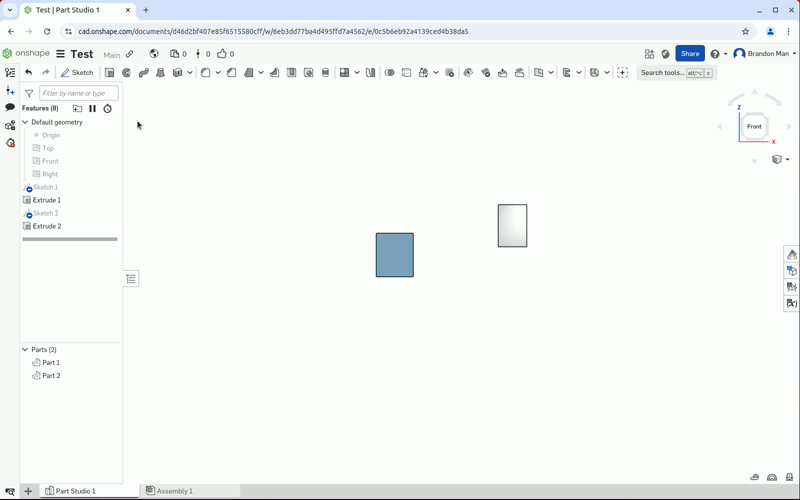
mouse_move(73, 189)
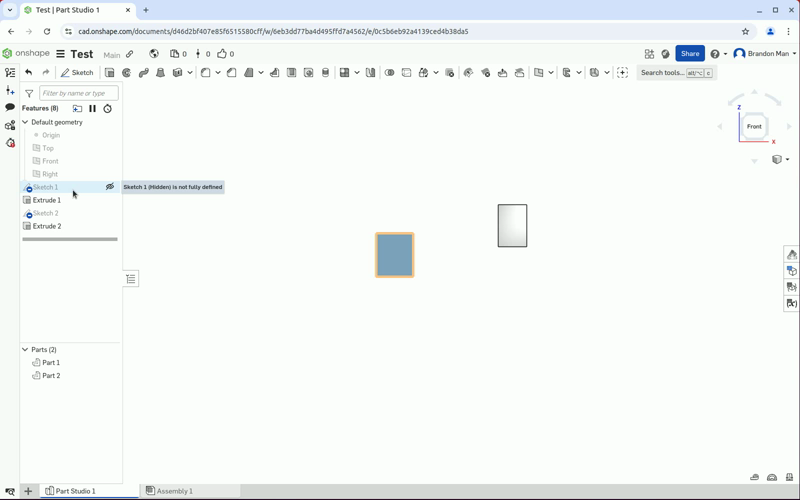
click(73, 189)
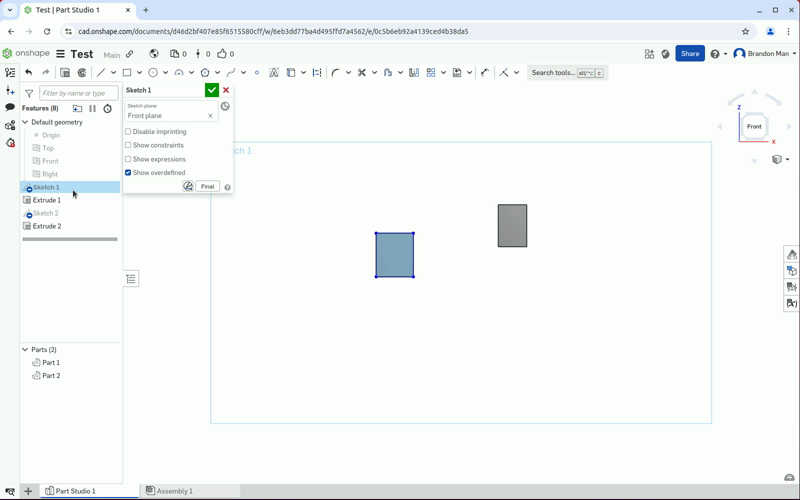
mouse_move(229, 92)
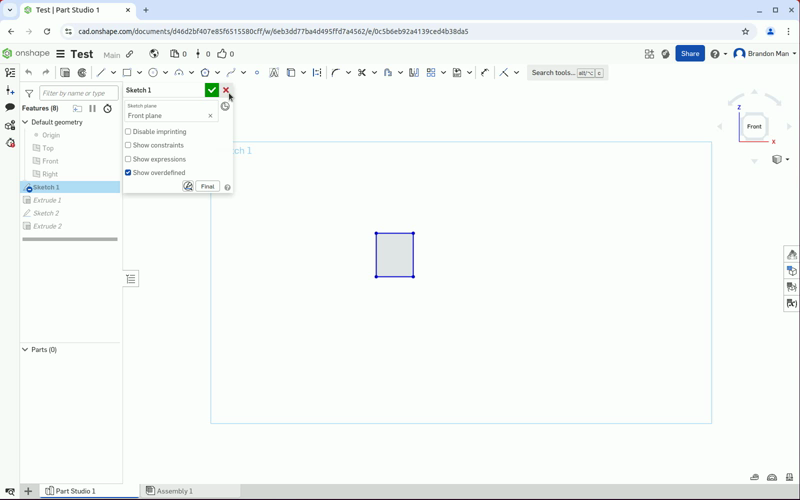
click(229, 92)
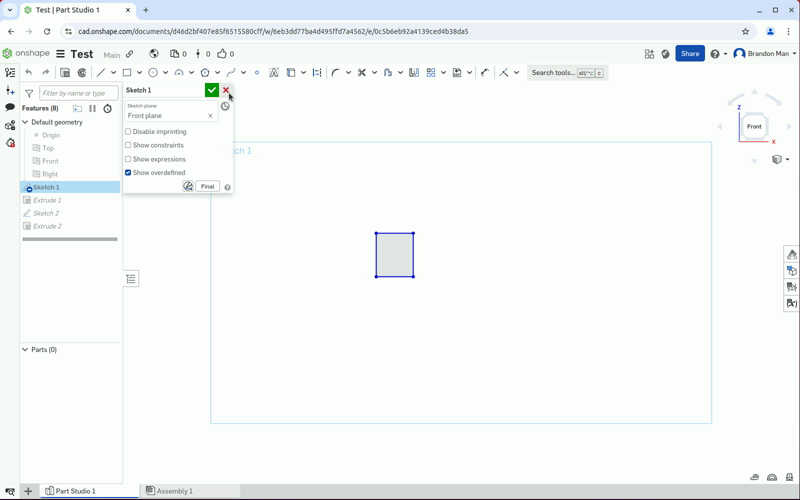
key(shift+s)
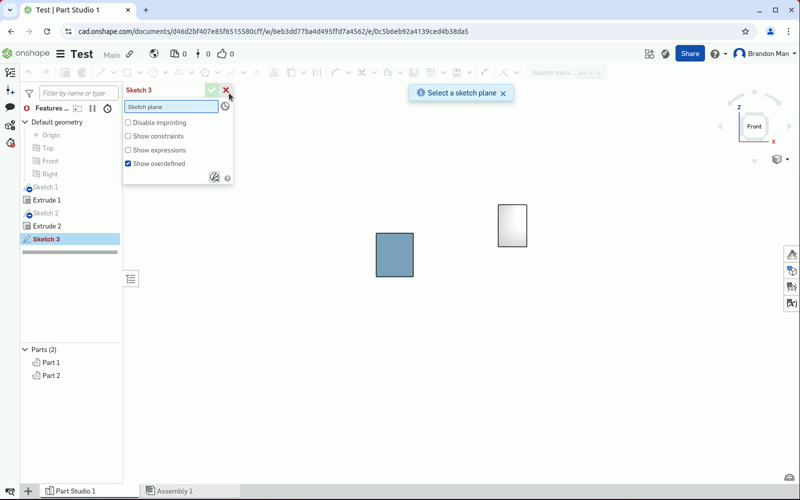
mouse_move(73, 163)
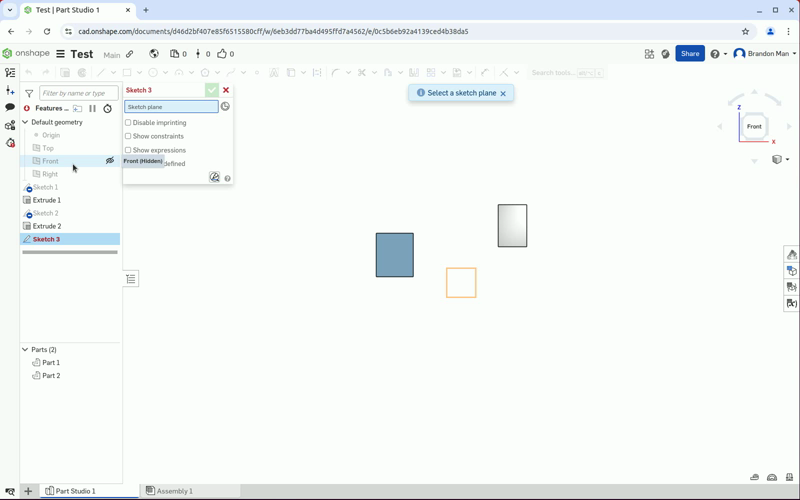
click(73, 163)
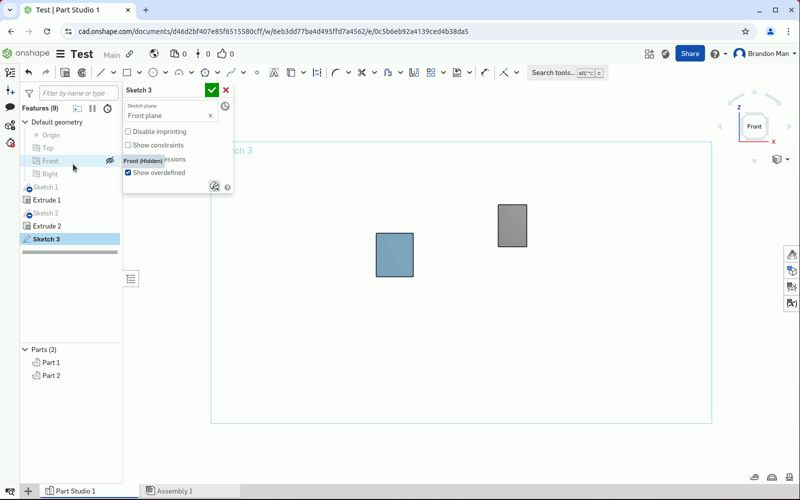
mouse_move(73, 352)
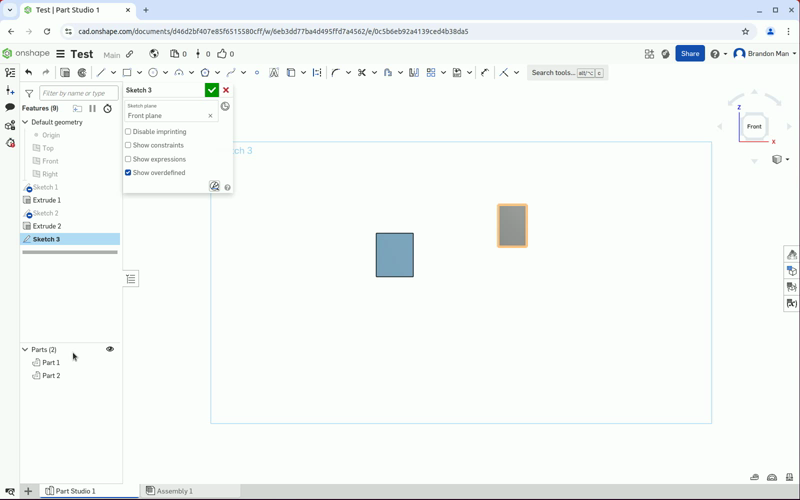
key(y)
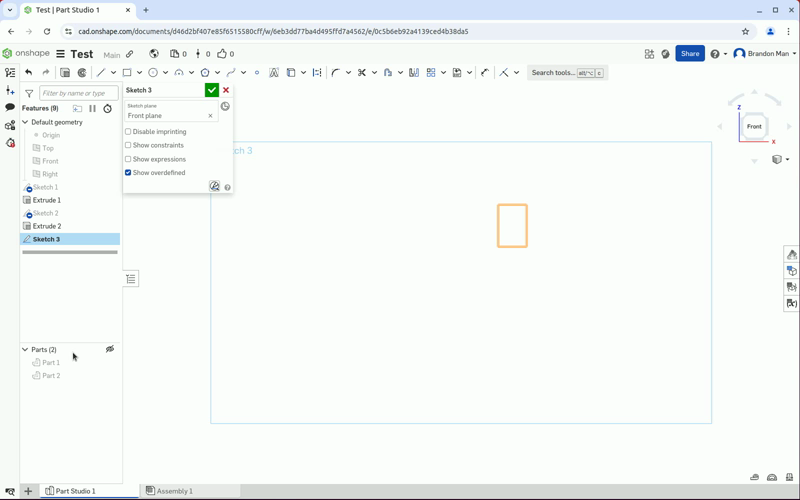
key(l)
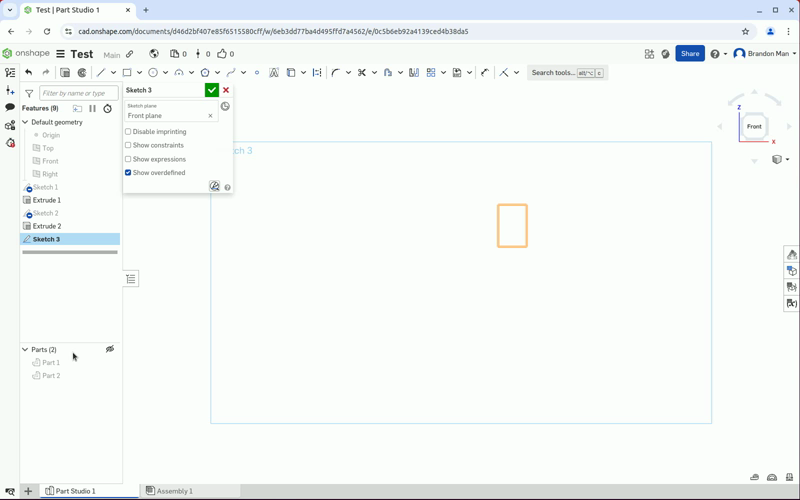
key_down(shift)
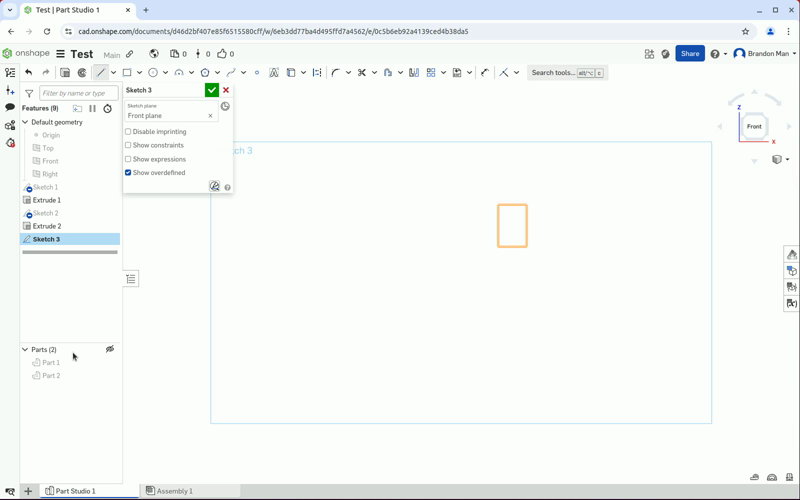
mouse_move(533, 285)
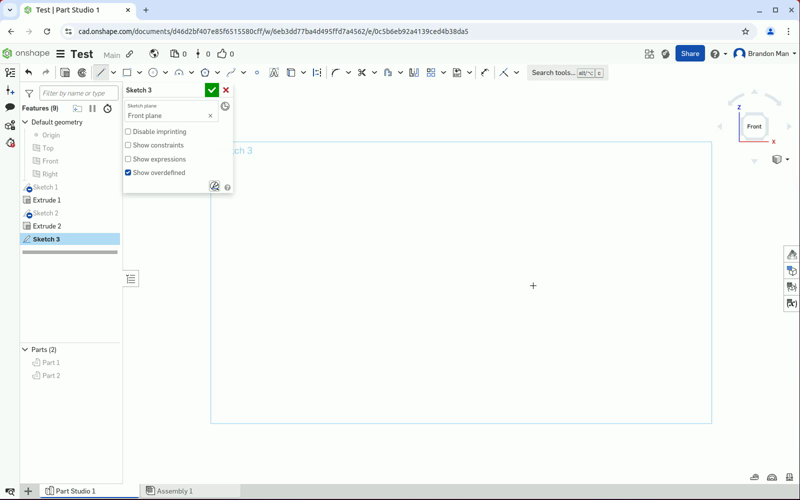
click(533, 285)
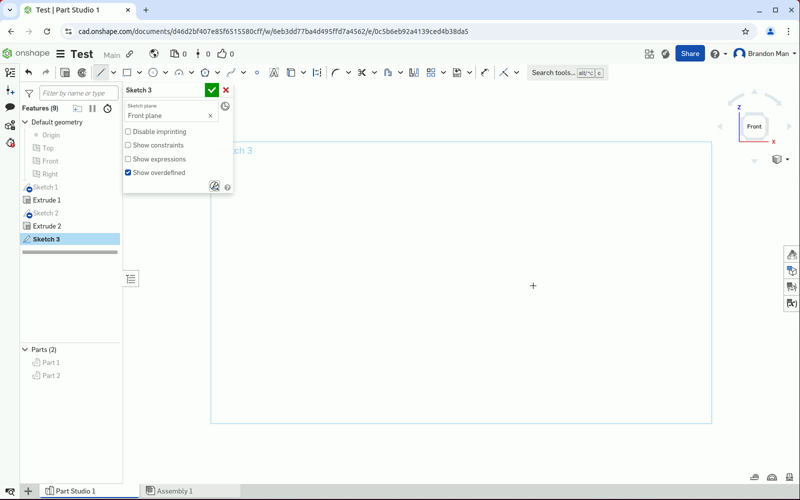
key_up(shift)
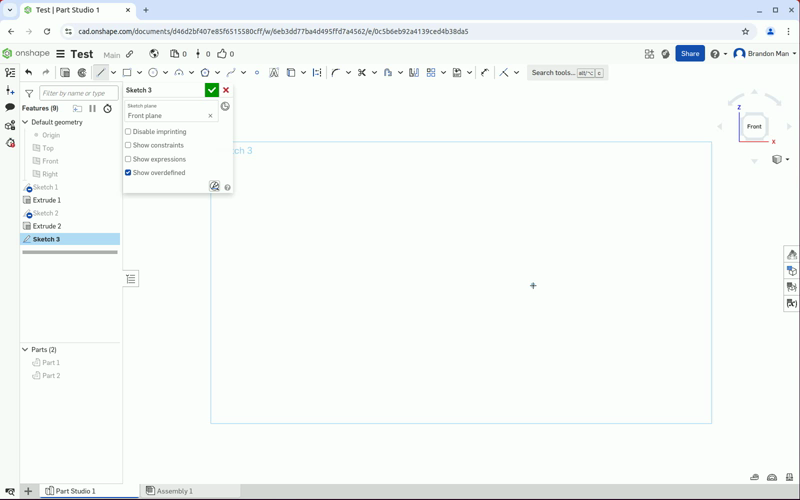
key_down(shift)
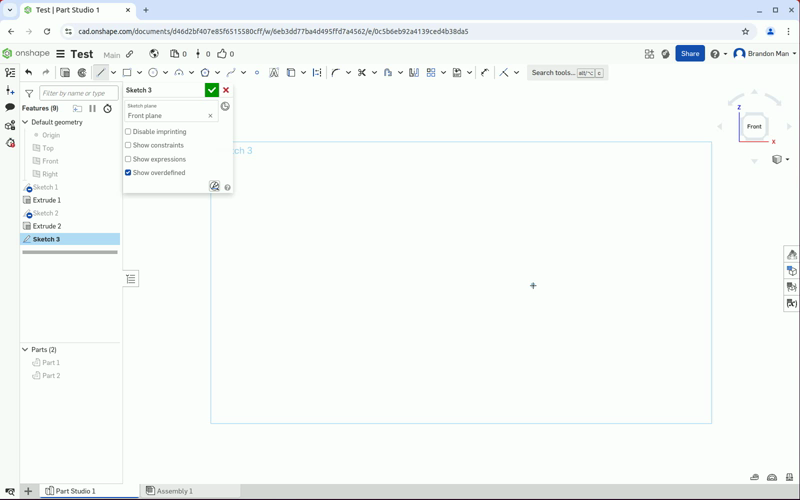
mouse_move(563, 285)
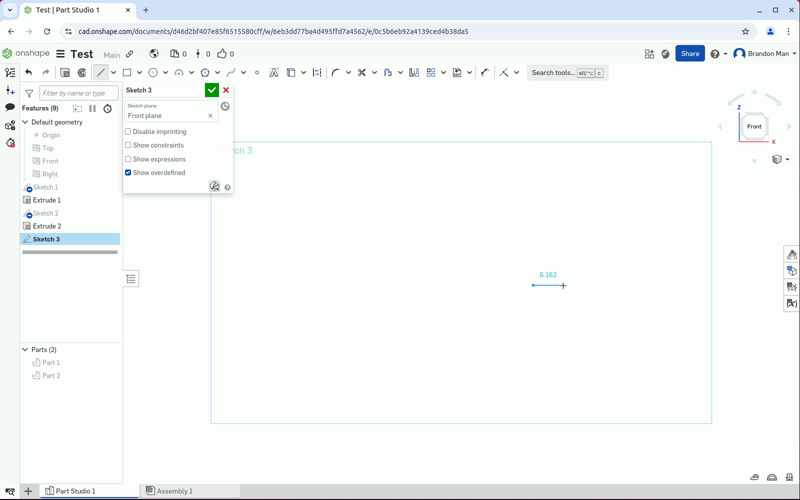
mouse_move(541, 285)
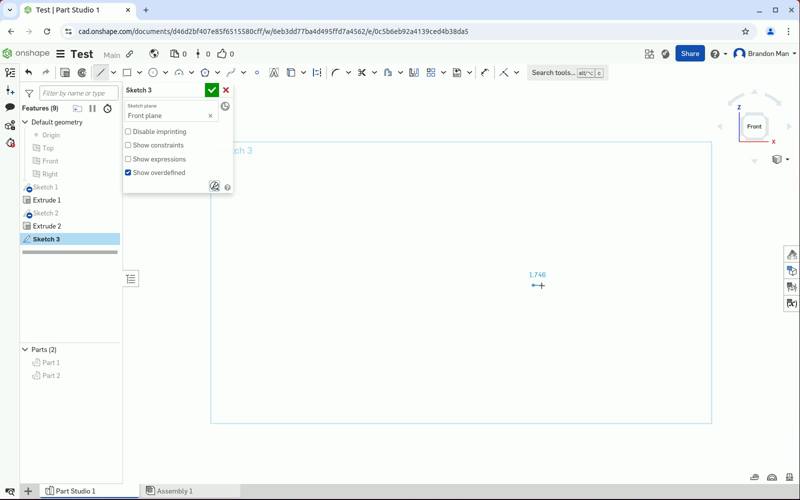
click(541, 285)
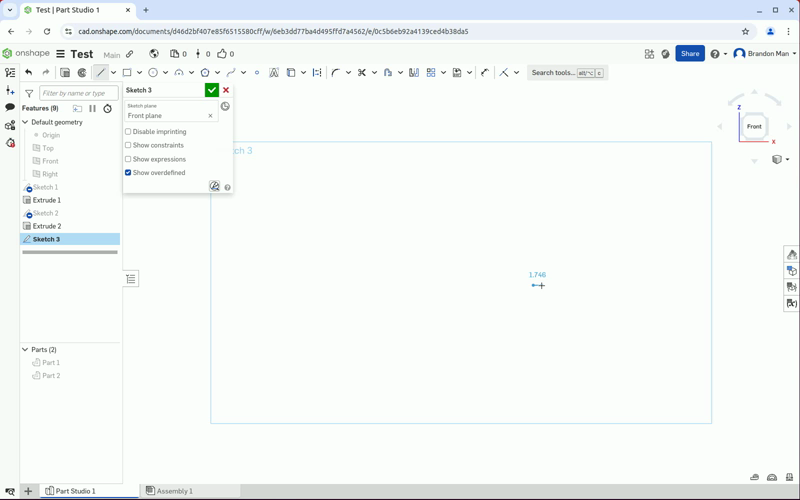
key_up(shift)
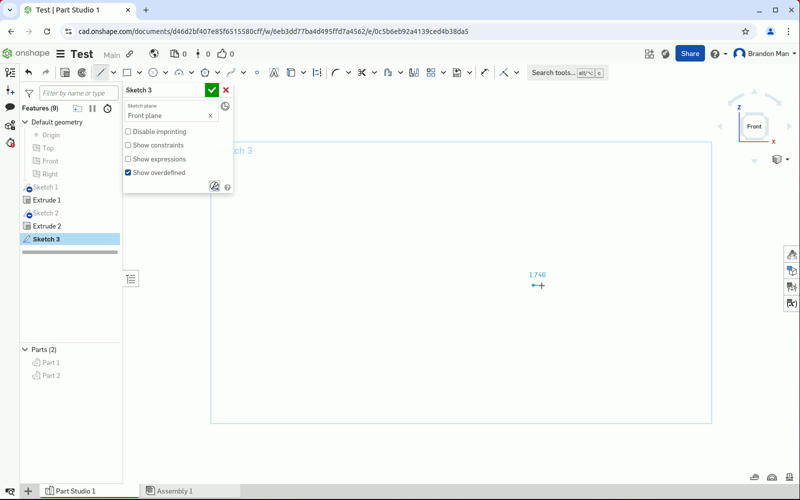
key_down(shift)
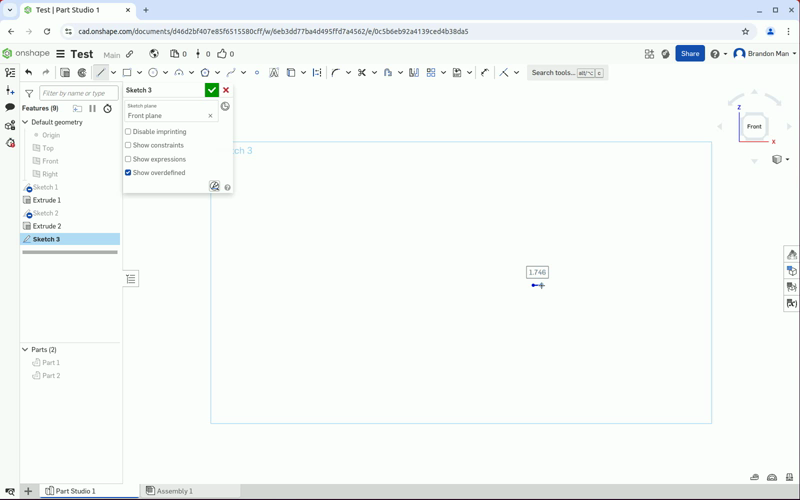
mouse_move(571, 285)
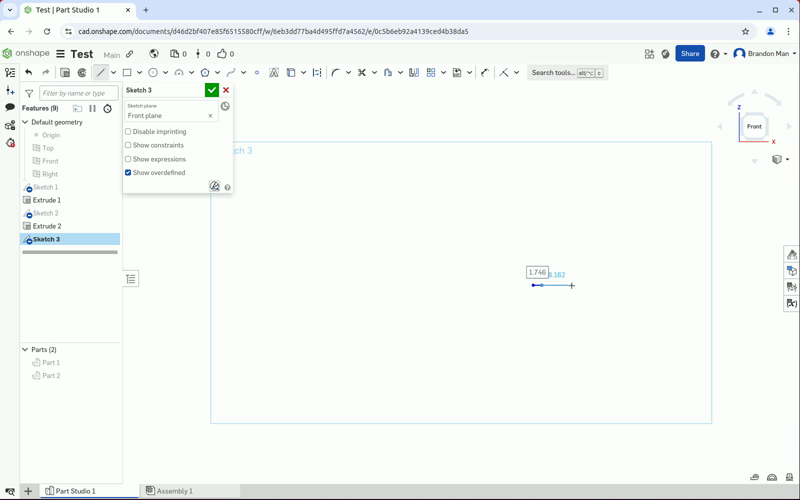
mouse_move(541, 273)
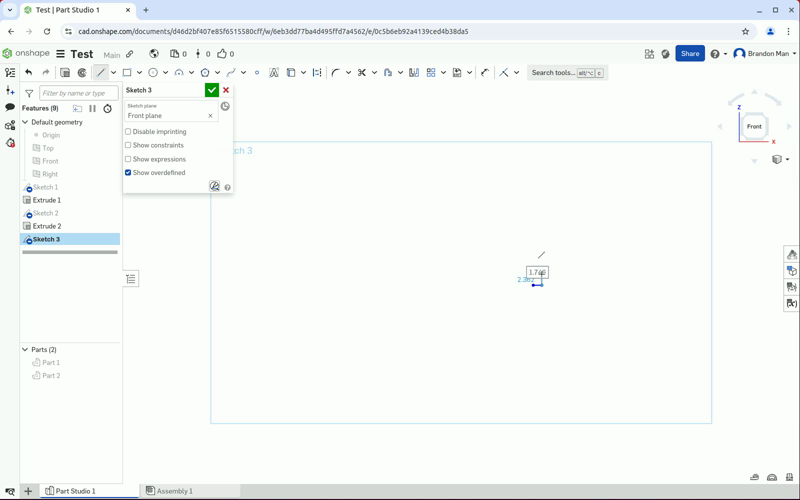
click(541, 273)
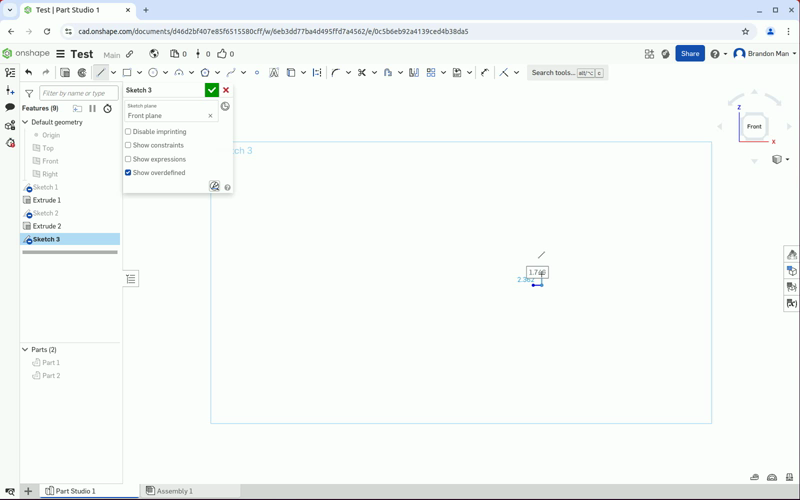
key_up(shift)
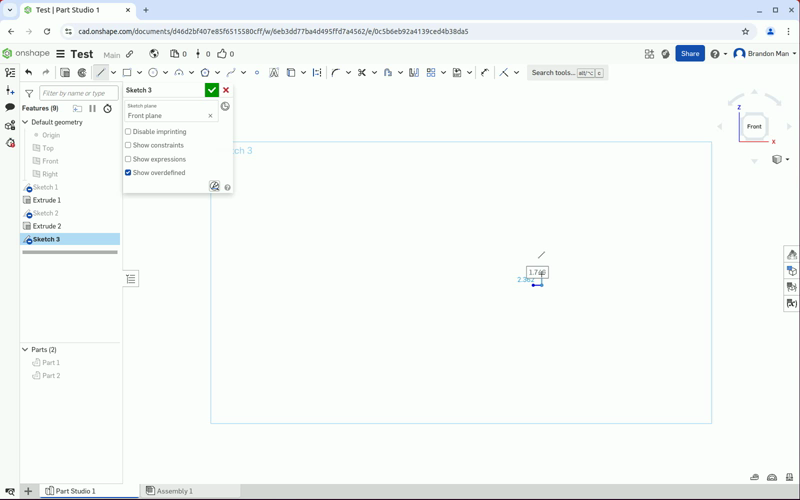
key_down(shift)
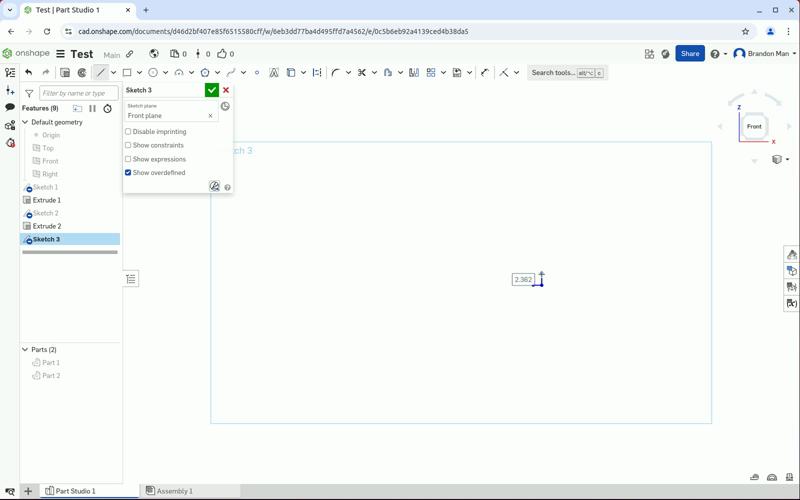
mouse_move(571, 273)
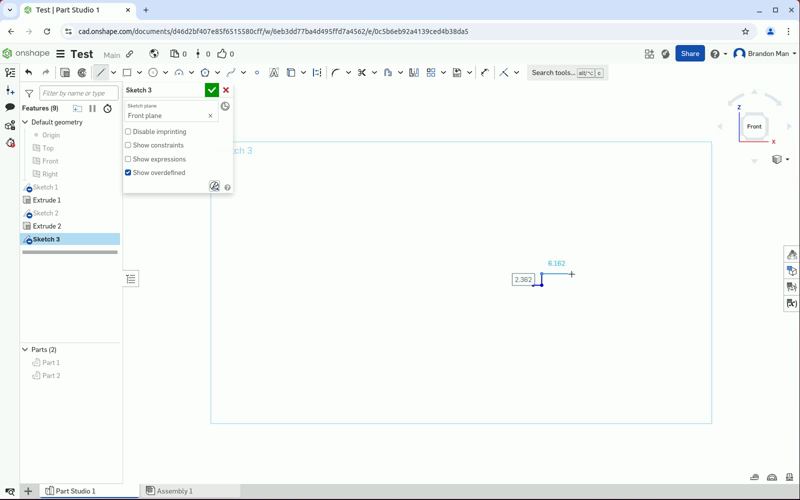
mouse_move(533, 273)
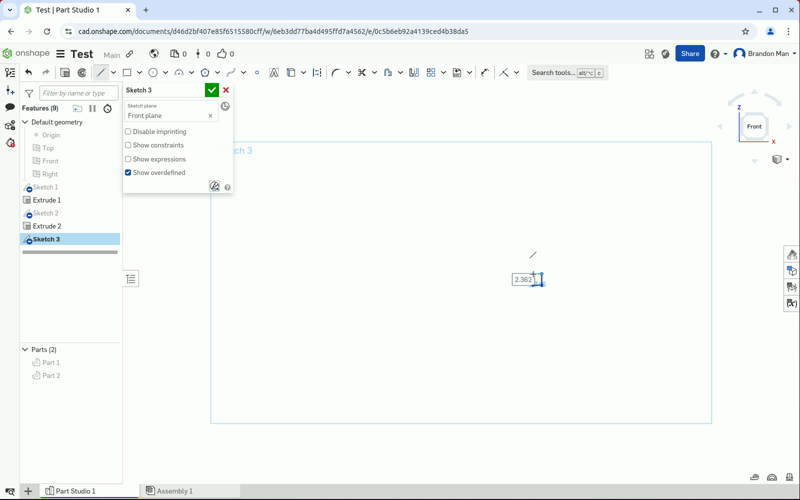
click(533, 273)
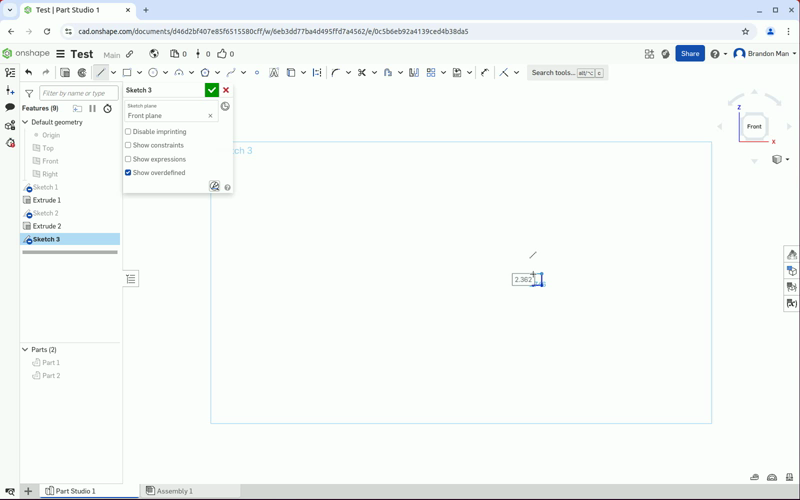
key_up(shift)
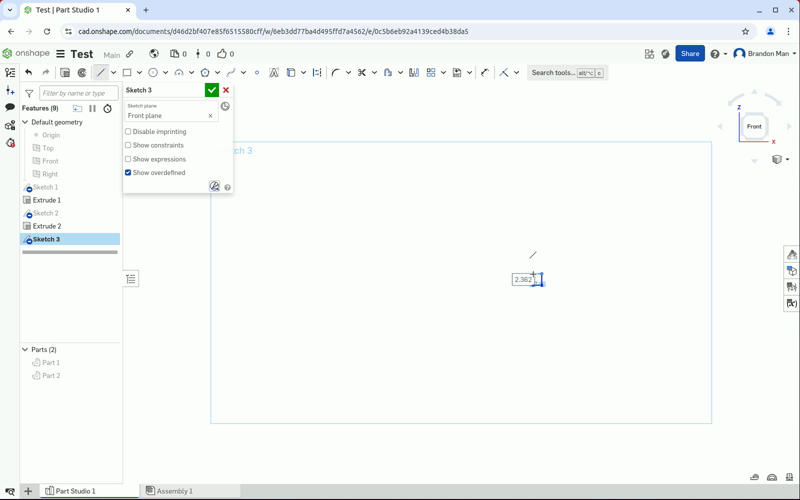
mouse_move(563, 273)
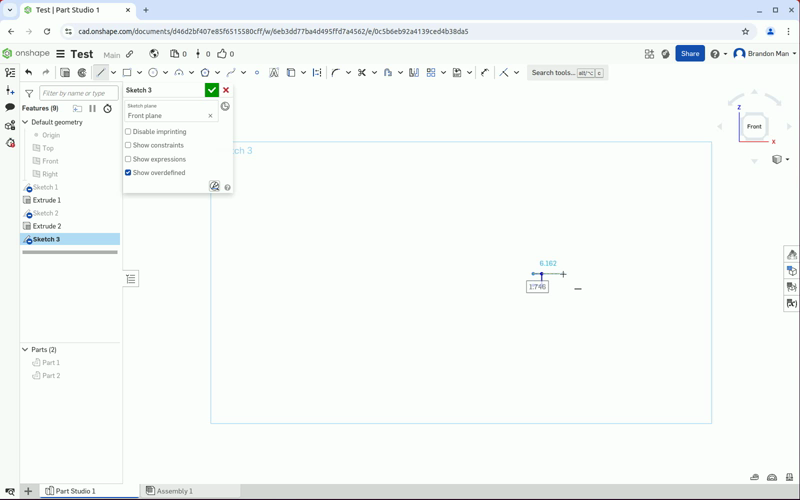
key_down(shift)
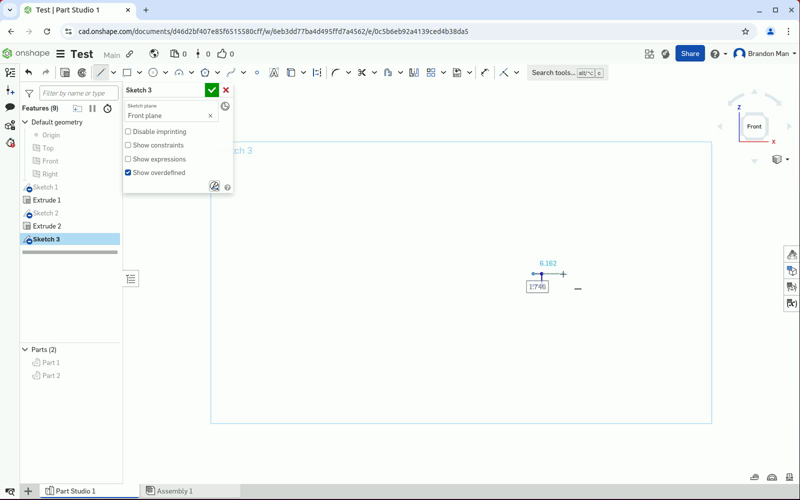
mouse_move(533, 285)
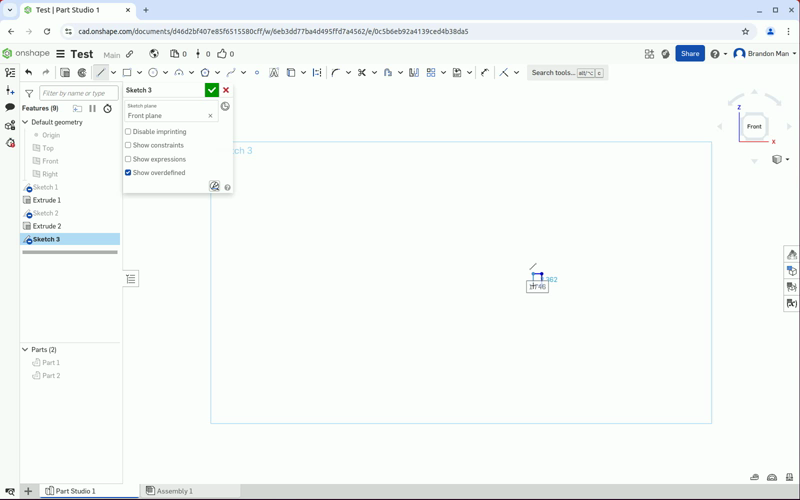
key_up(shift)
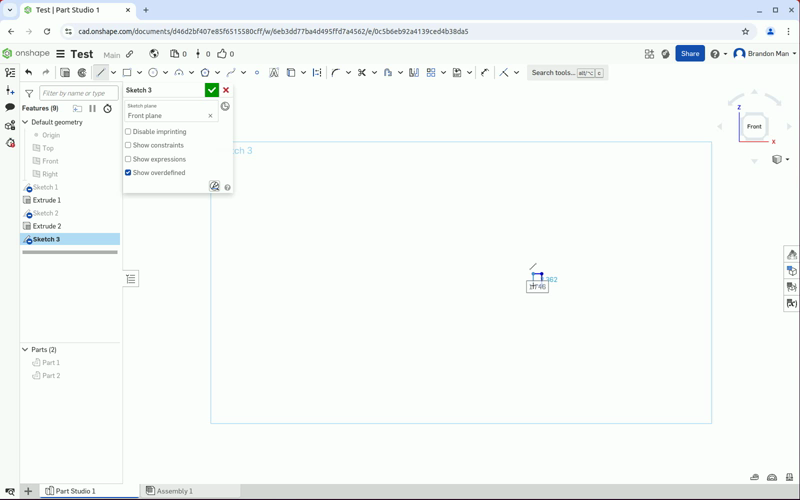
click(533, 285)
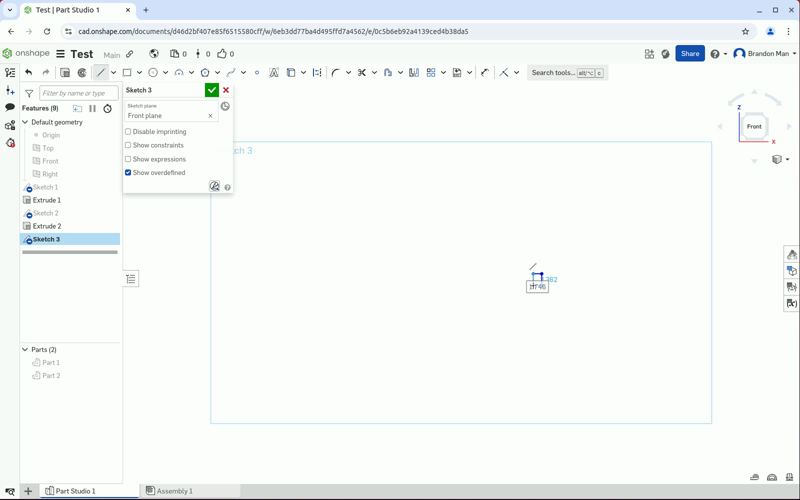
key(esc)
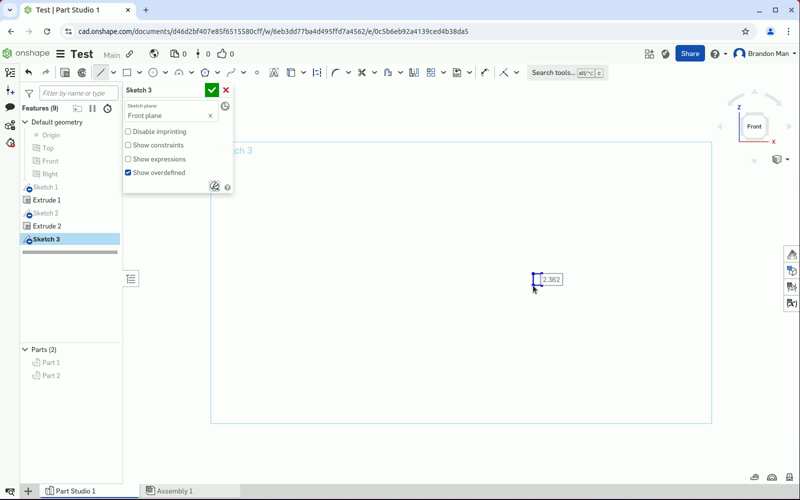
mouse_move(534, 282)
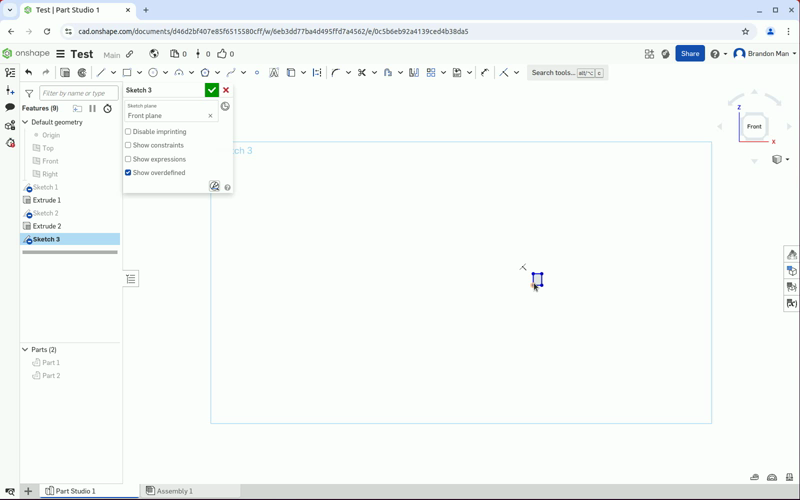
scroll(6)
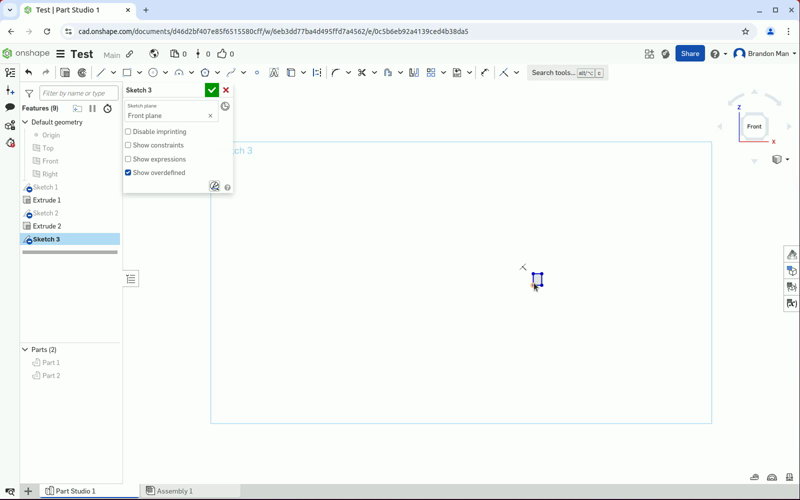
scroll(6)
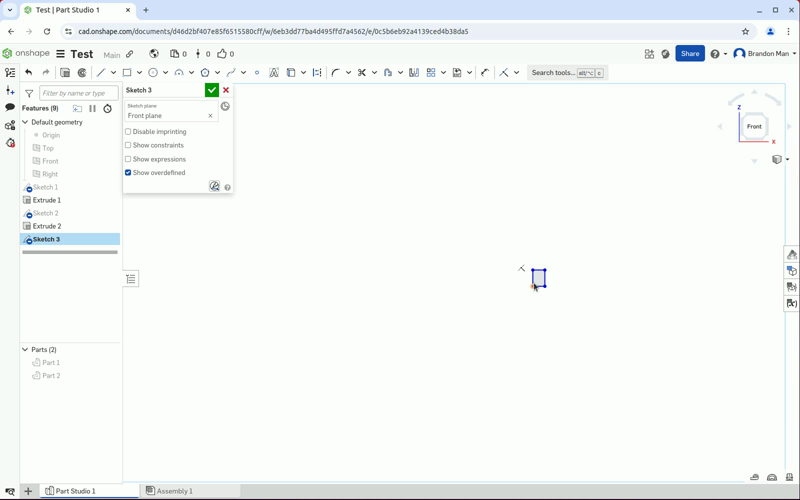
scroll(6)
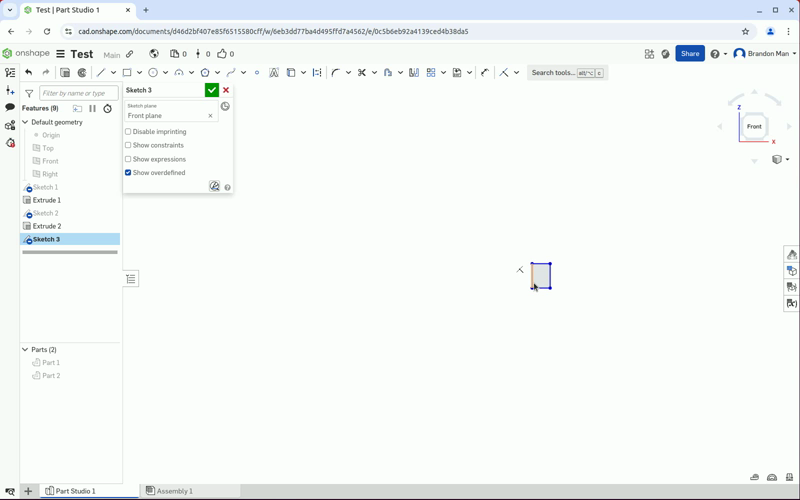
scroll(6)
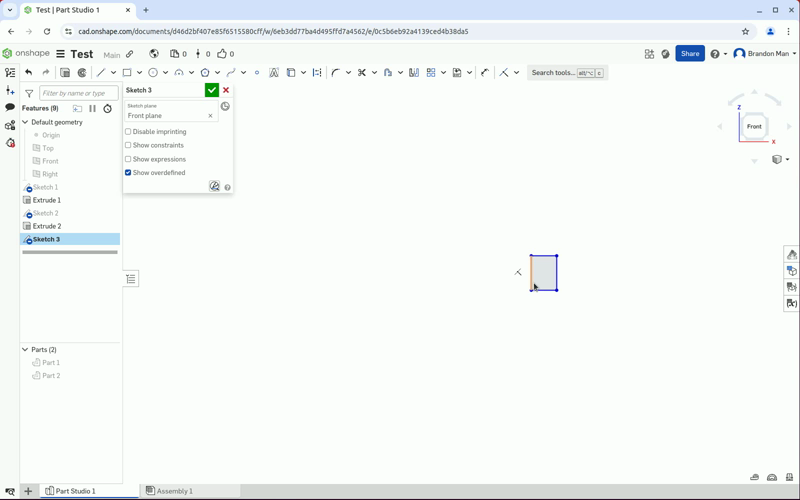
scroll(6)
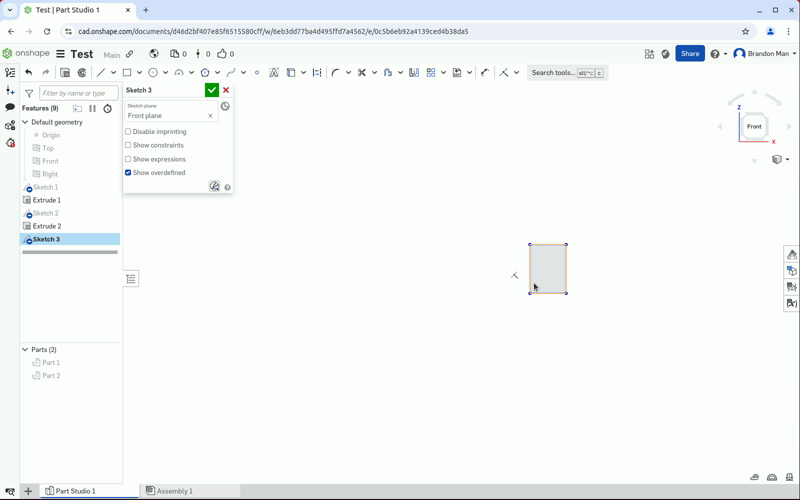
scroll(6)
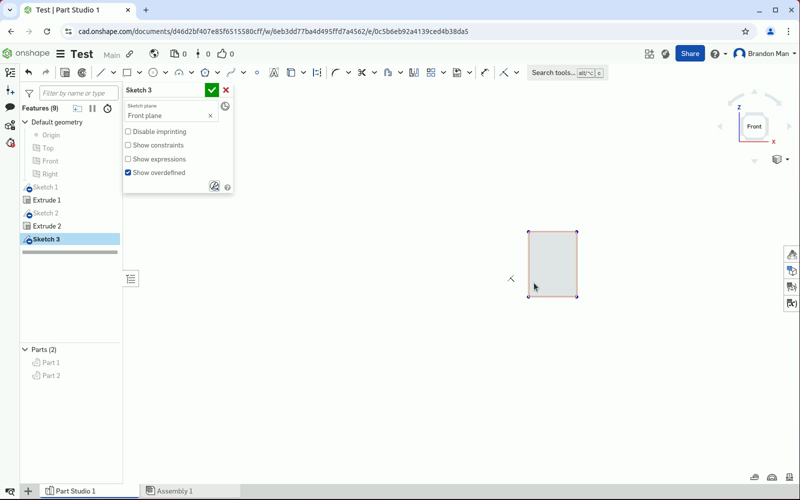
scroll(6)
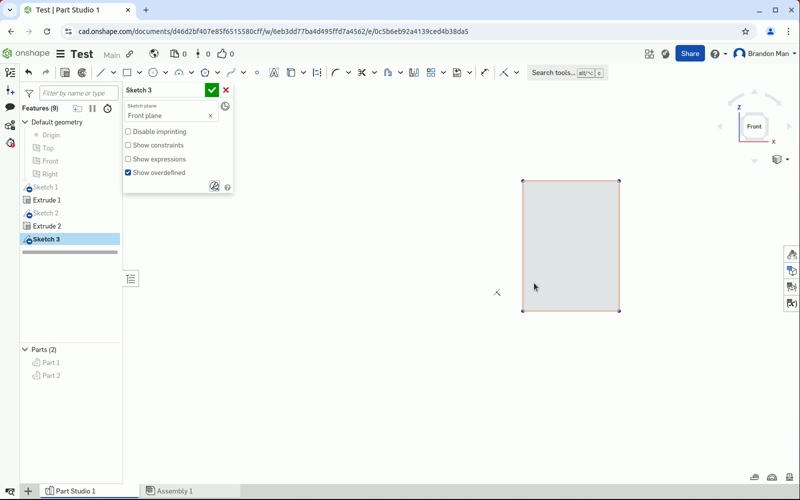
click(534, 282)
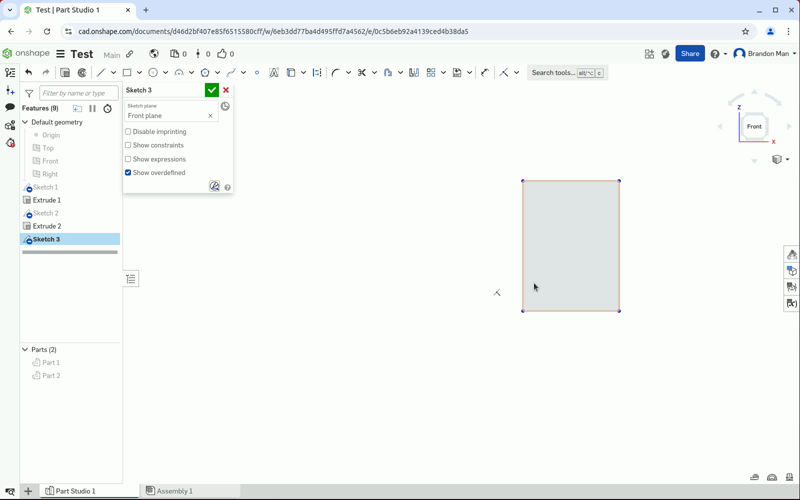
scroll(-6)
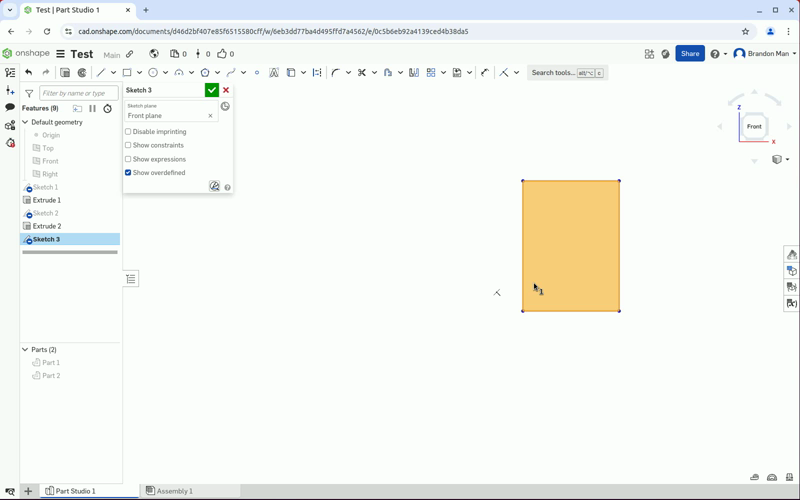
scroll(-6)
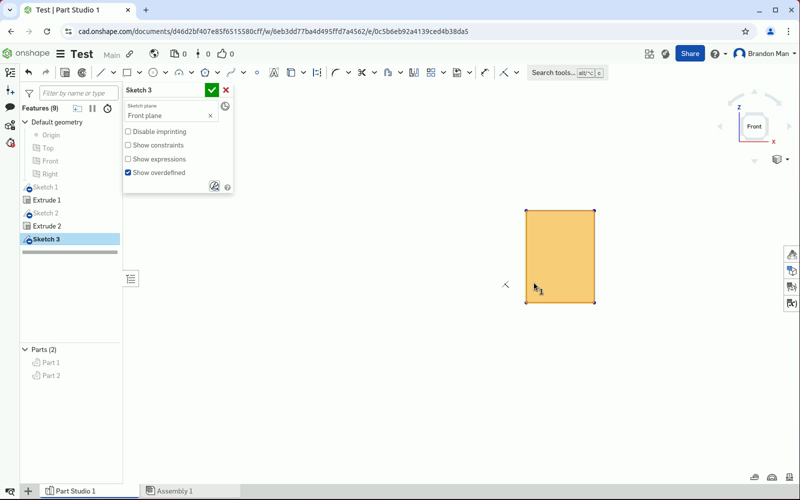
scroll(-6)
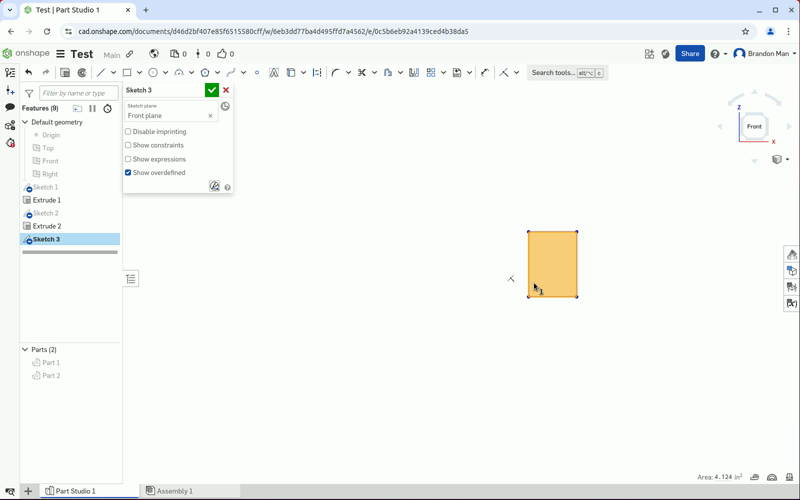
scroll(-6)
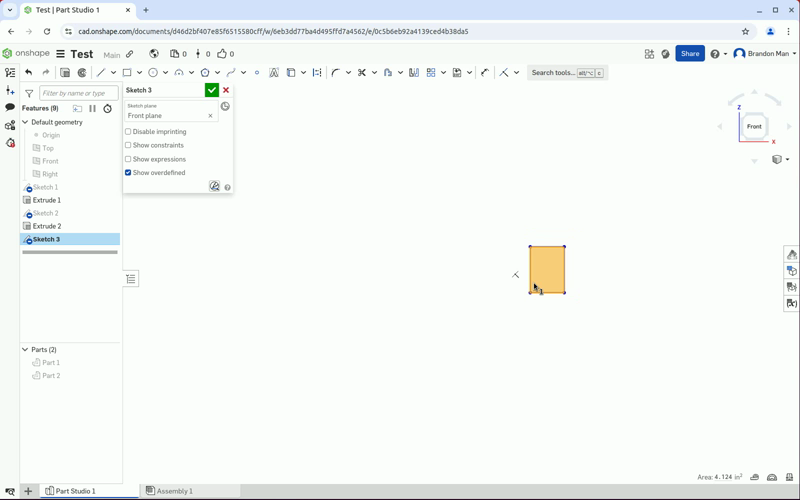
scroll(-6)
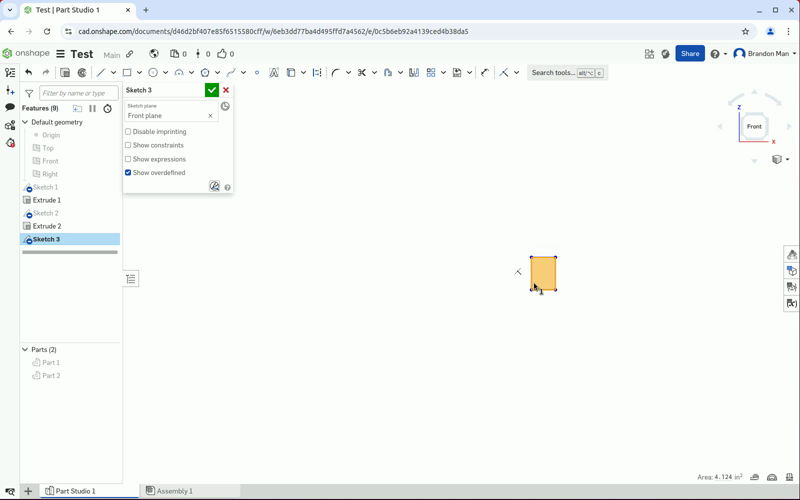
scroll(-6)
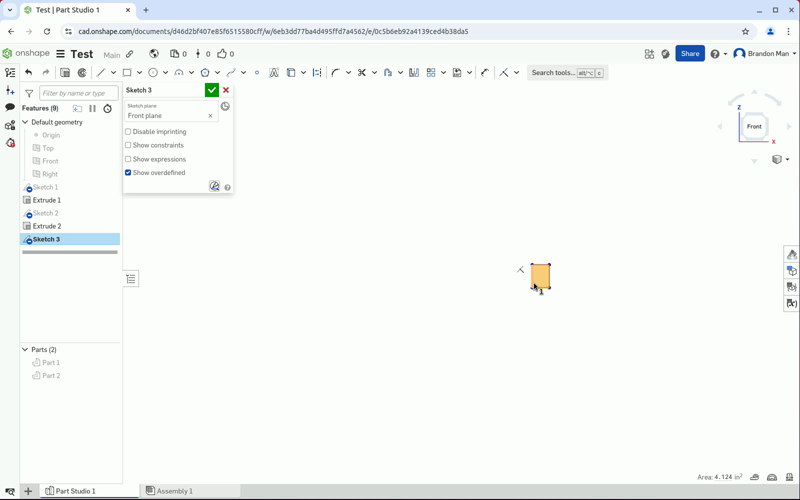
scroll(-6)
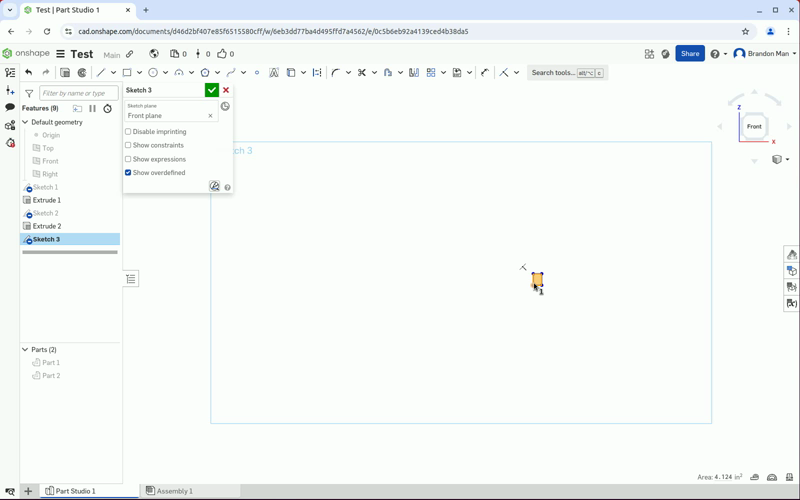
mouse_move(73, 352)
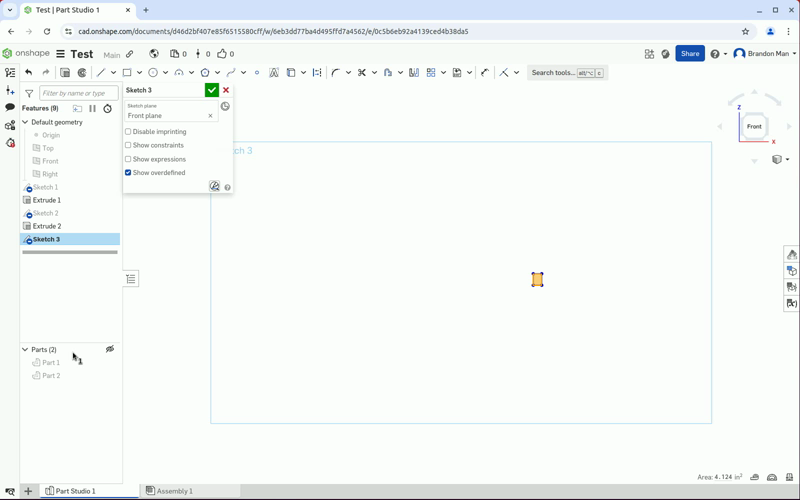
key(shift+y)
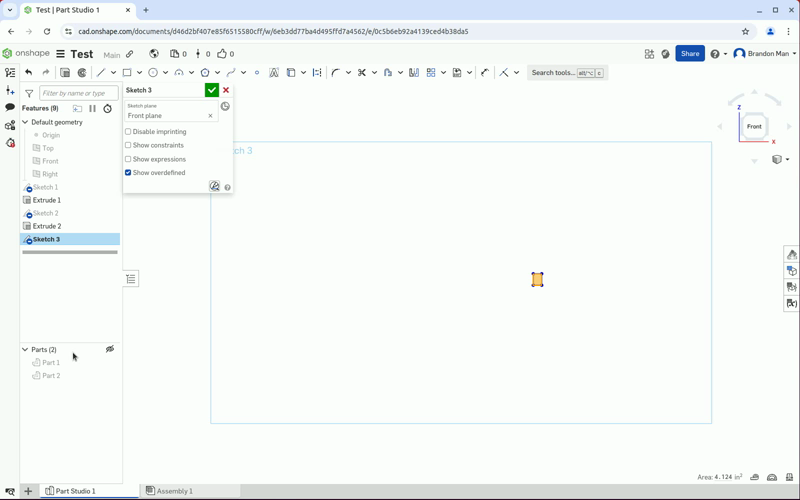
key(shift+e)
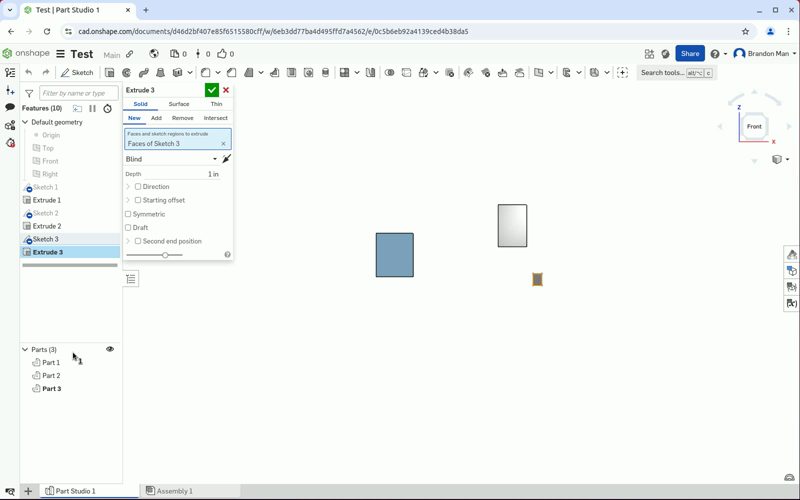
mouse_move(143, 106)
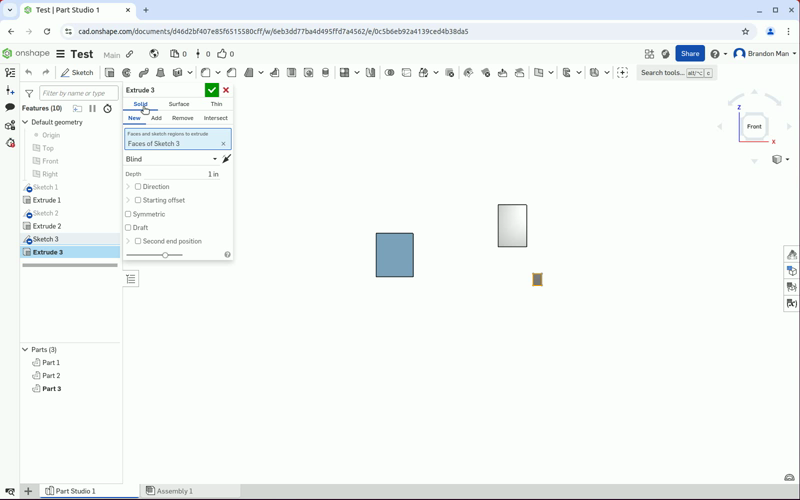
click(143, 106)
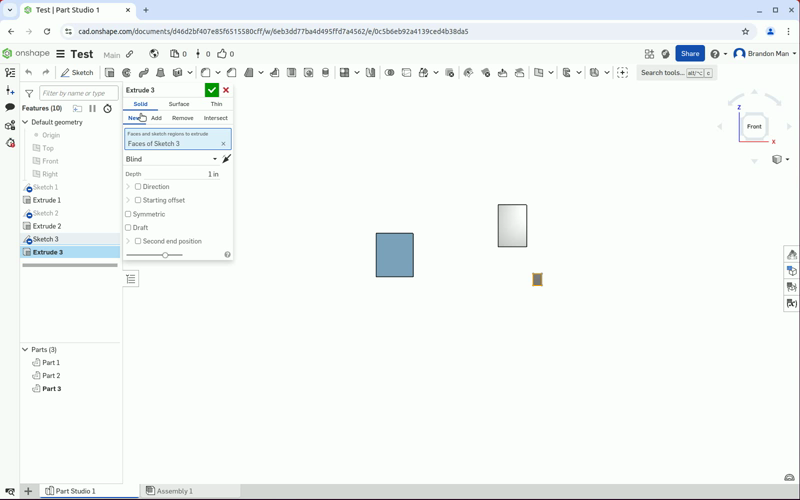
mouse_move(137, 120)
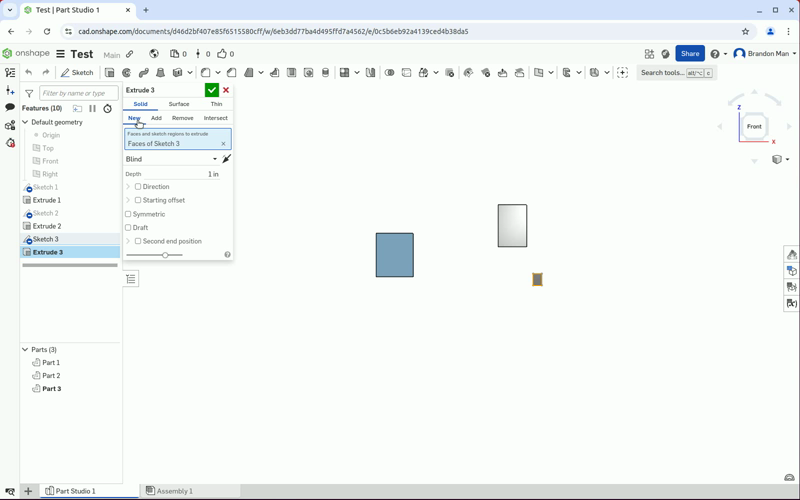
click(137, 120)
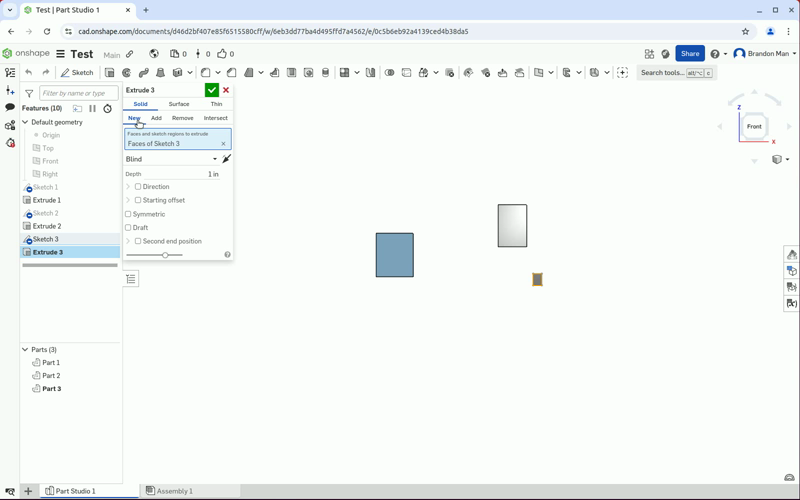
key(tab, 4)
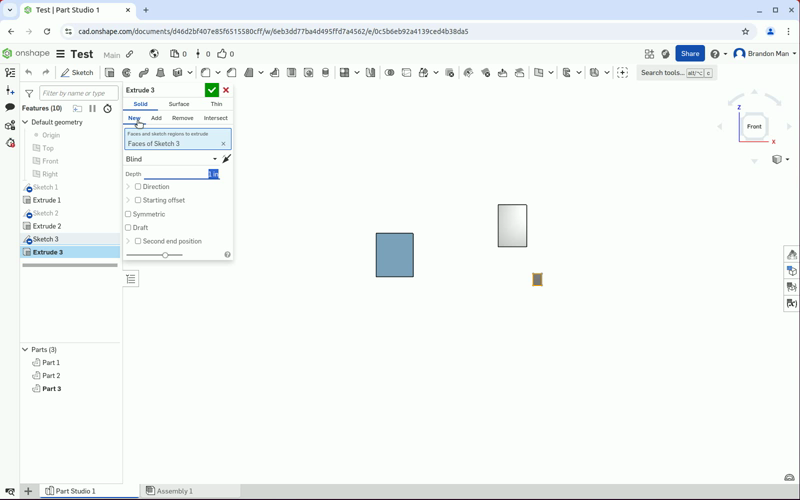
text(3.851)
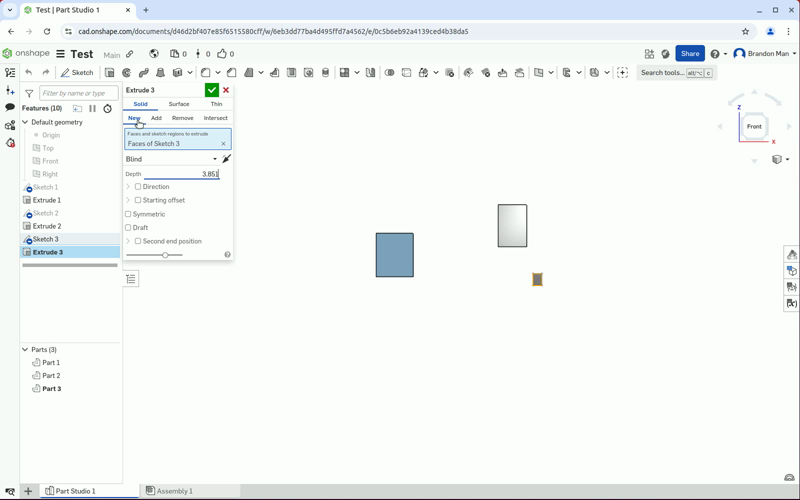
key(enter)
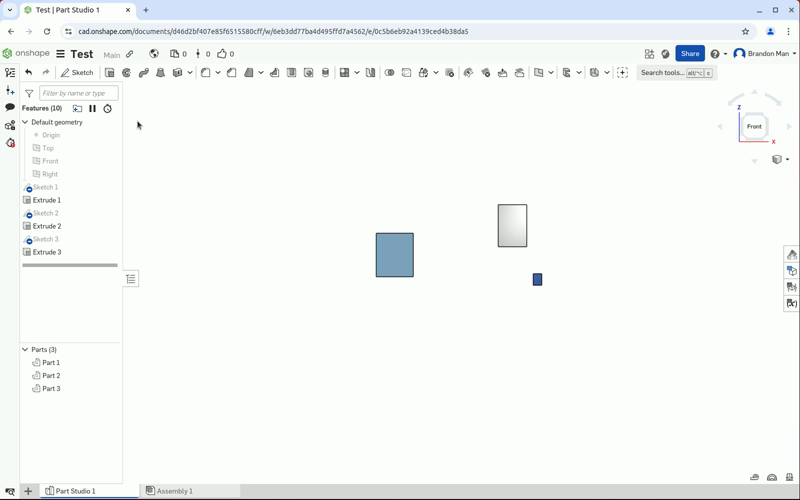
key(shift+h)
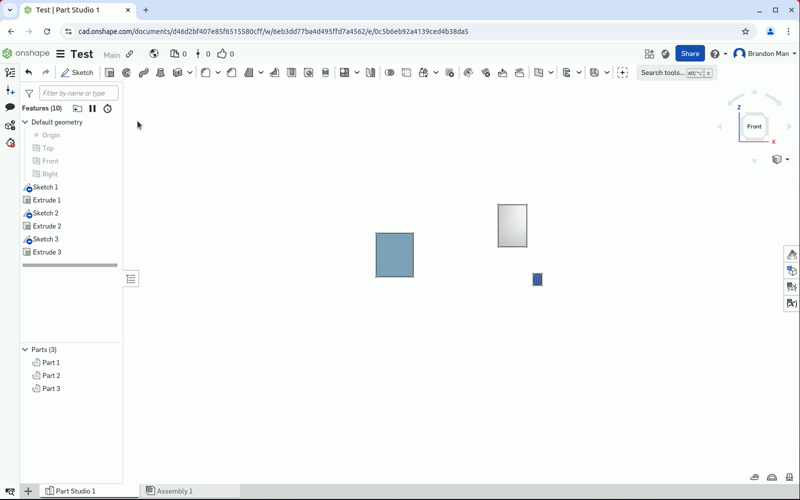
key(shift+h)
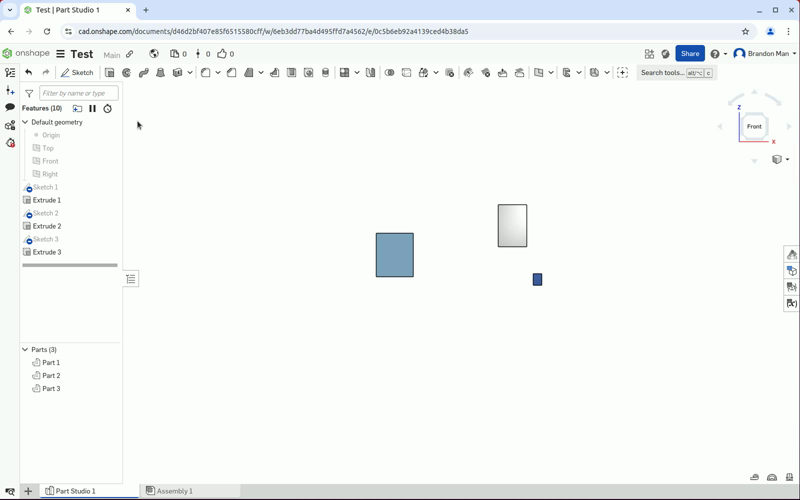
mouse_move(73, 189)
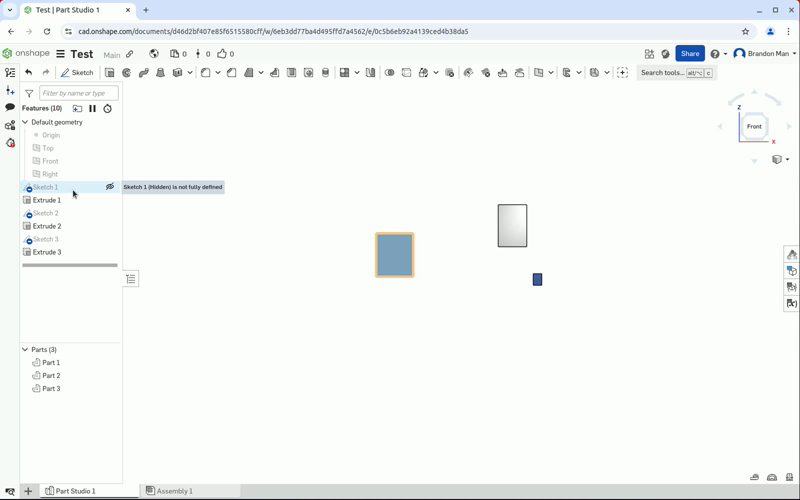
click(73, 189)
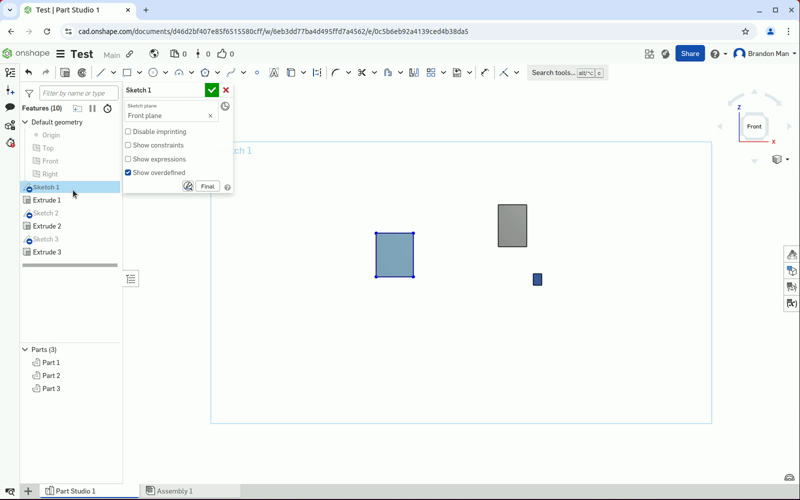
mouse_move(229, 92)
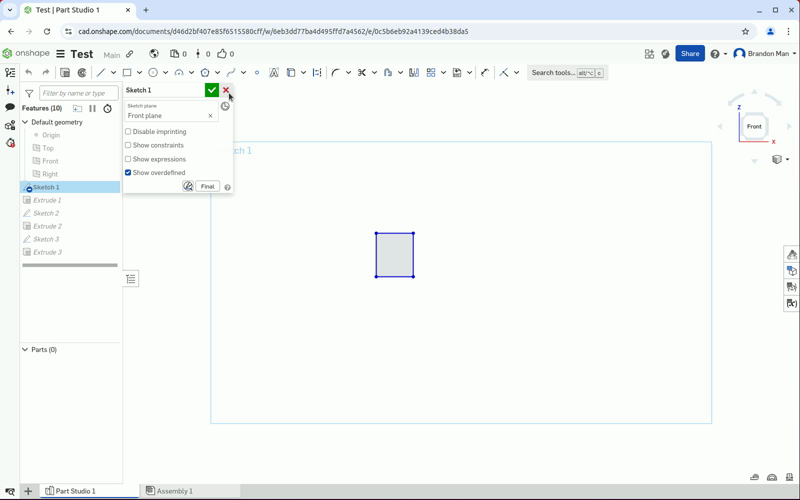
click(229, 92)
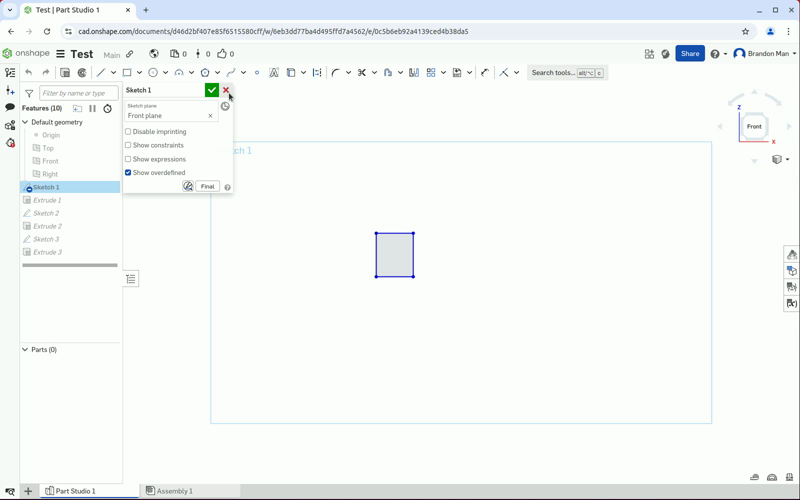
key(shift+s)
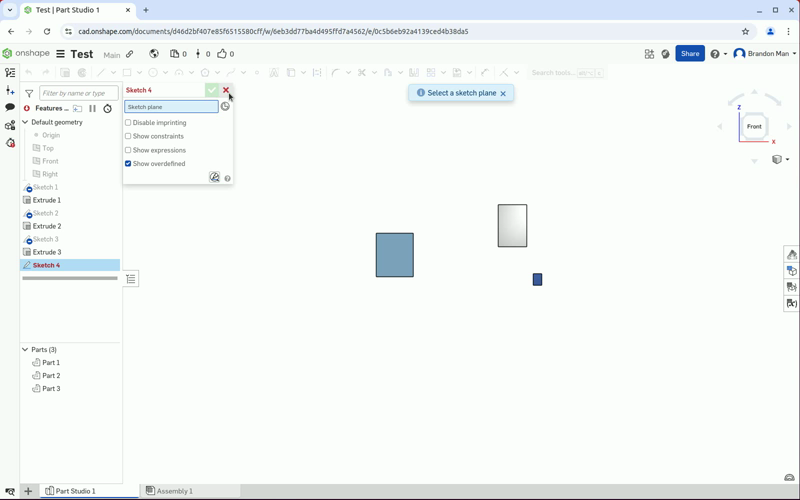
mouse_move(73, 163)
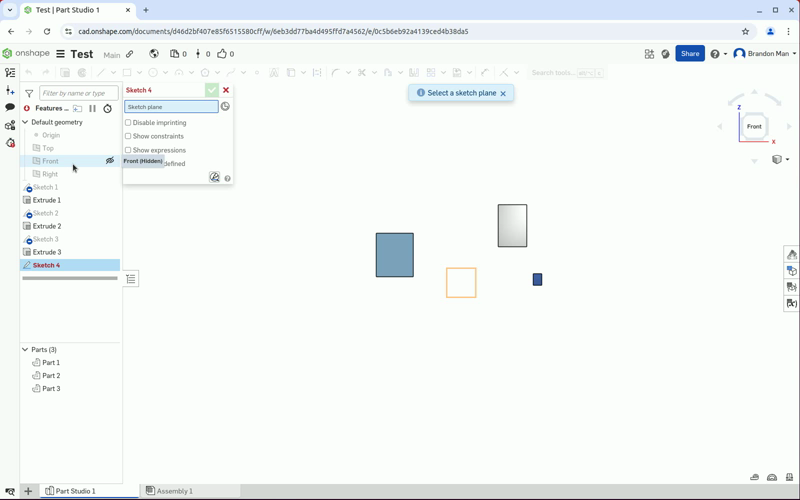
click(73, 163)
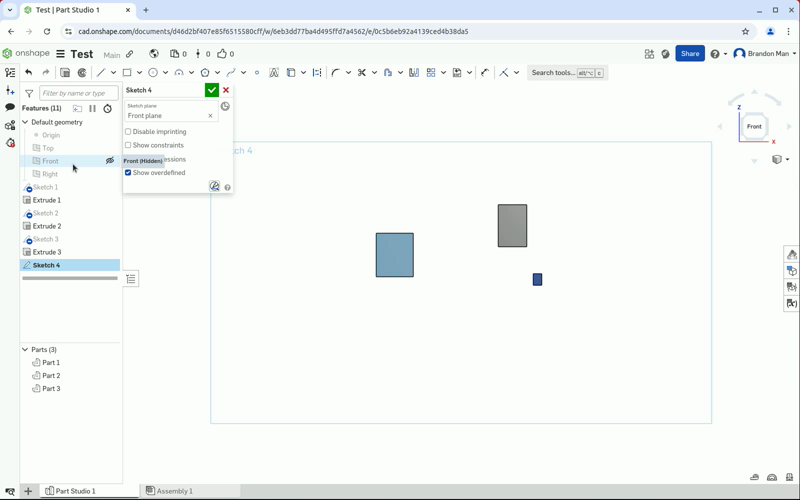
mouse_move(73, 352)
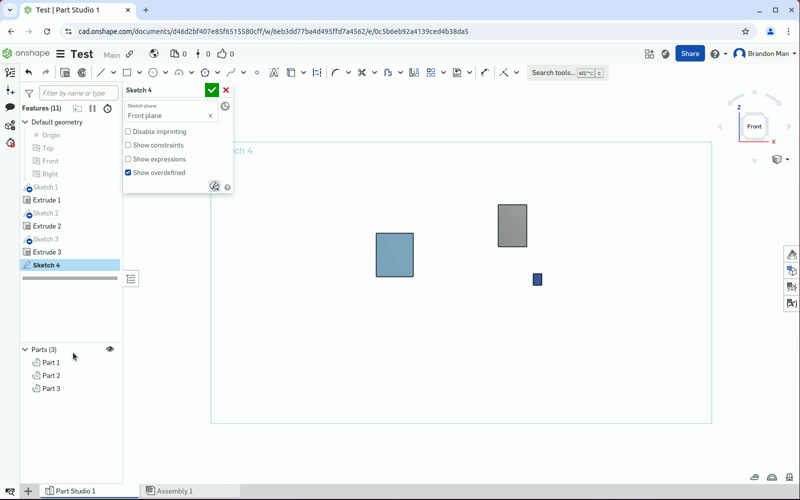
key(y)
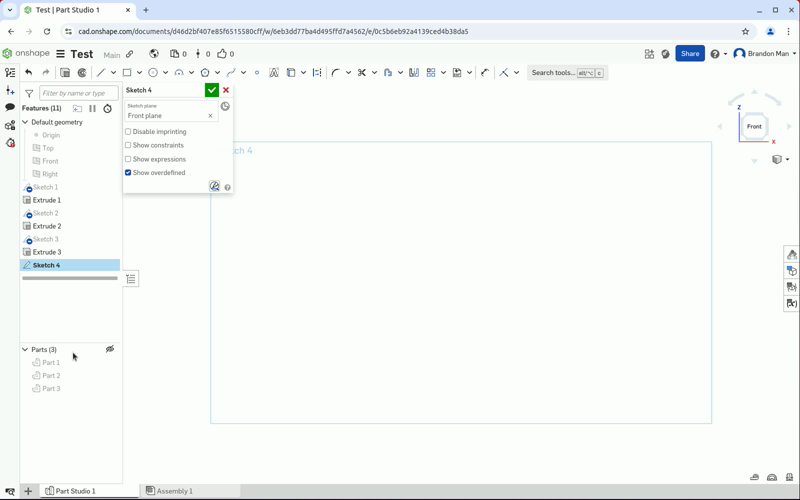
key(l)
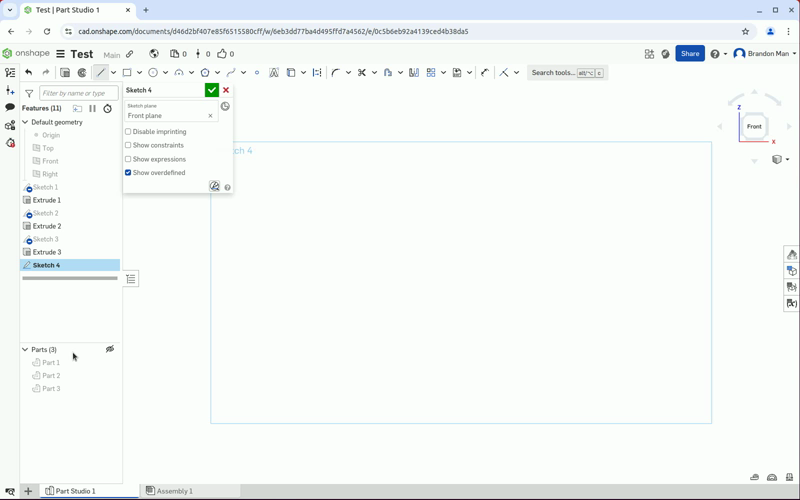
key_down(shift)
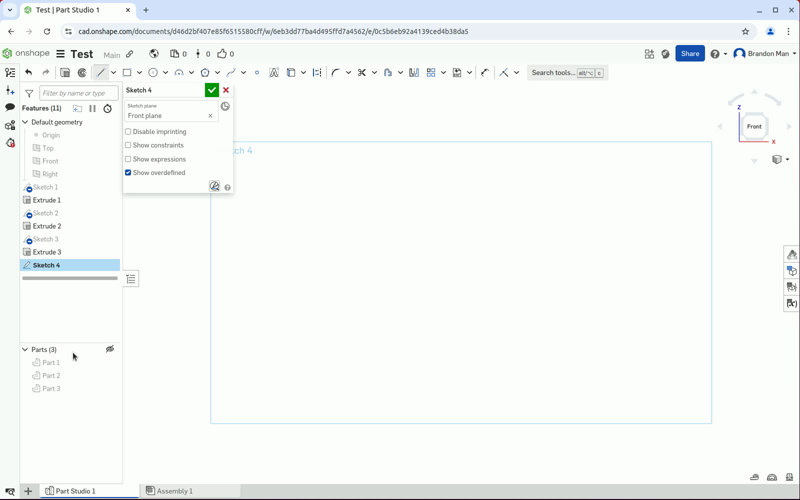
mouse_move(466, 312)
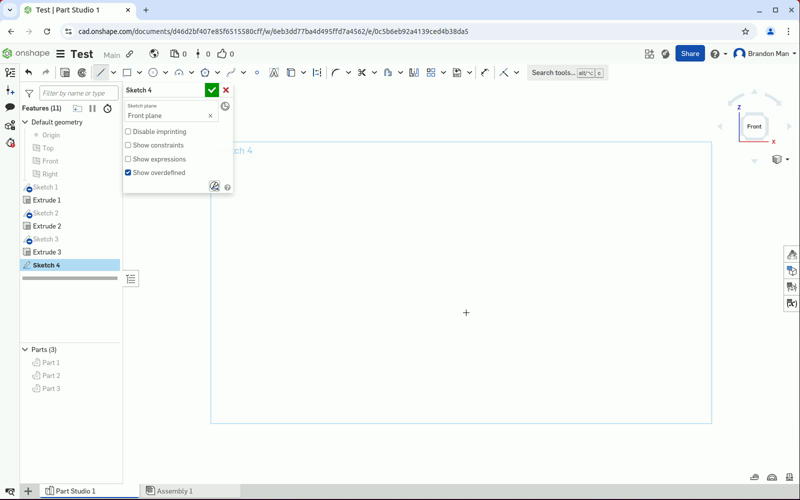
click(466, 312)
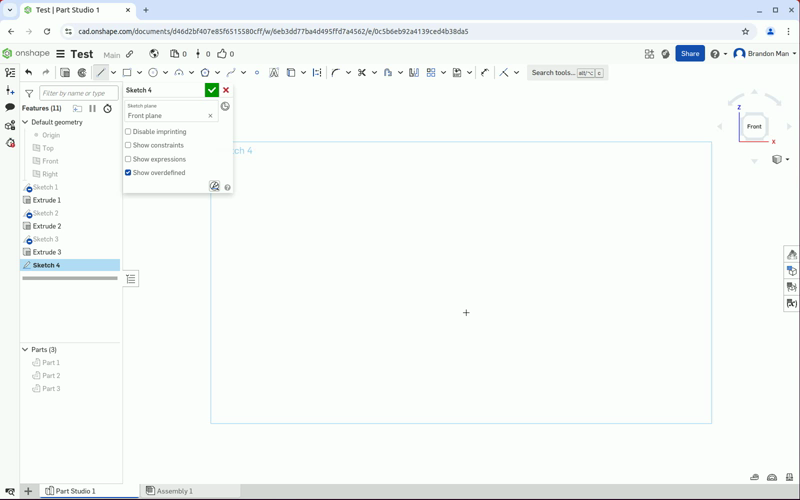
key_up(shift)
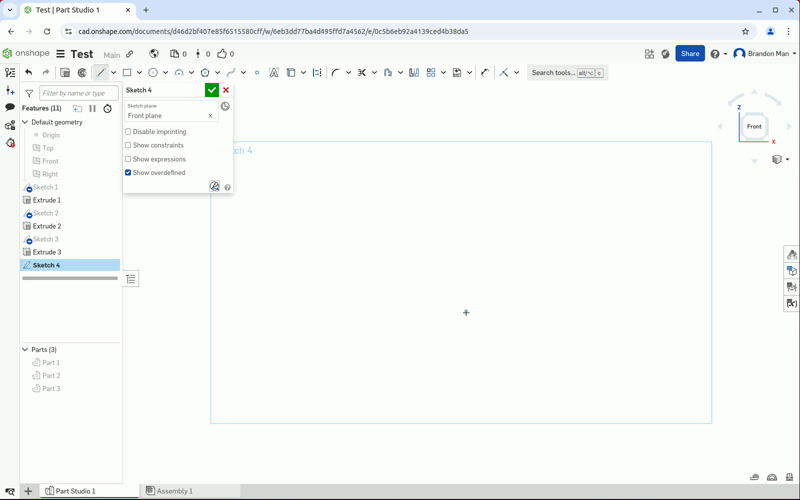
key_down(shift)
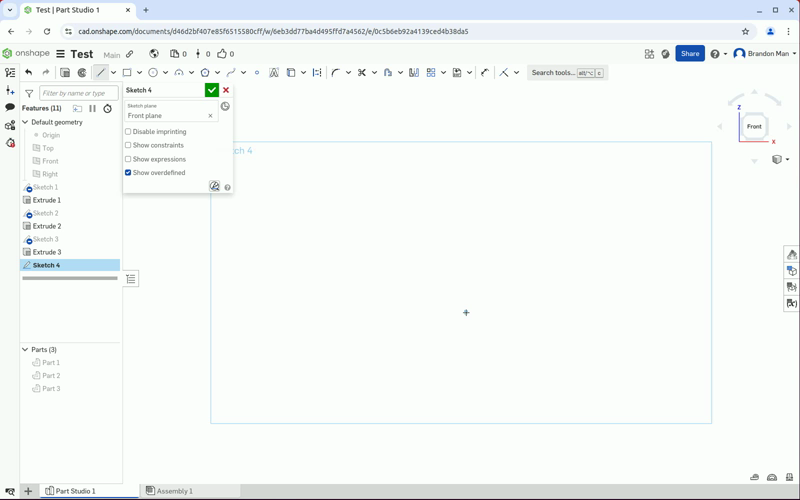
mouse_move(573, 312)
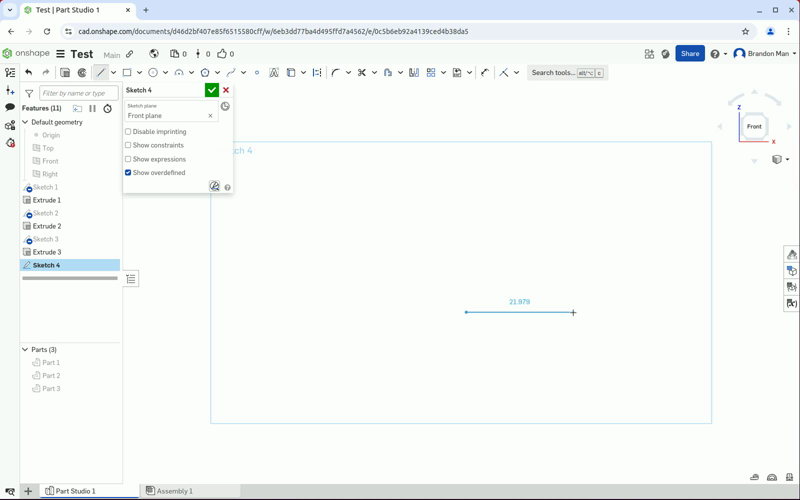
click(573, 312)
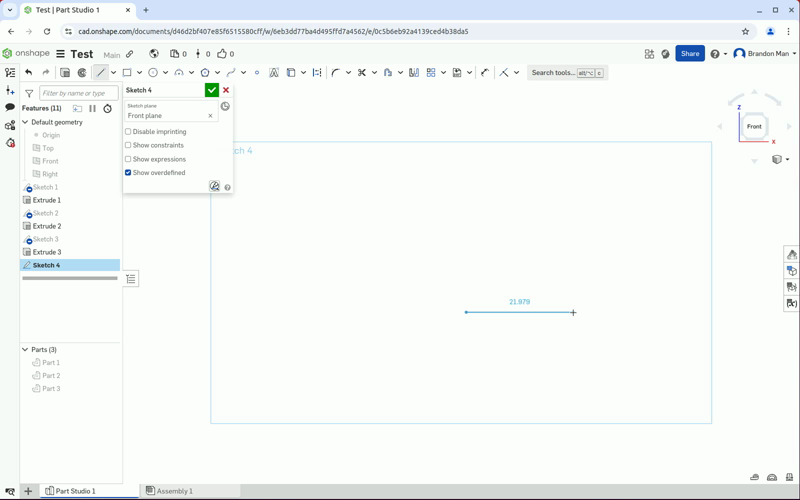
key_up(shift)
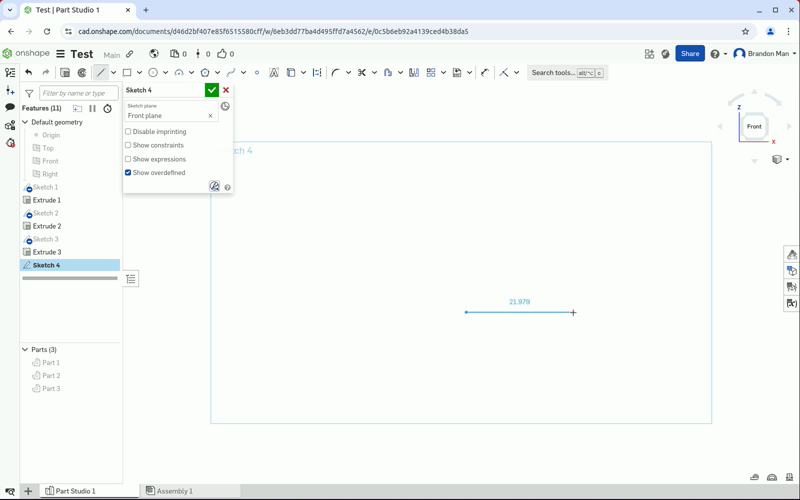
key_down(shift)
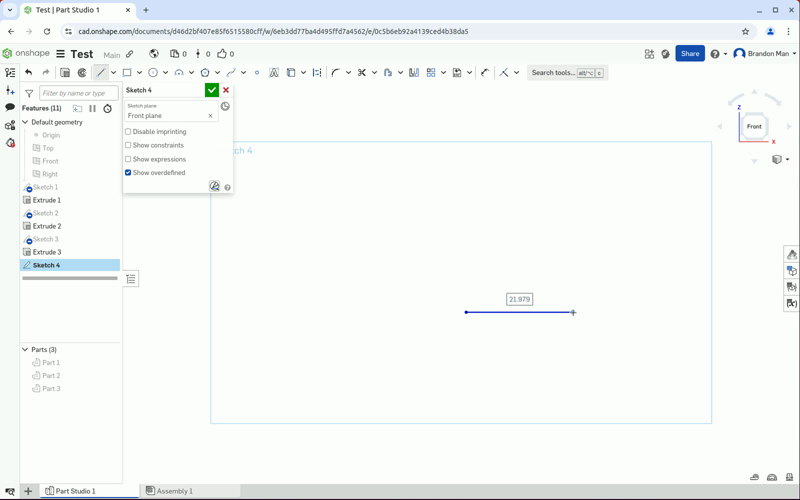
mouse_move(589, 312)
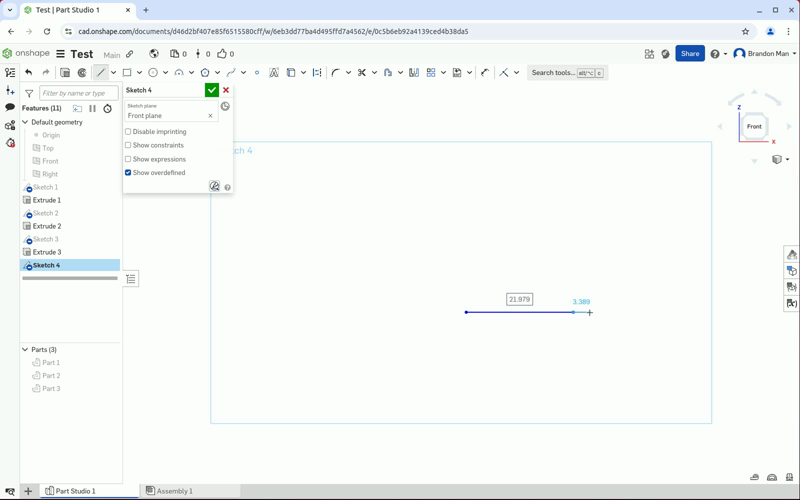
mouse_move(573, 289)
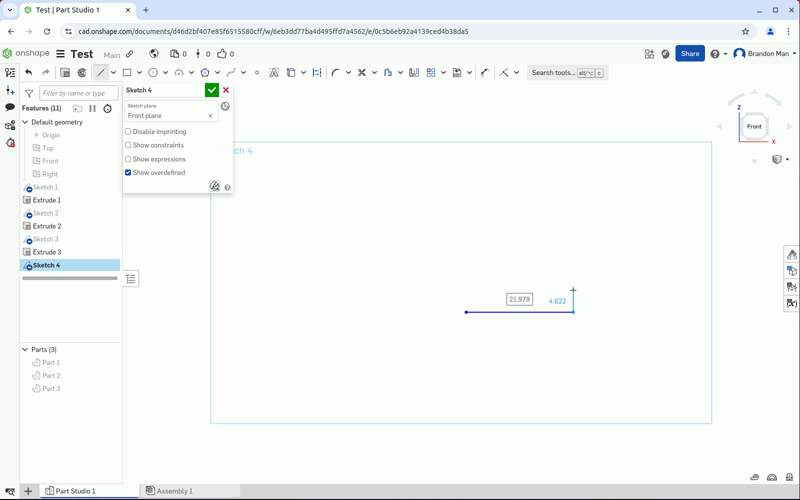
click(573, 289)
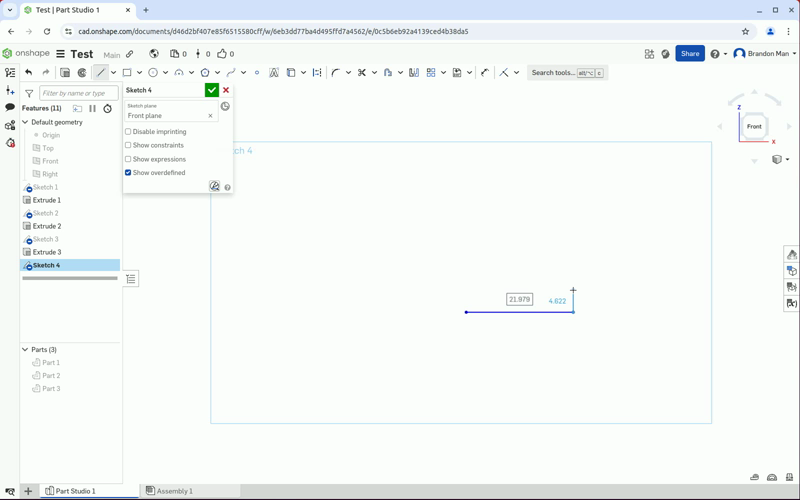
key_up(shift)
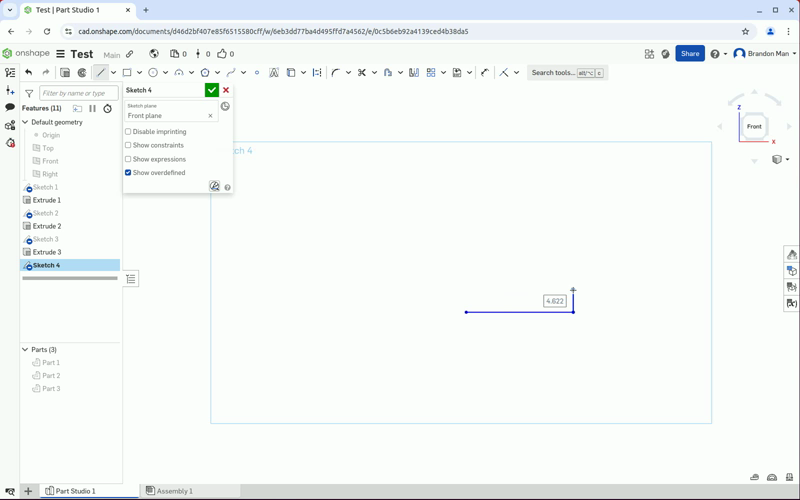
key_down(shift)
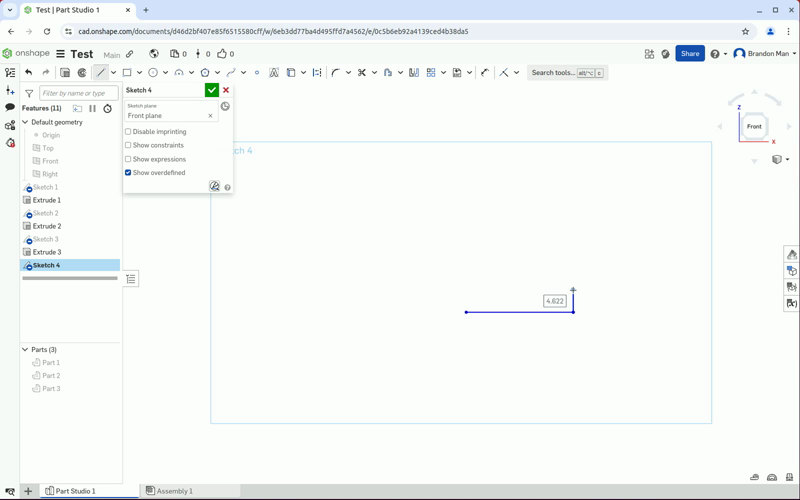
mouse_move(466, 289)
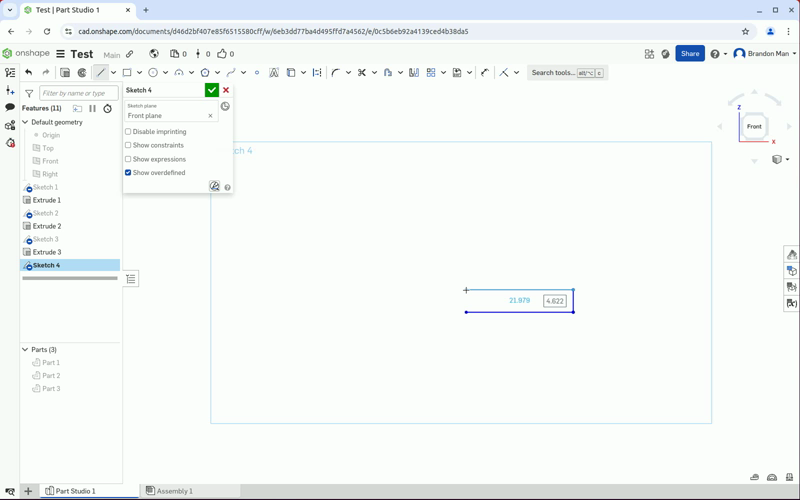
click(466, 289)
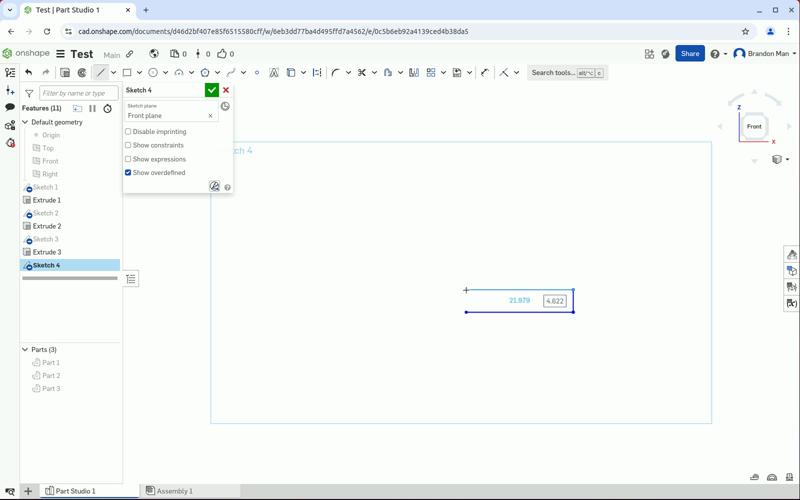
key_up(shift)
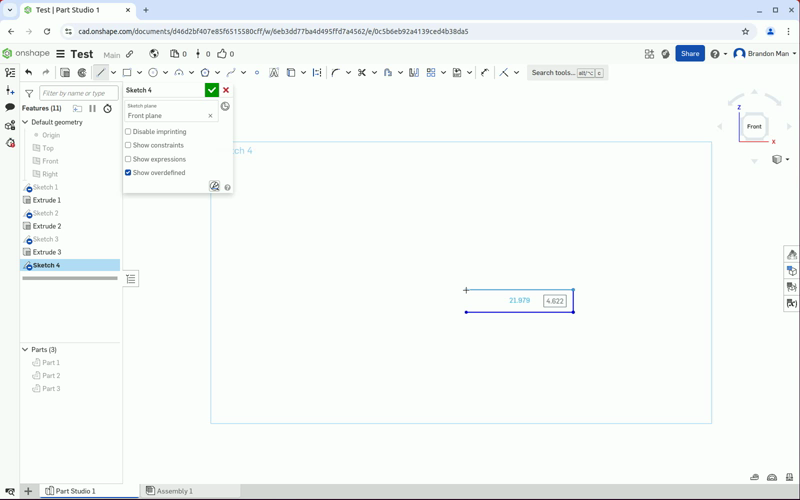
mouse_move(496, 289)
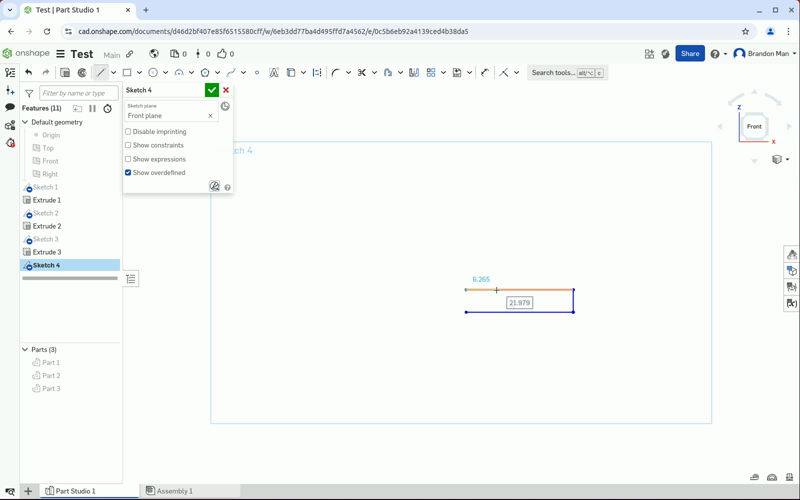
key_down(shift)
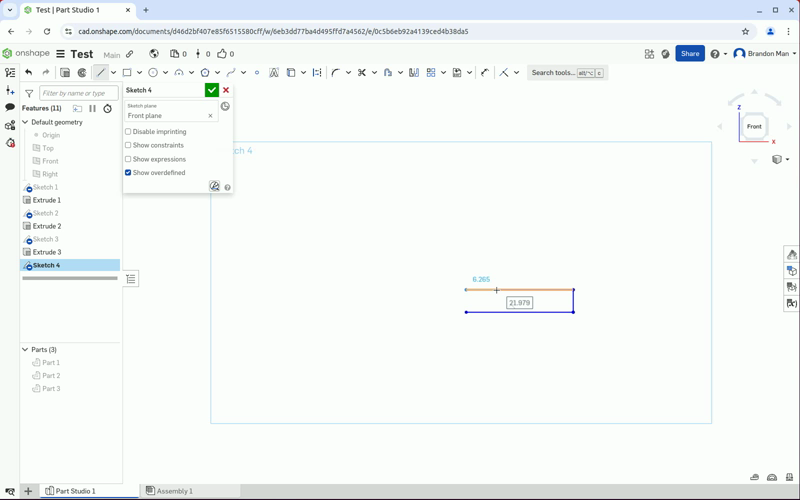
mouse_move(466, 312)
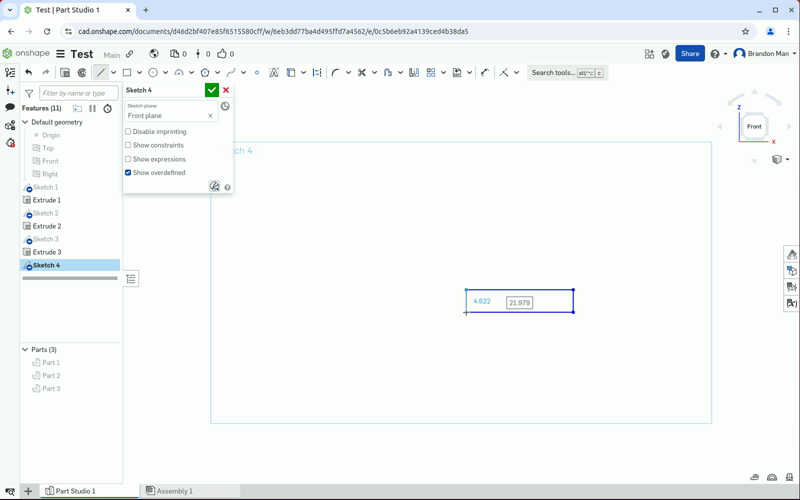
key_up(shift)
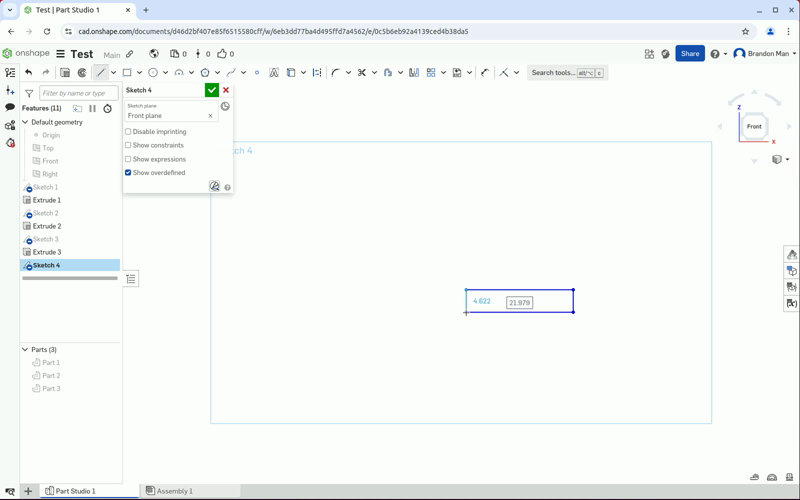
click(466, 312)
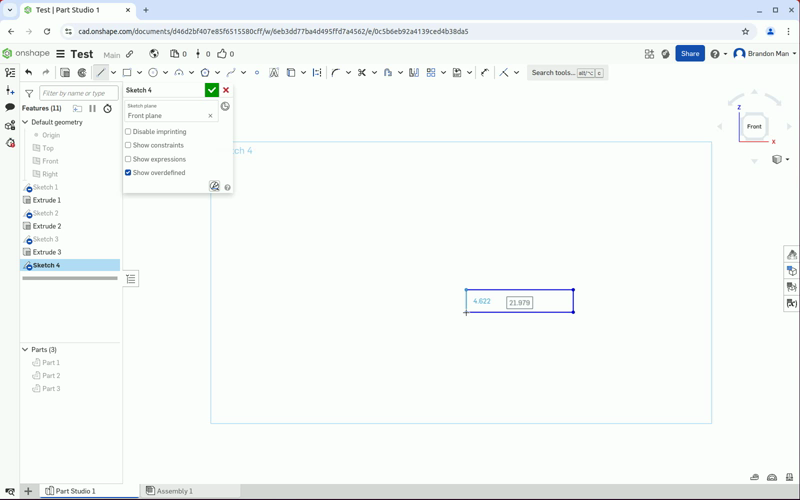
key(esc)
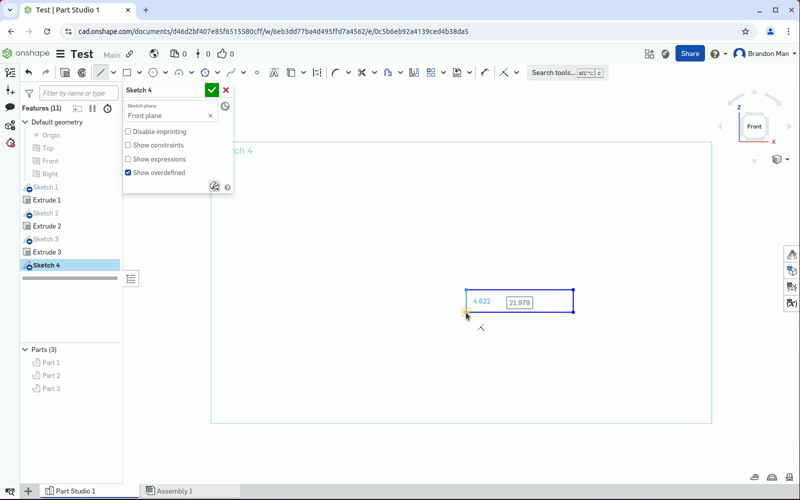
mouse_move(476, 296)
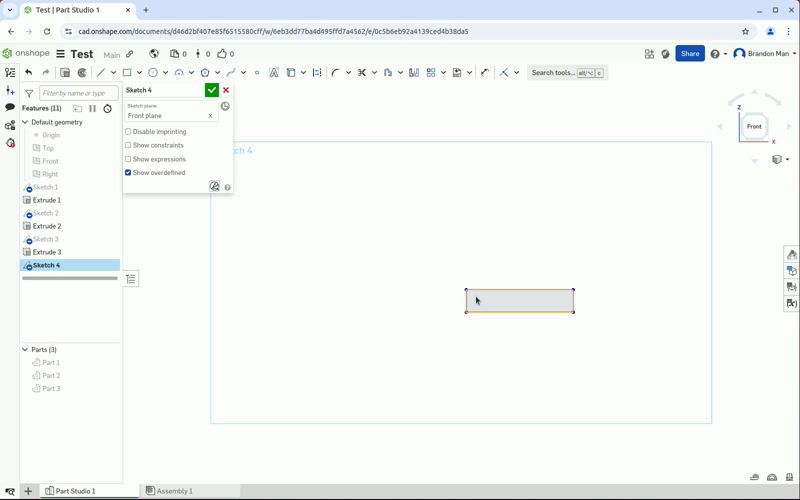
click(476, 296)
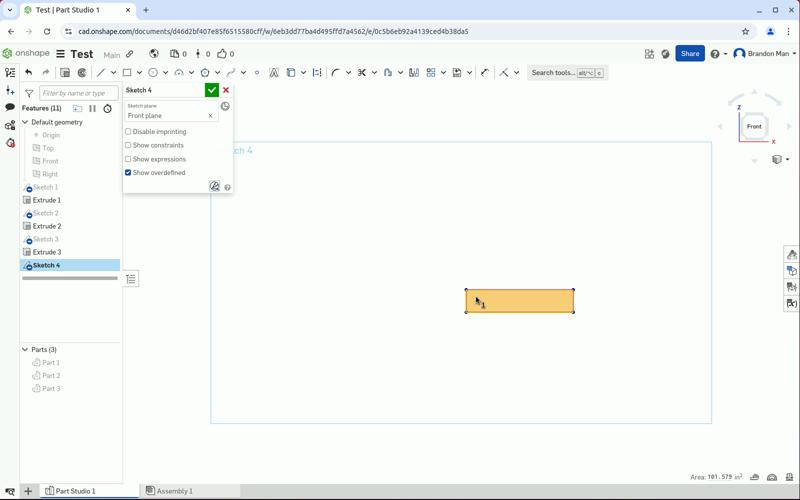
mouse_move(73, 352)
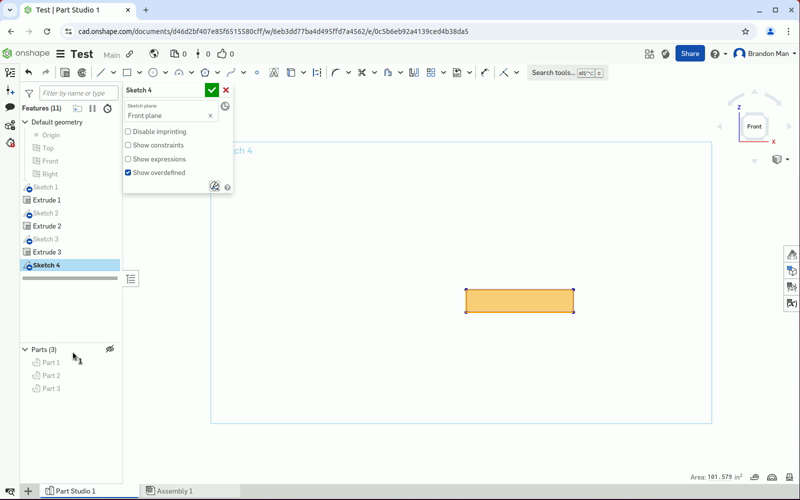
key(shift+y)
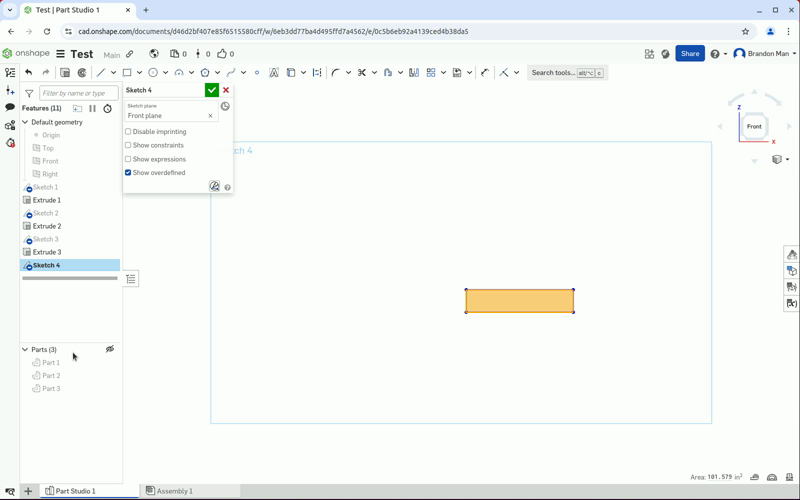
key(shift+e)
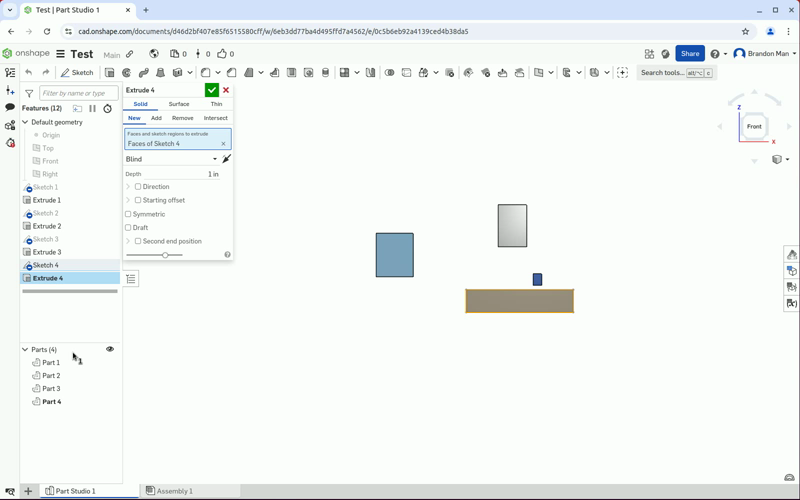
mouse_move(143, 106)
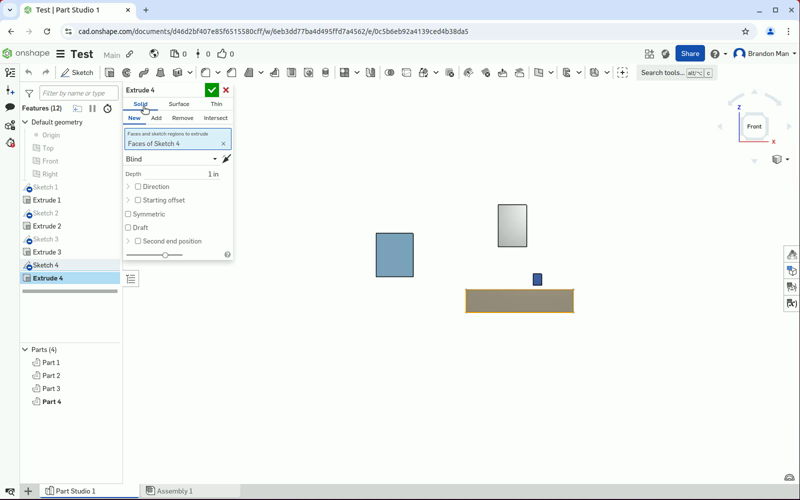
click(143, 106)
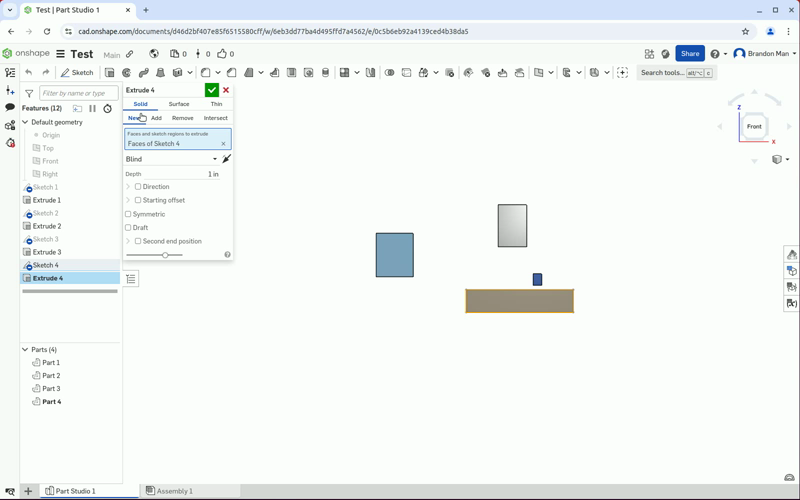
mouse_move(137, 120)
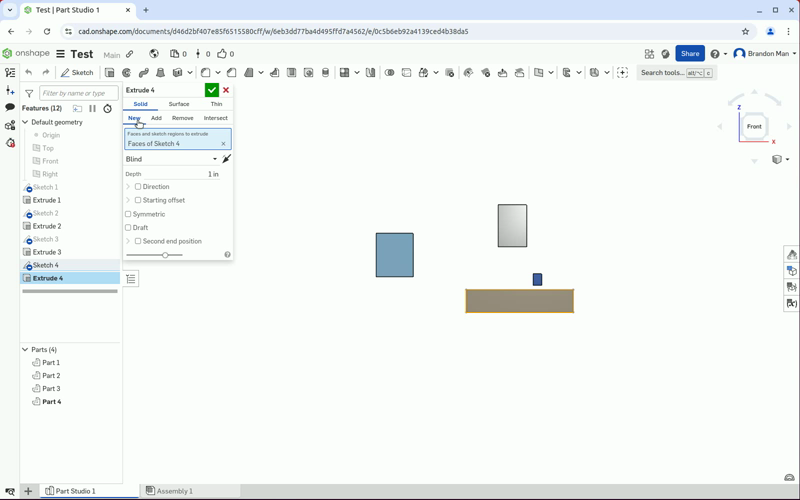
click(137, 120)
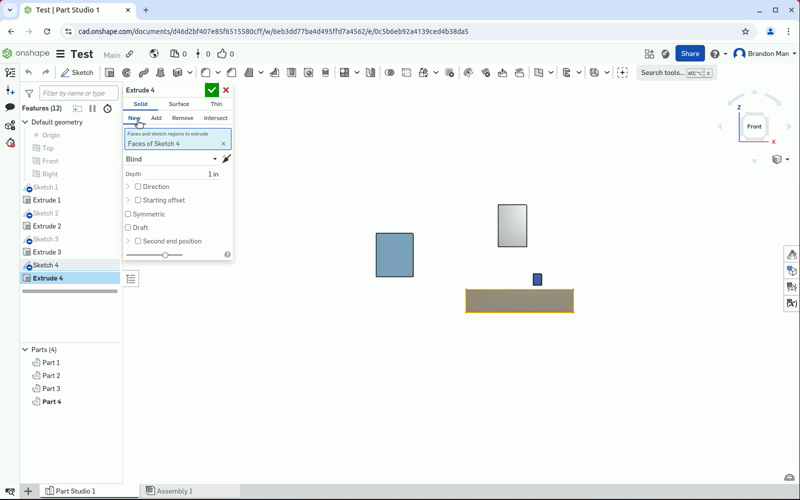
key(tab, 4)
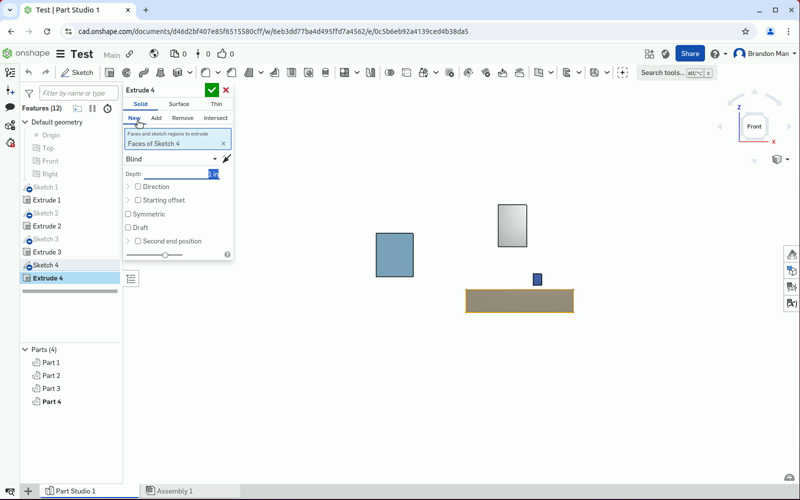
text(3.851)
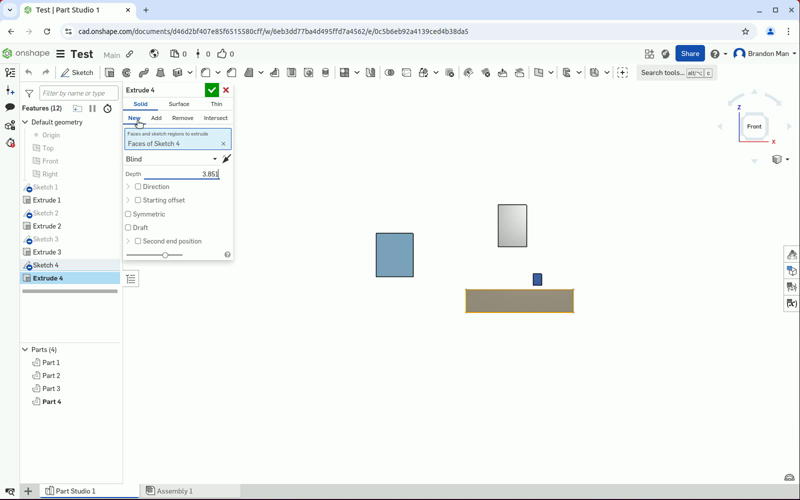
key(enter)
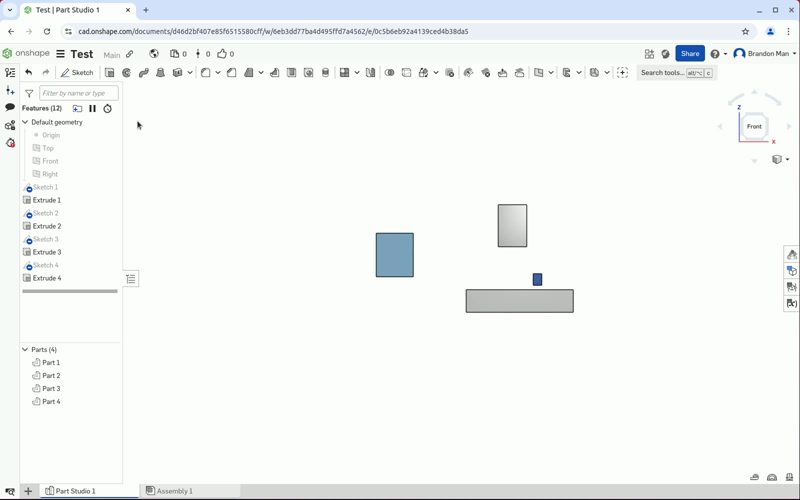
key(shift+h)
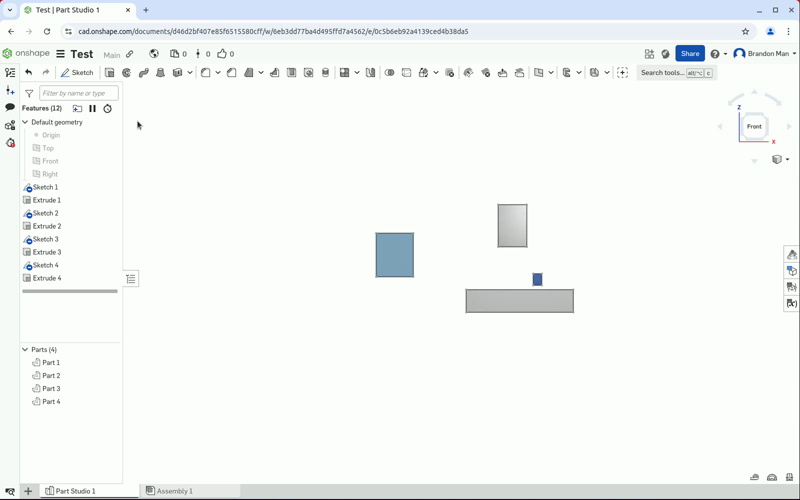
key(shift+h)
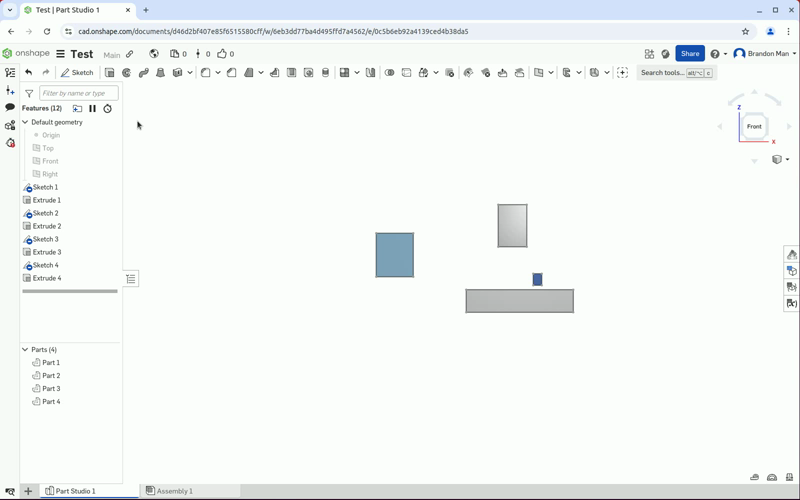
key(shift+7)
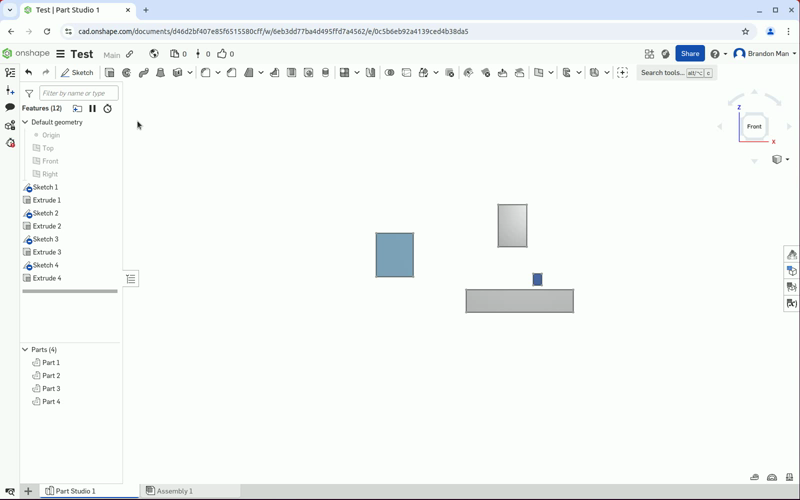
key(left, 2)
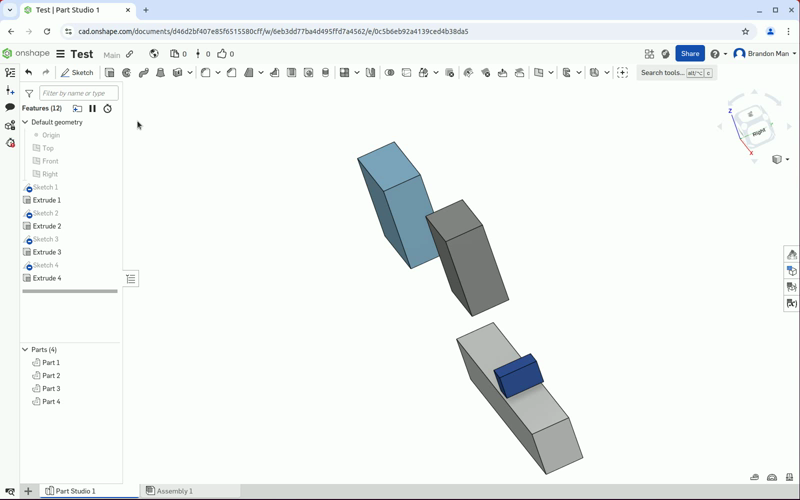
key(down, 2)
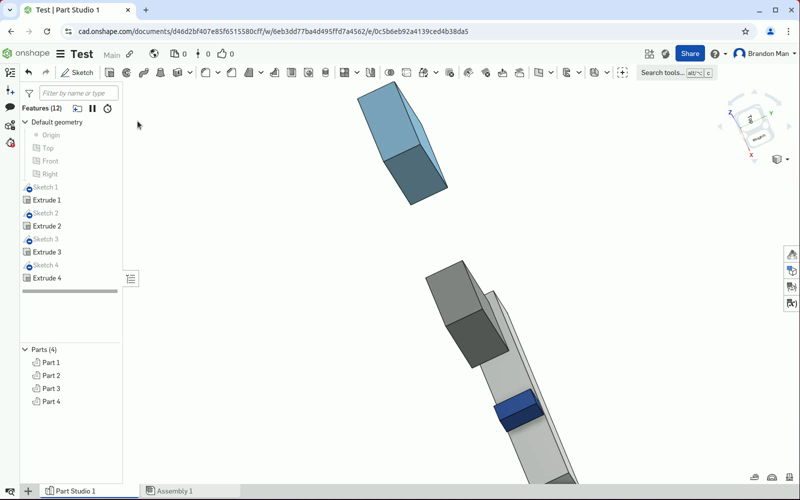
key(up, 2)
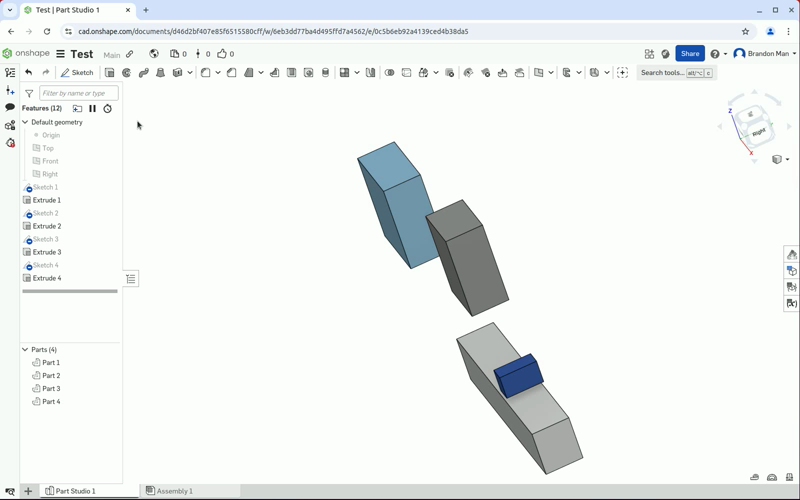
key(right, 2)
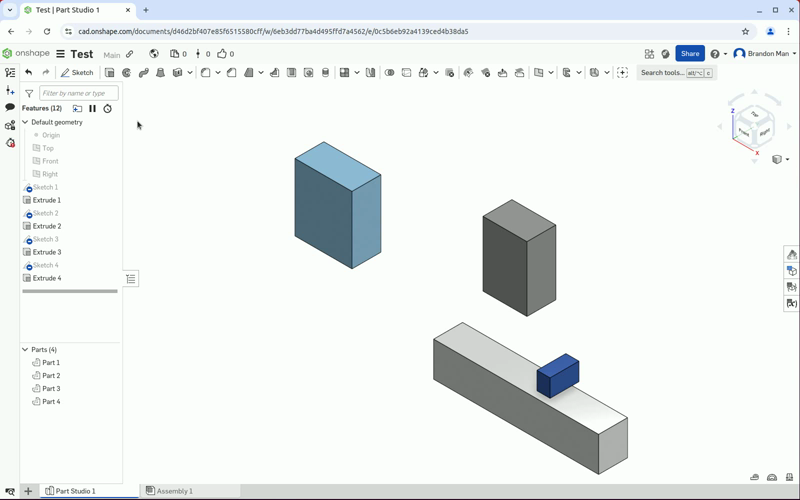
mouse_move(73, 189)
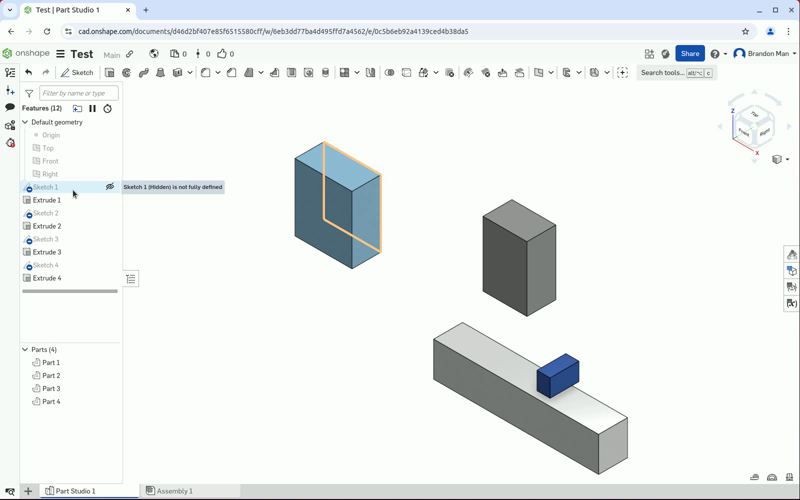
click(73, 189)